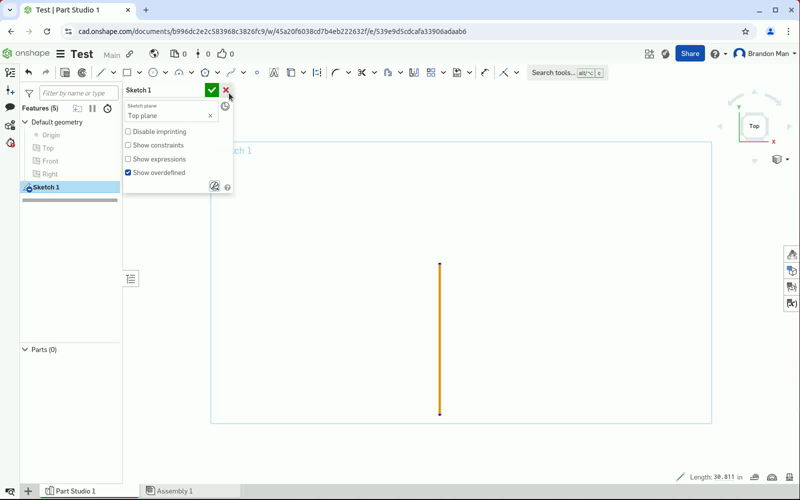
key(shift+h)
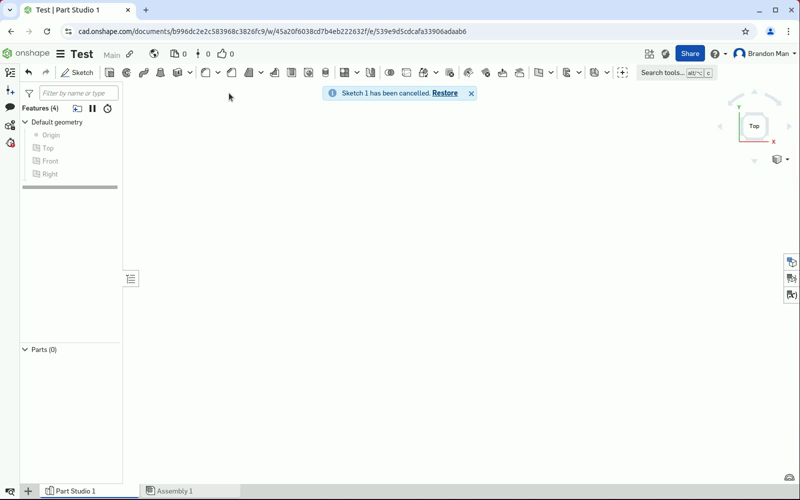
mouse_move(73, 352)
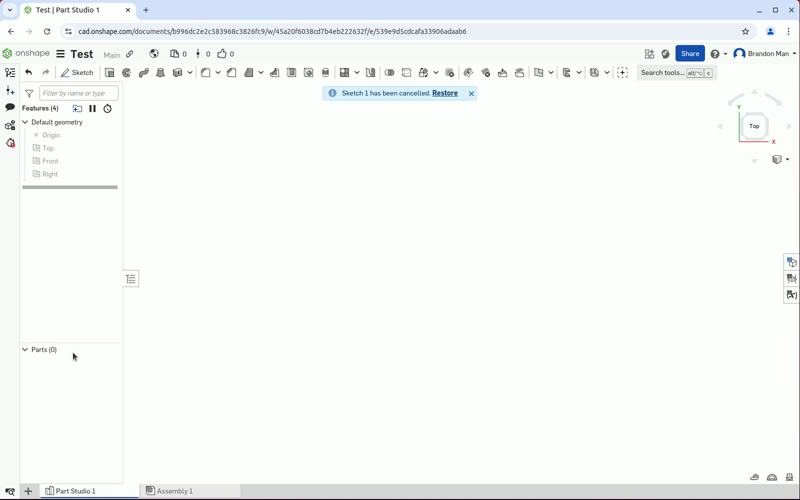
key(y)
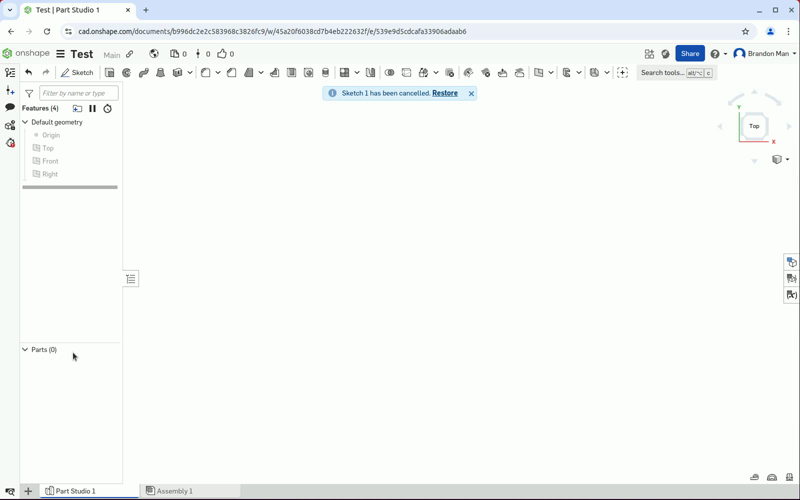
key(shift+p)
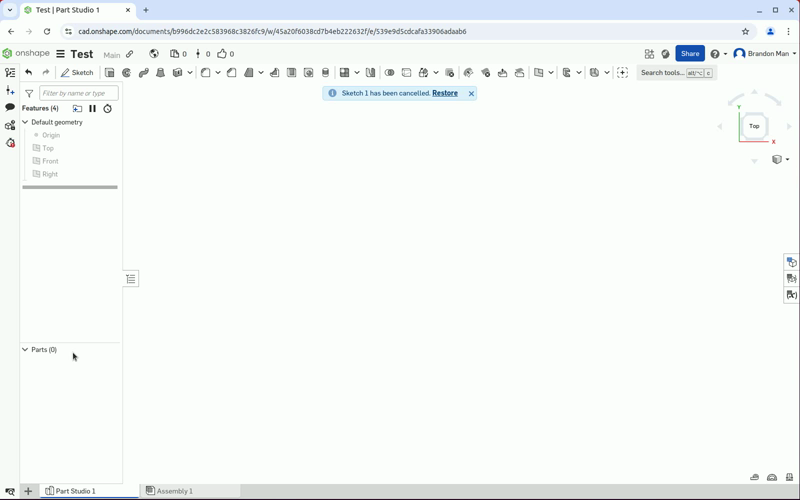
key(space)
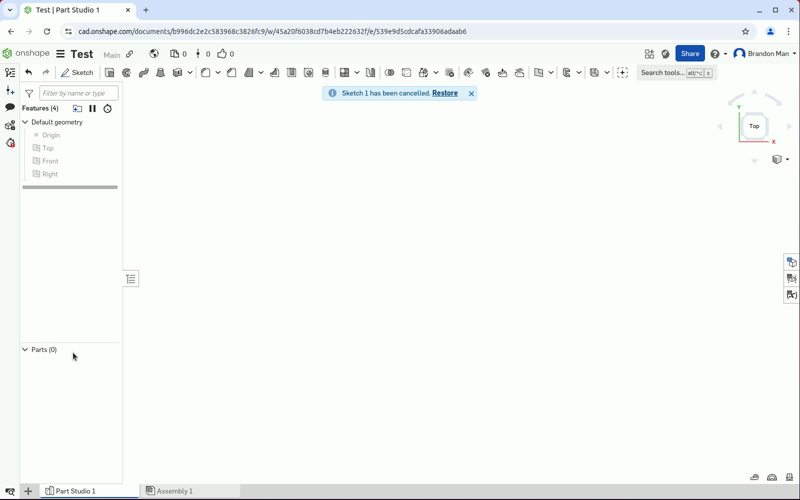
key_down(shift)
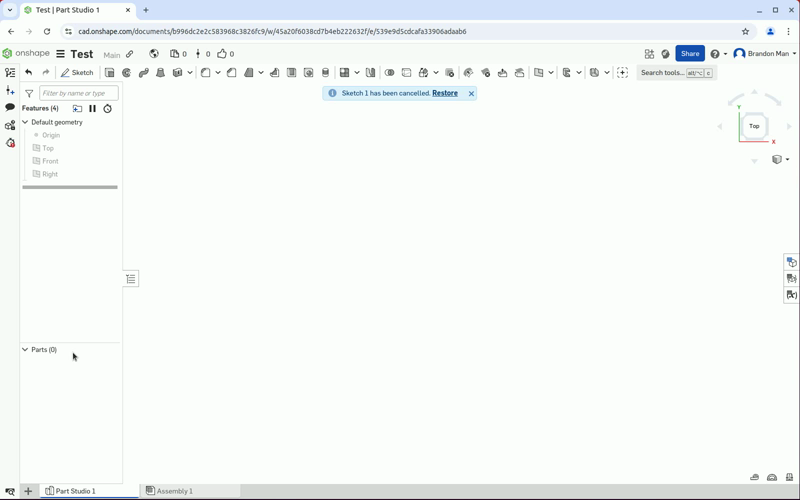
key(up)
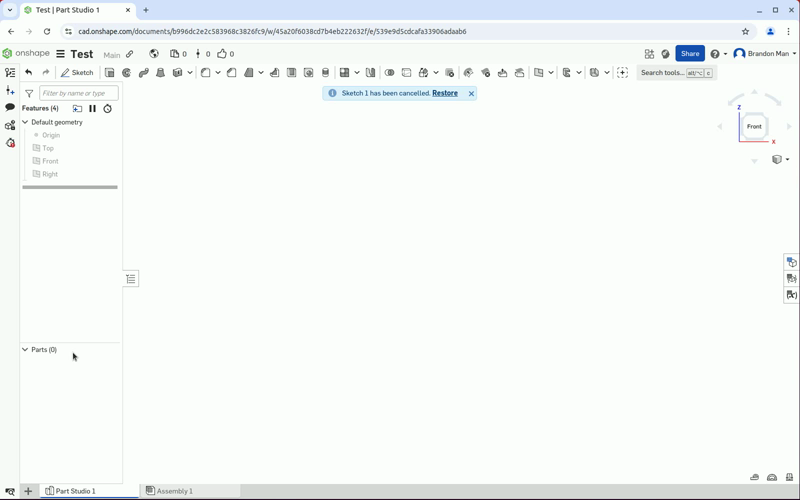
key_up(shift)
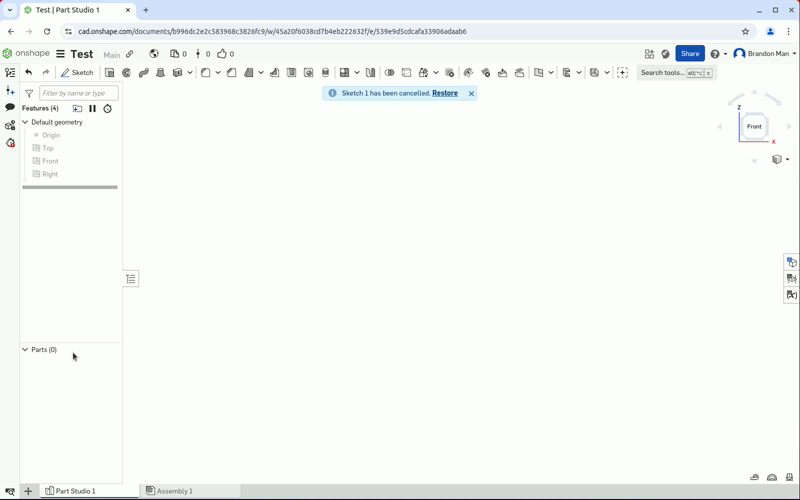
key(space)
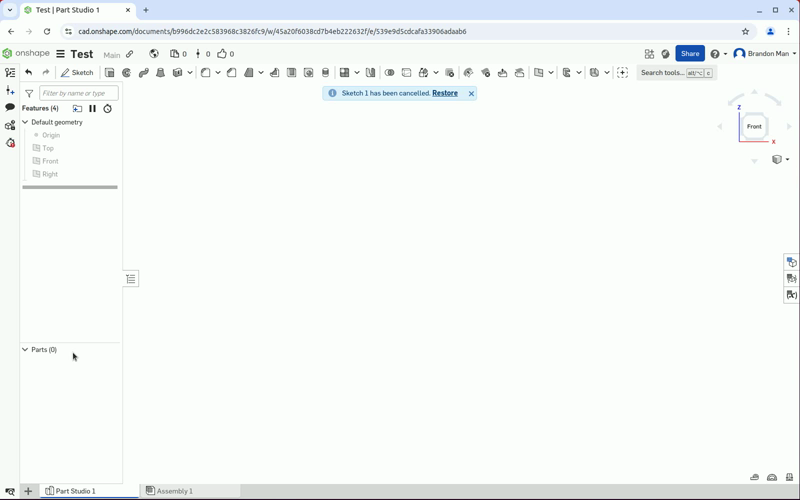
key_down(shift)
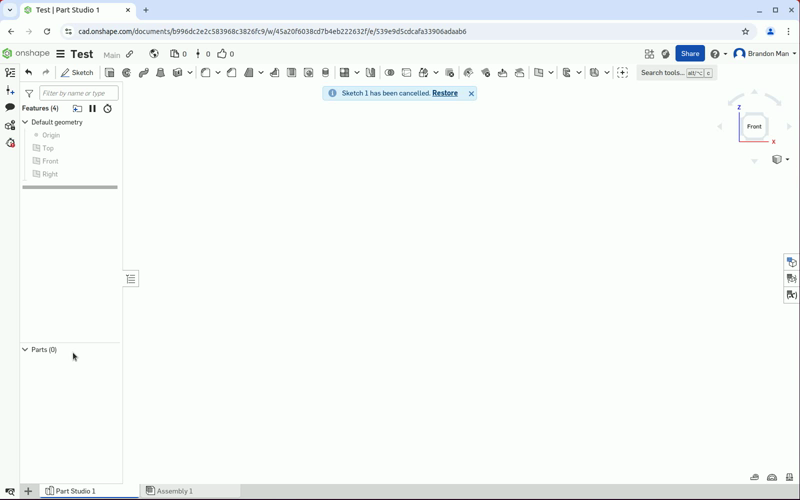
key(left)
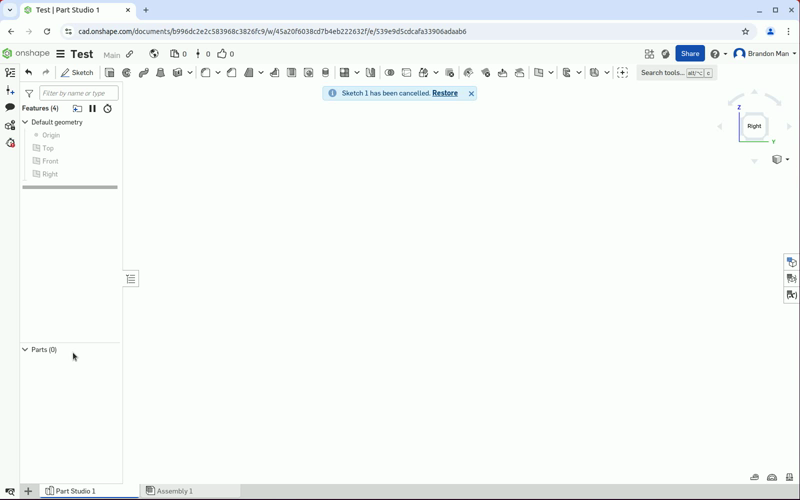
key_up(shift)
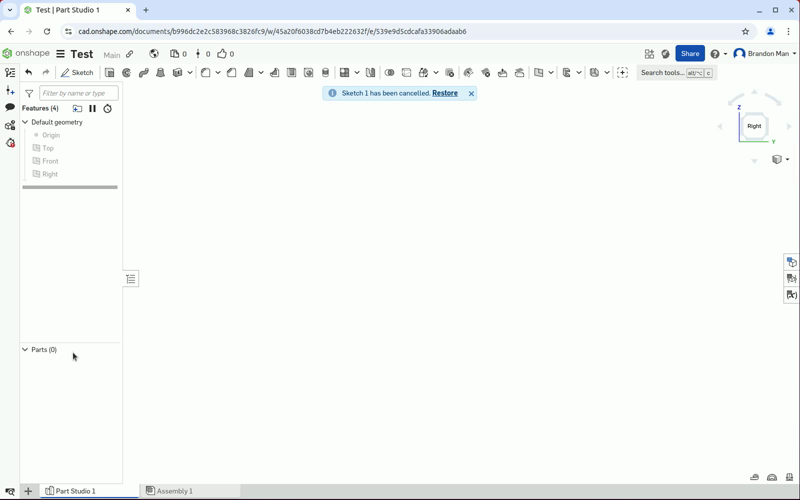
mouse_move(73, 352)
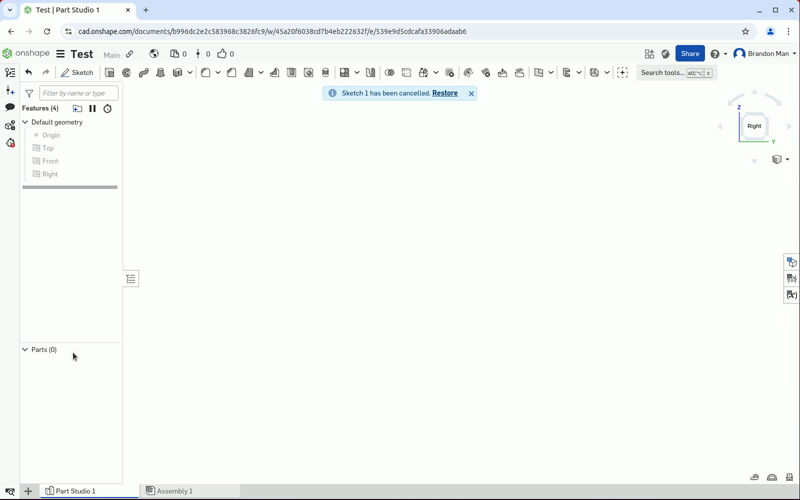
key(shift+y)
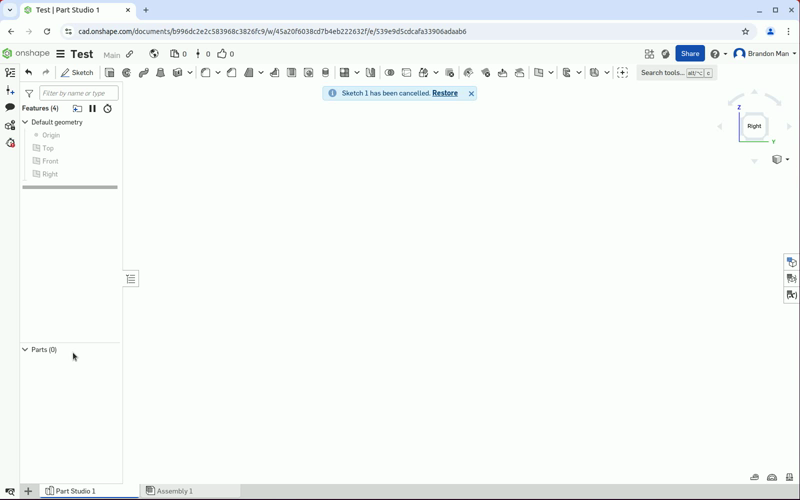
key(shift+s)
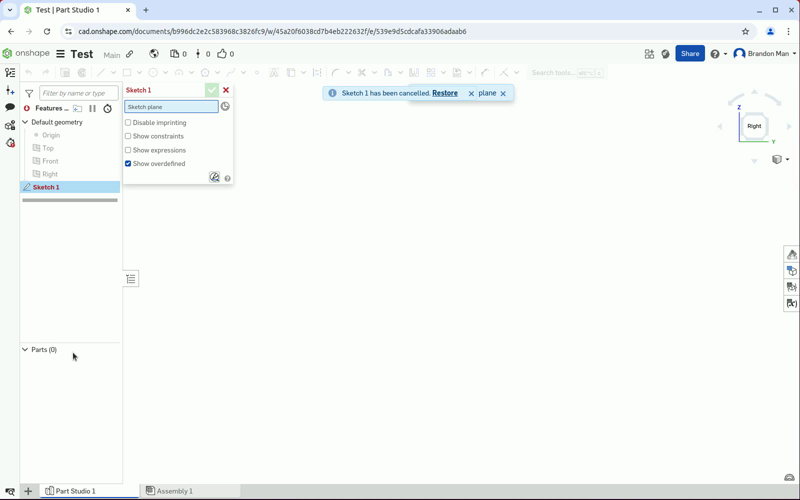
mouse_move(73, 176)
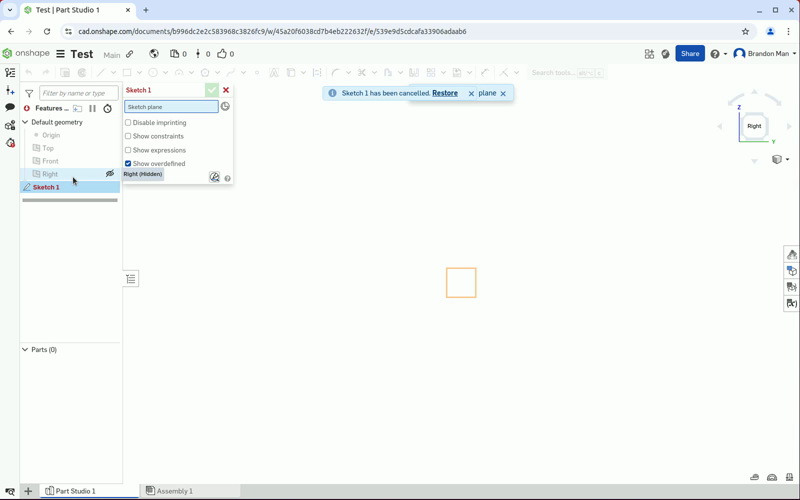
click(73, 176)
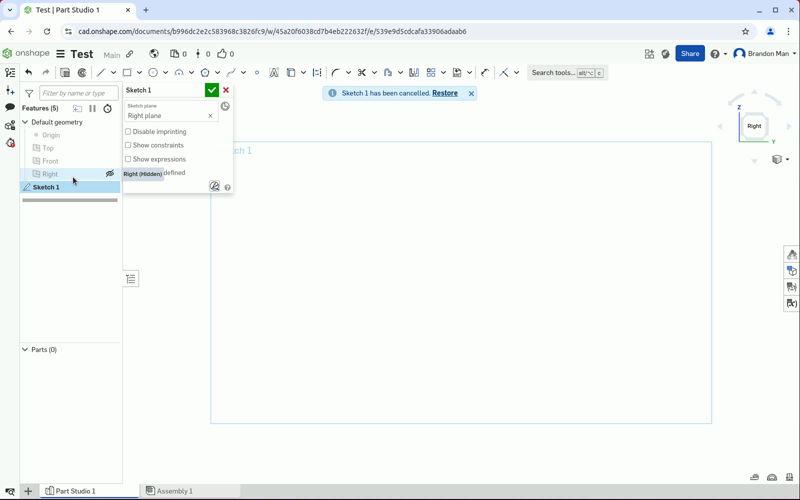
mouse_move(73, 352)
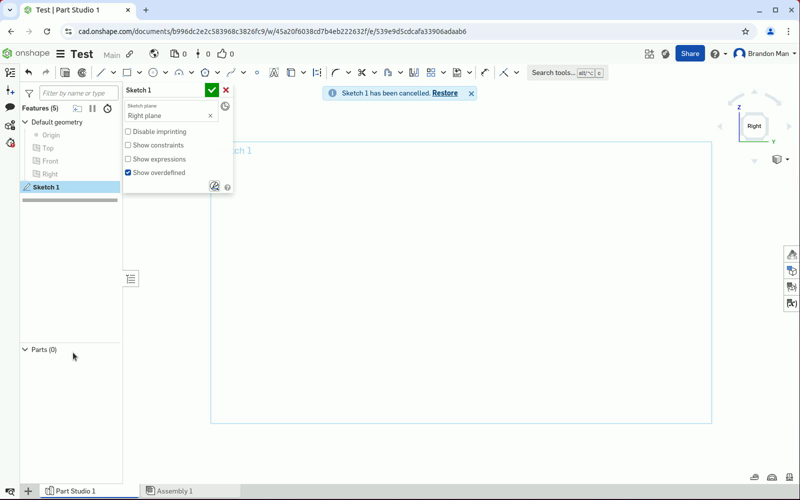
key(y)
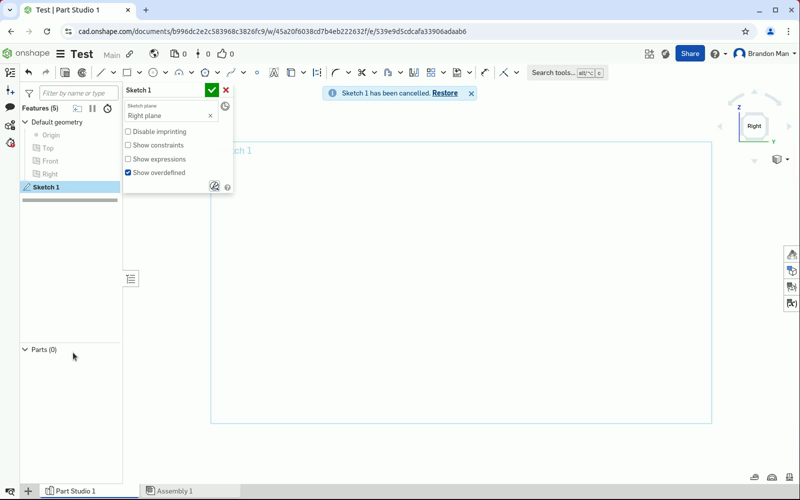
key(l)
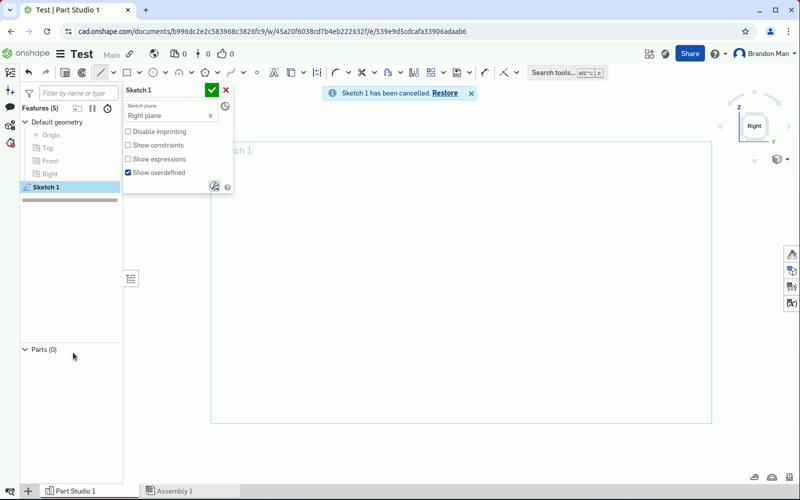
key_down(shift)
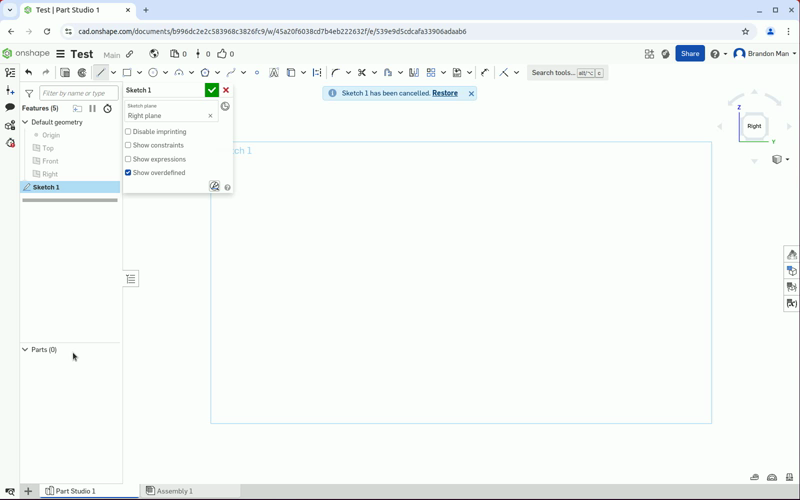
mouse_move(460, 282)
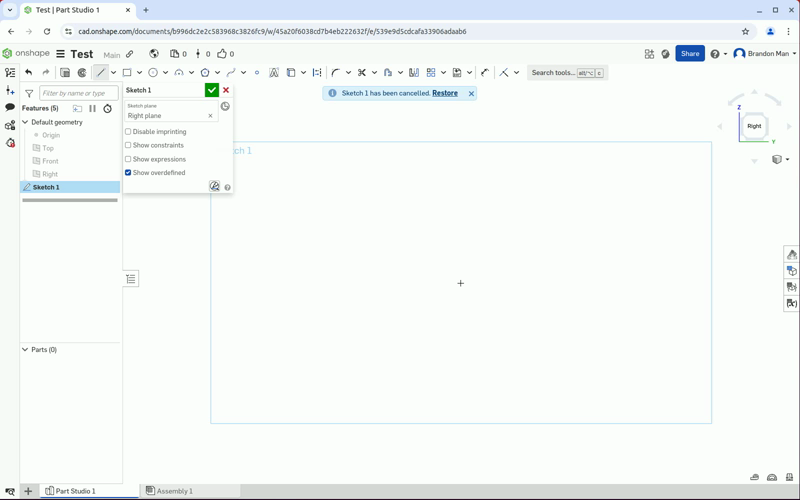
click(460, 282)
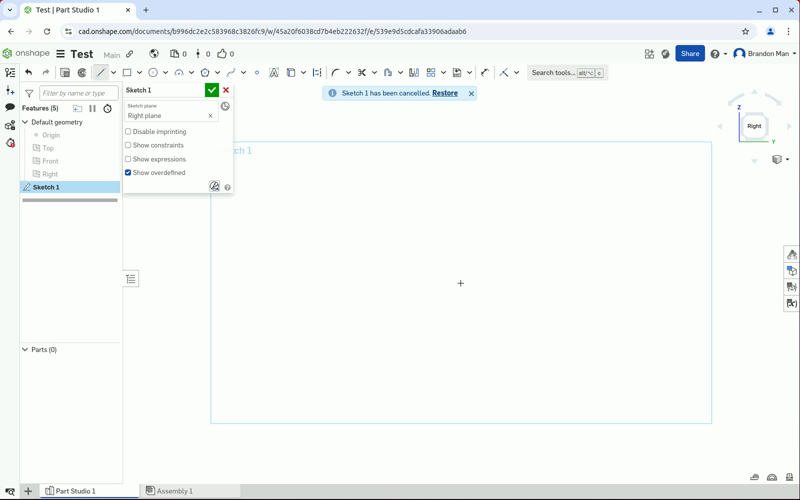
key_up(shift)
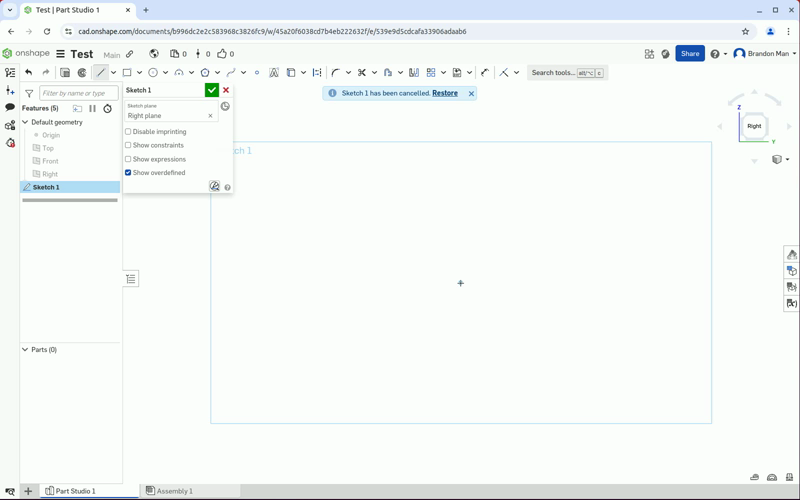
key_down(shift)
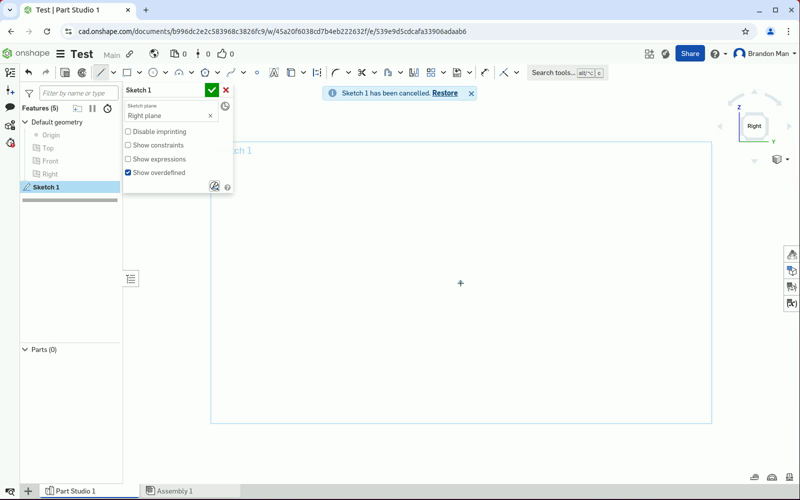
mouse_move(573, 282)
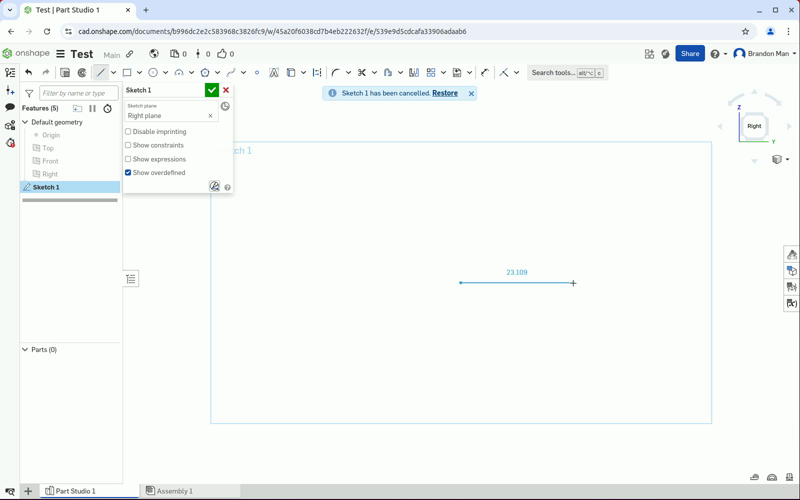
click(573, 282)
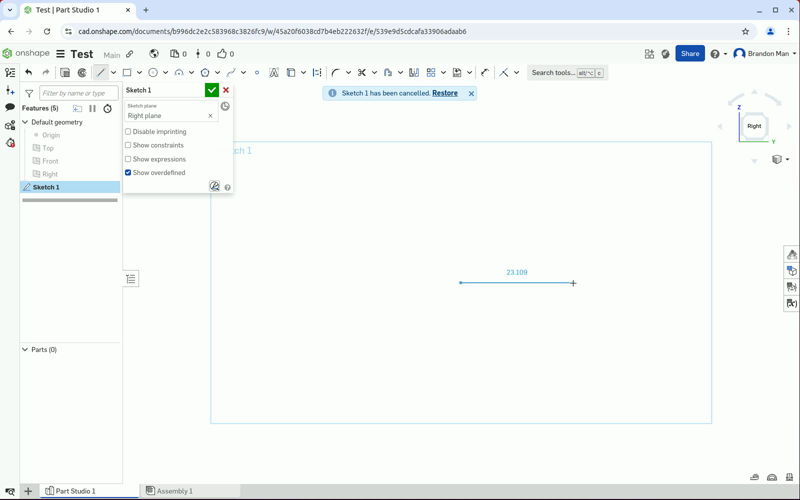
key_up(shift)
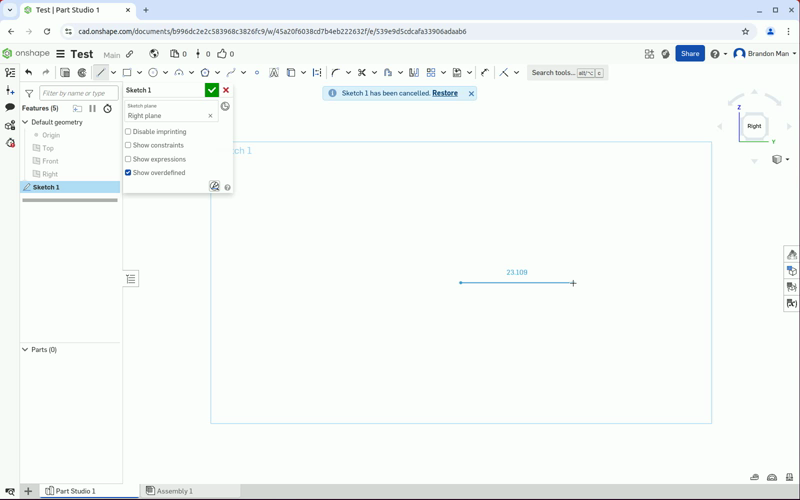
key_down(shift)
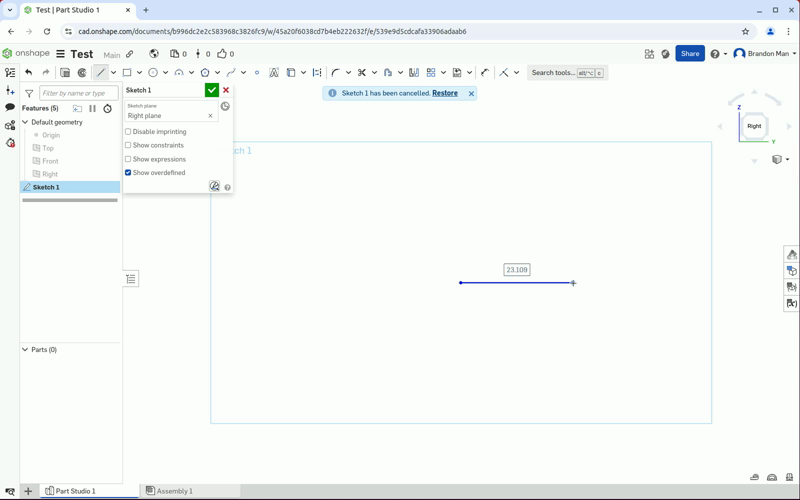
mouse_move(573, 216)
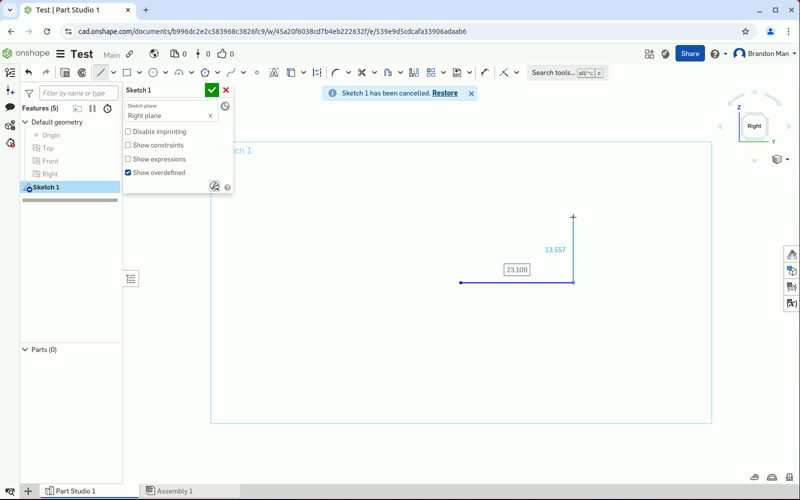
click(573, 216)
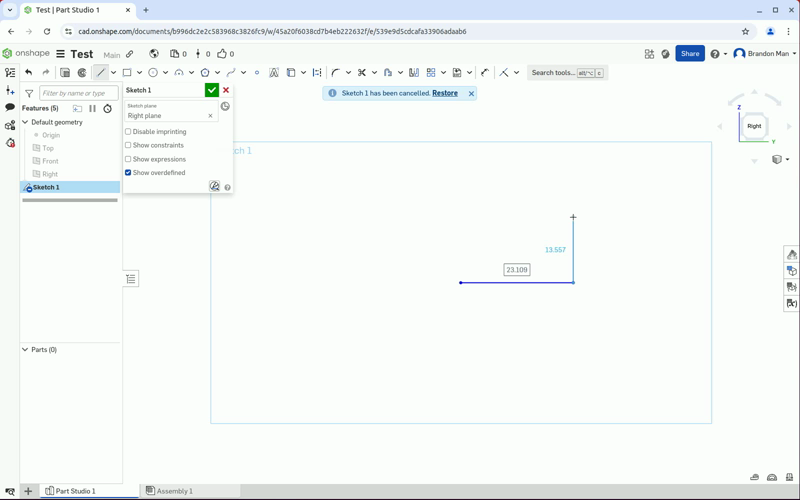
key_up(shift)
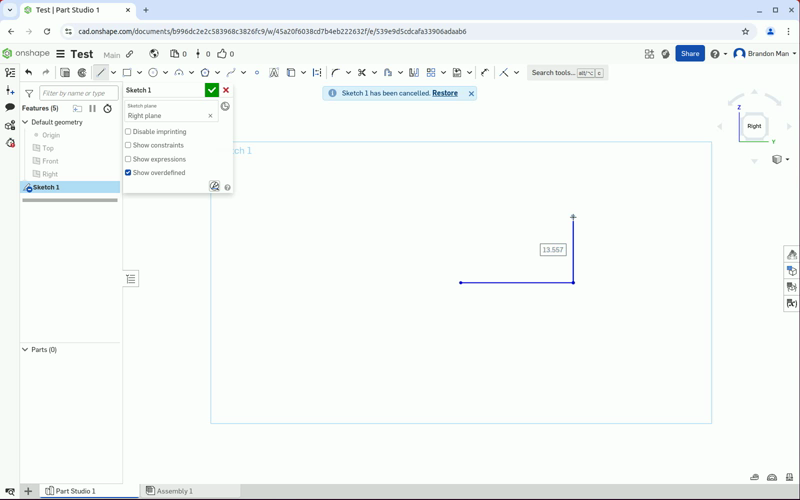
key_down(shift)
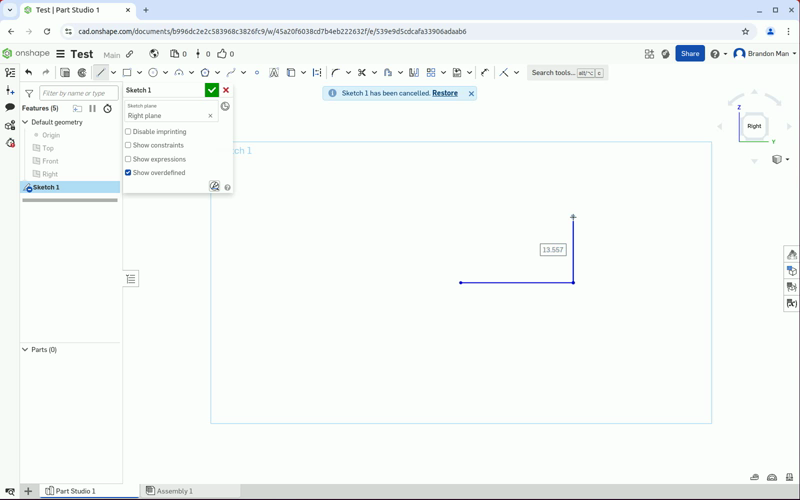
mouse_move(460, 216)
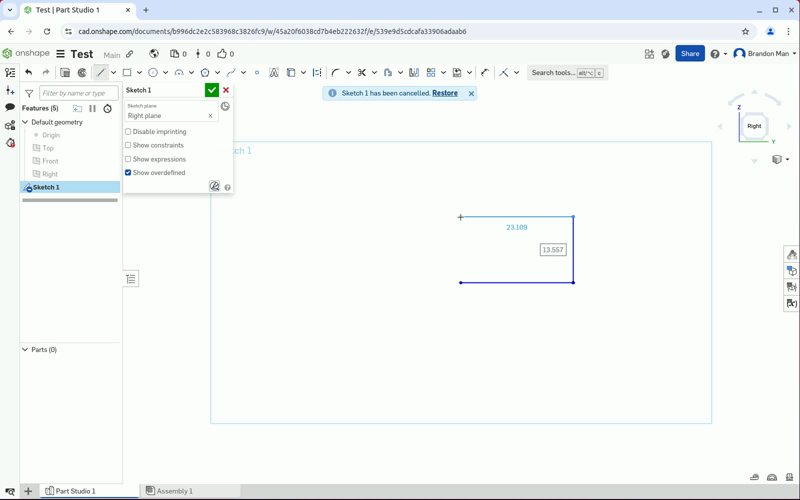
click(460, 216)
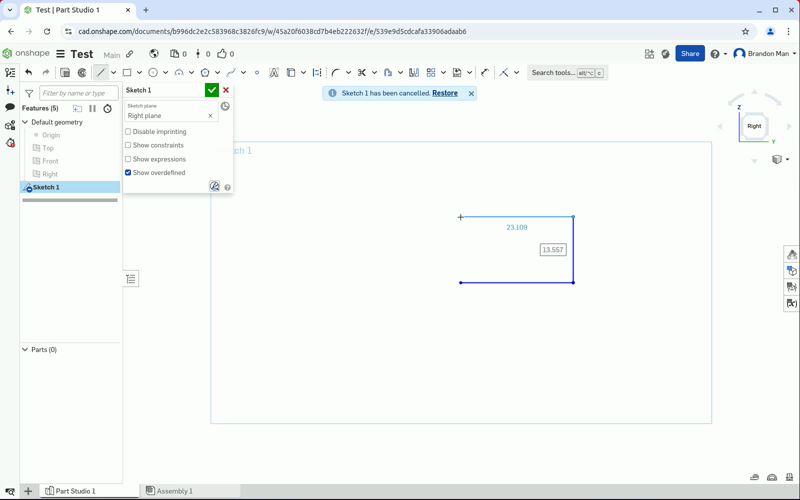
key_up(shift)
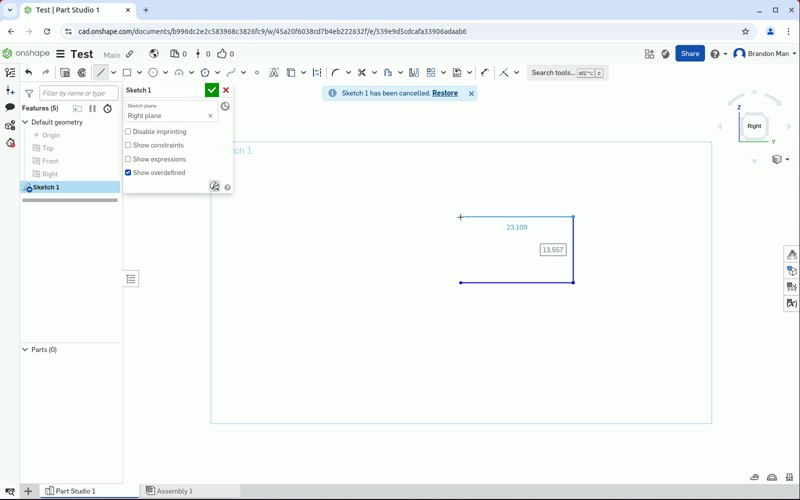
key_down(shift)
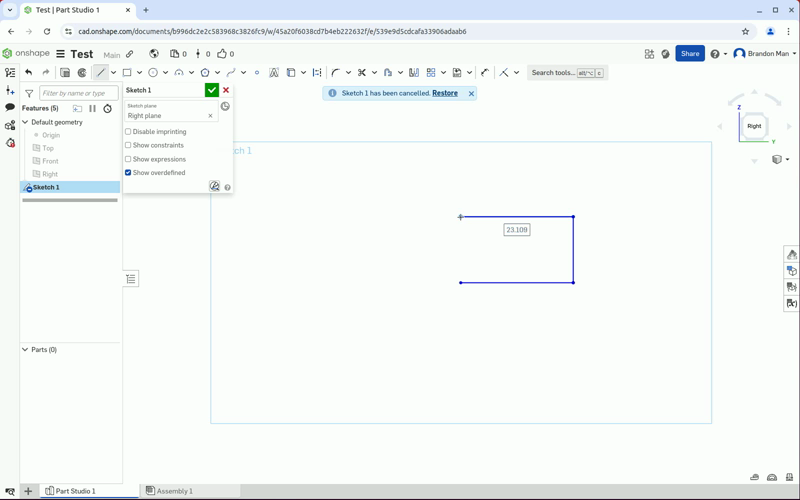
mouse_move(460, 282)
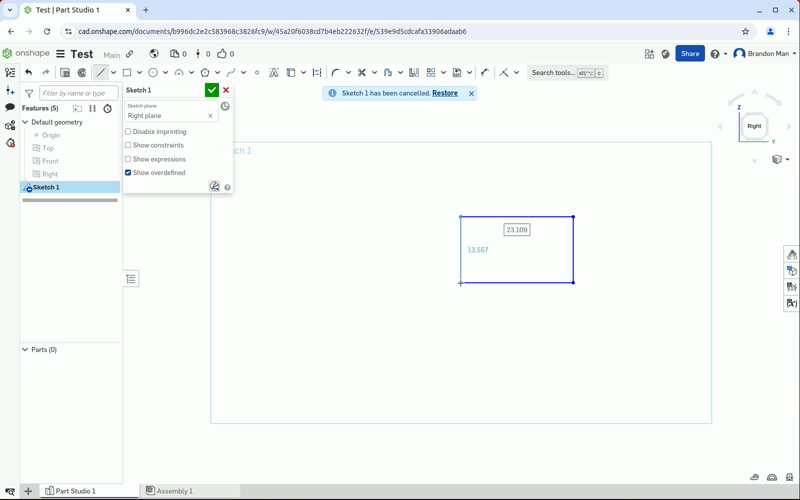
key_up(shift)
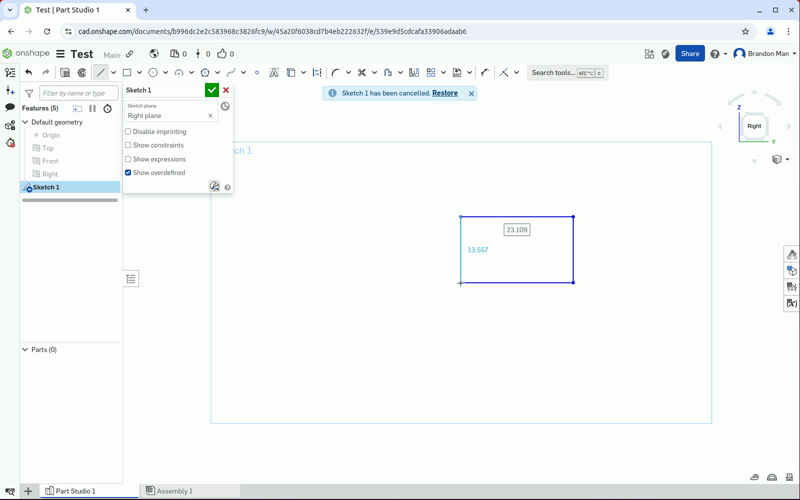
click(460, 282)
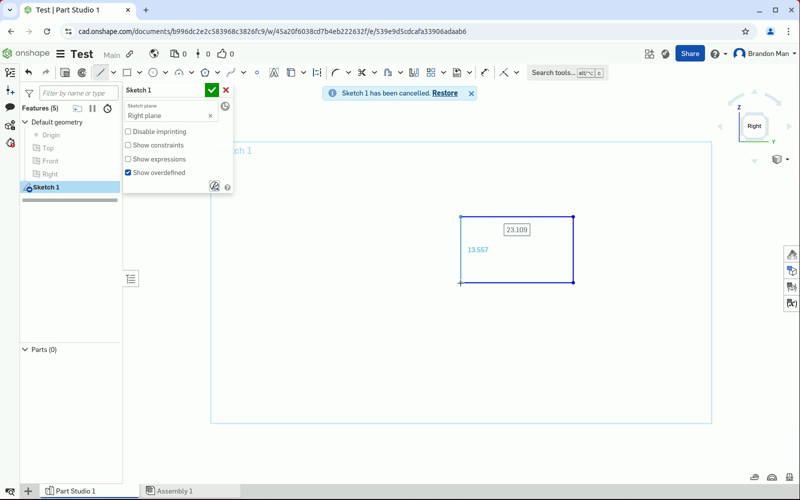
key(esc)
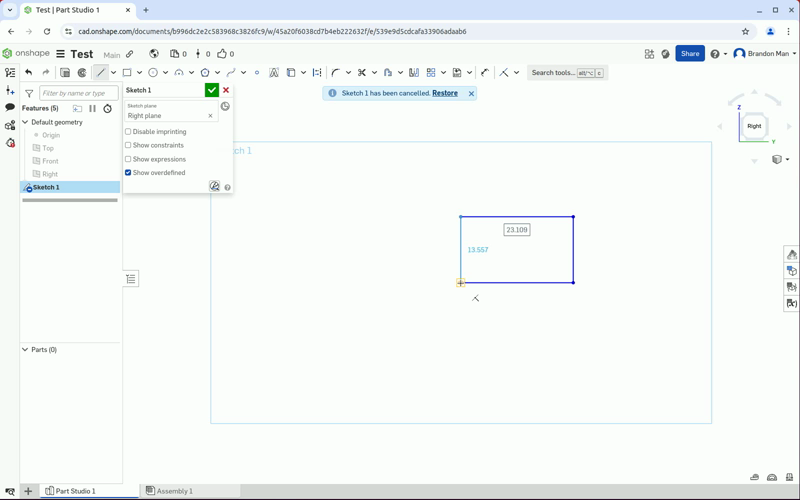
mouse_move(469, 223)
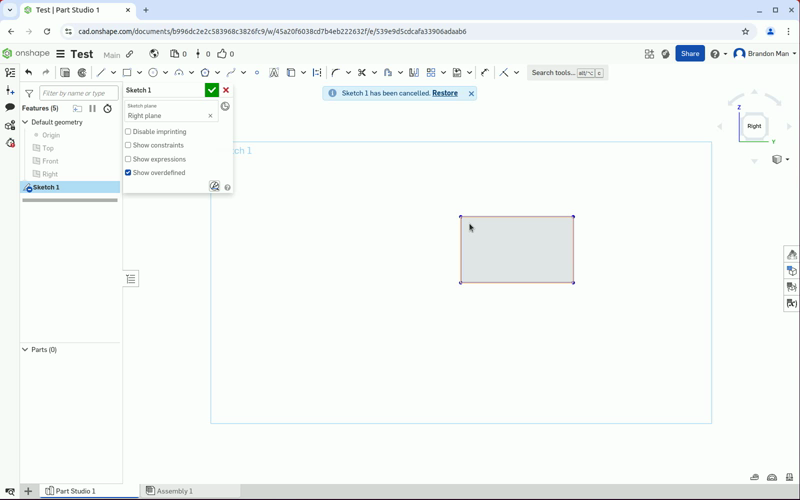
click(469, 223)
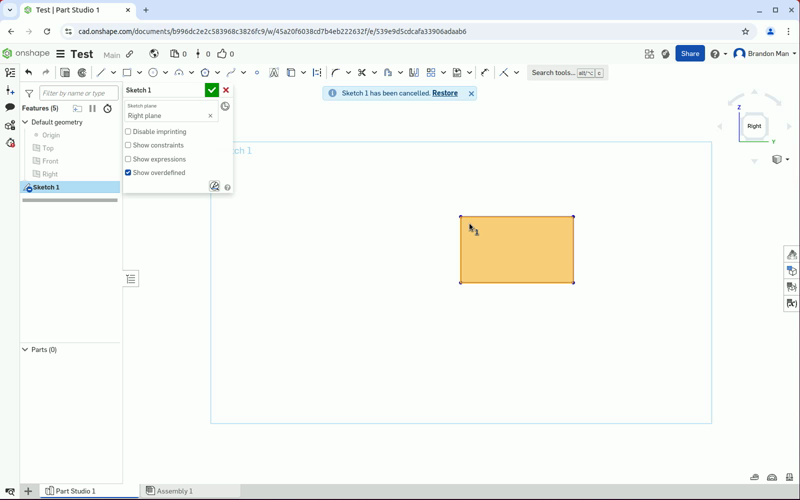
mouse_move(73, 352)
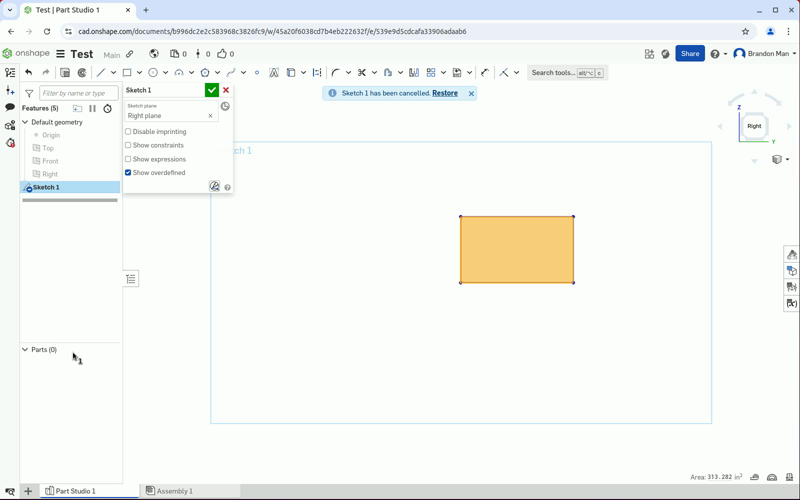
key(shift+y)
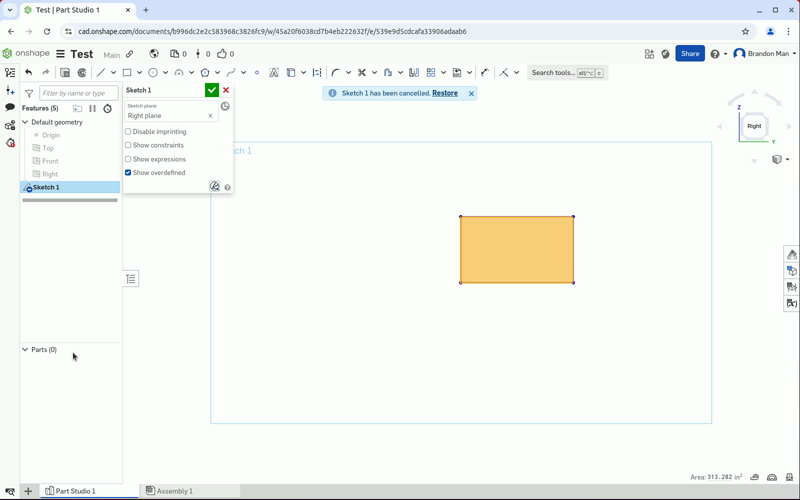
key(shift+e)
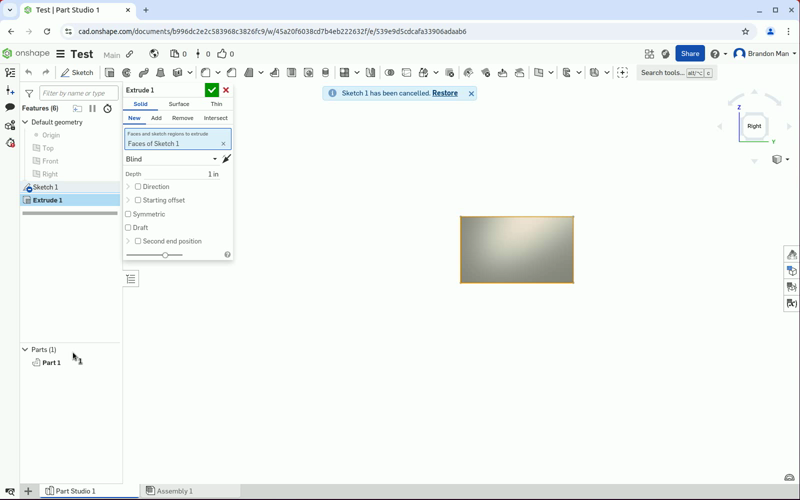
mouse_move(143, 106)
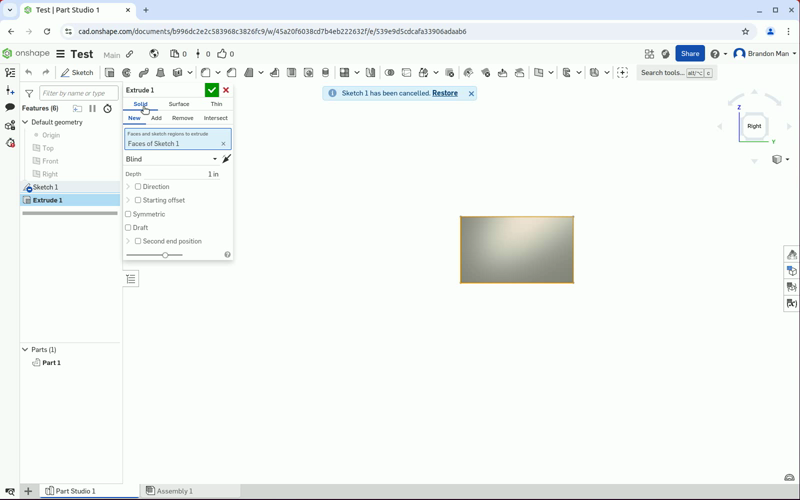
click(143, 106)
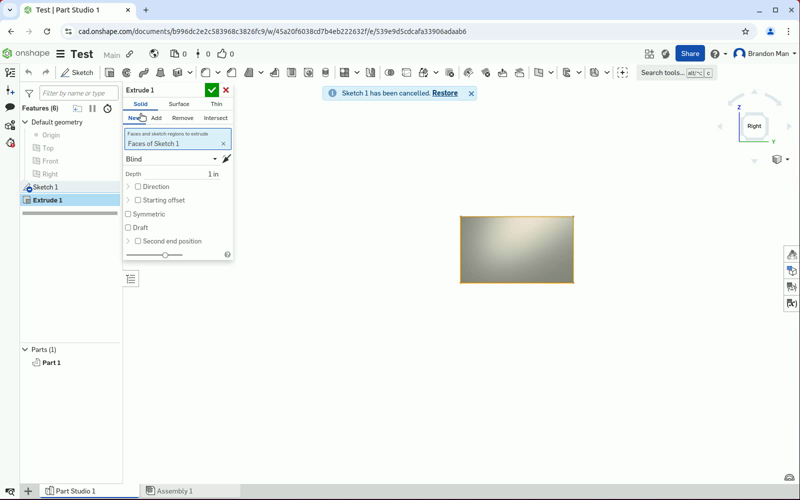
mouse_move(137, 120)
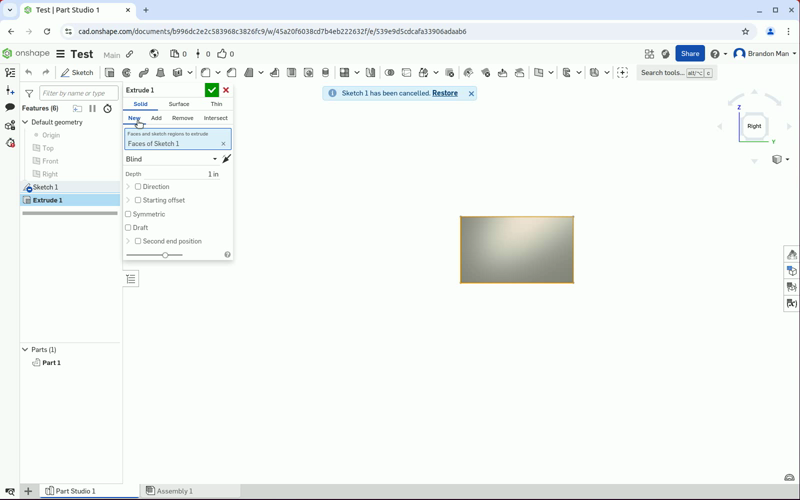
click(137, 120)
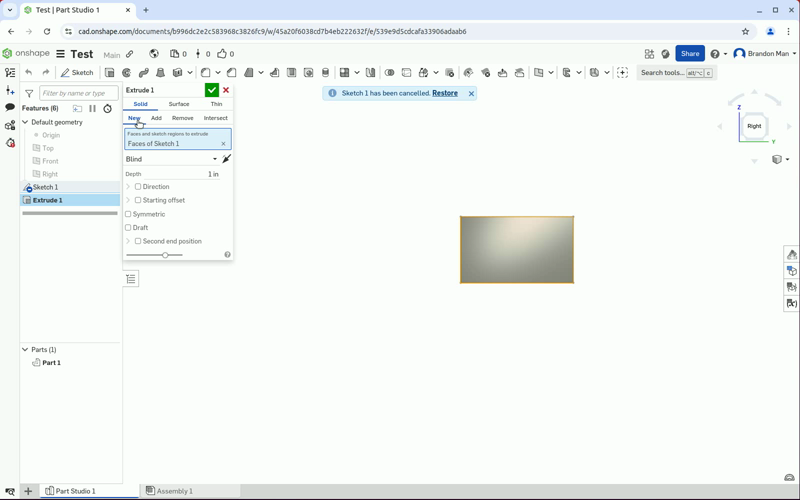
key(tab, 4)
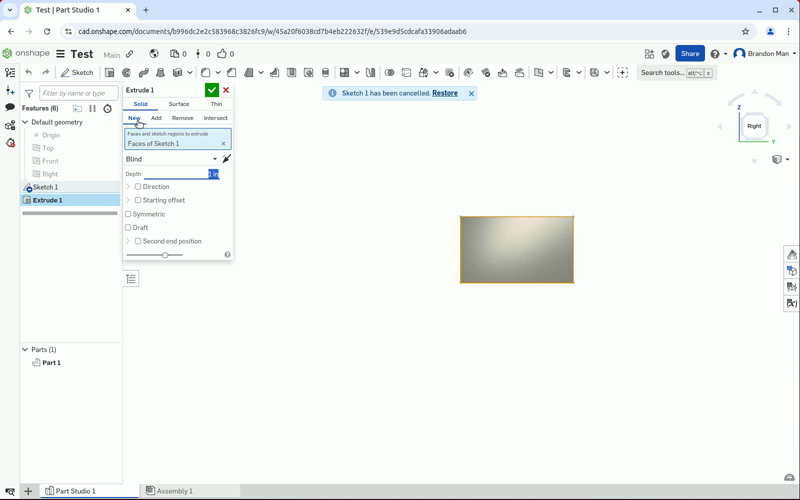
text(0.241)
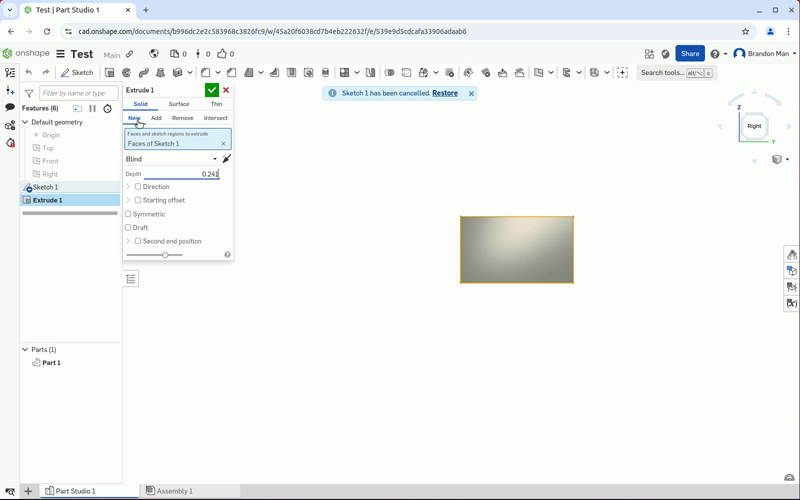
key(enter)
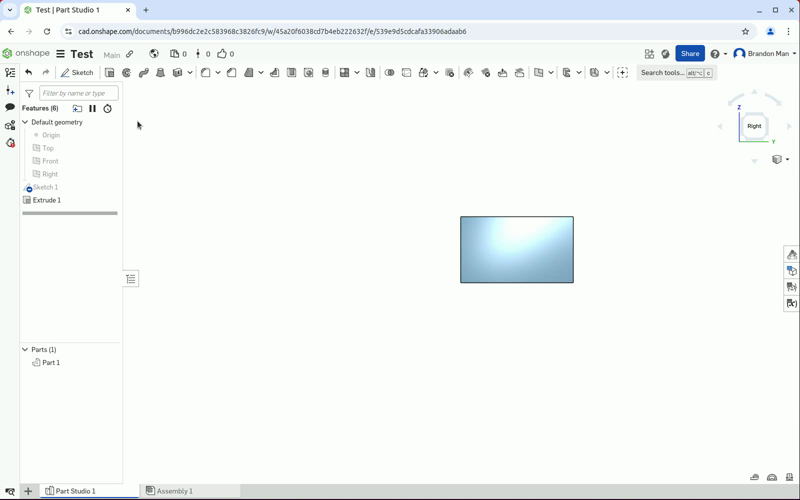
key(shift+h)
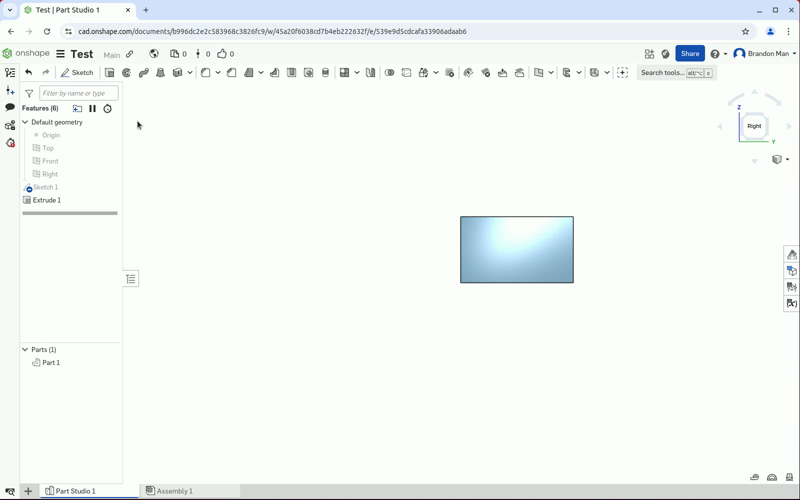
key(shift+h)
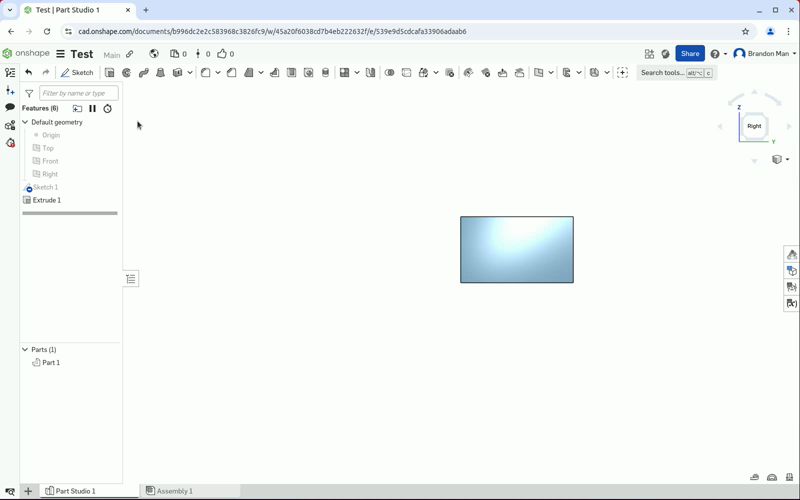
mouse_move(73, 189)
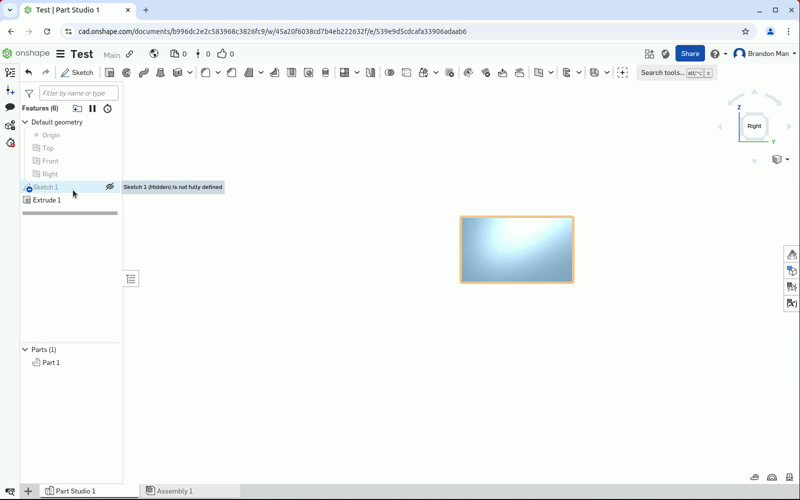
click(73, 189)
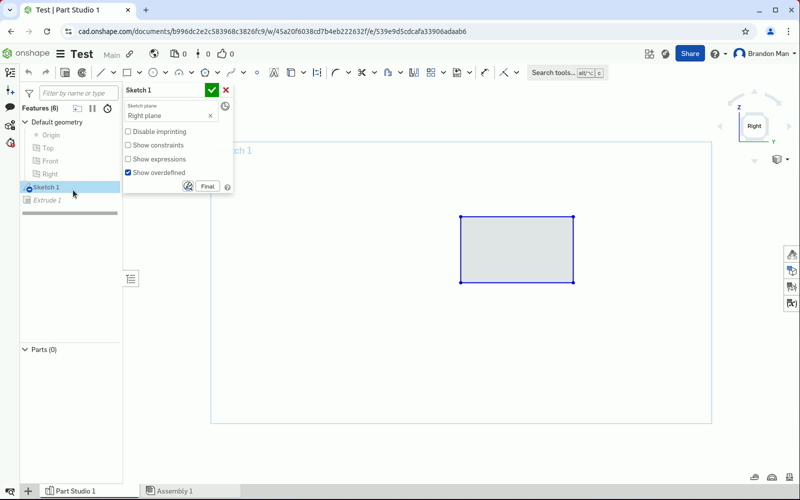
mouse_move(229, 92)
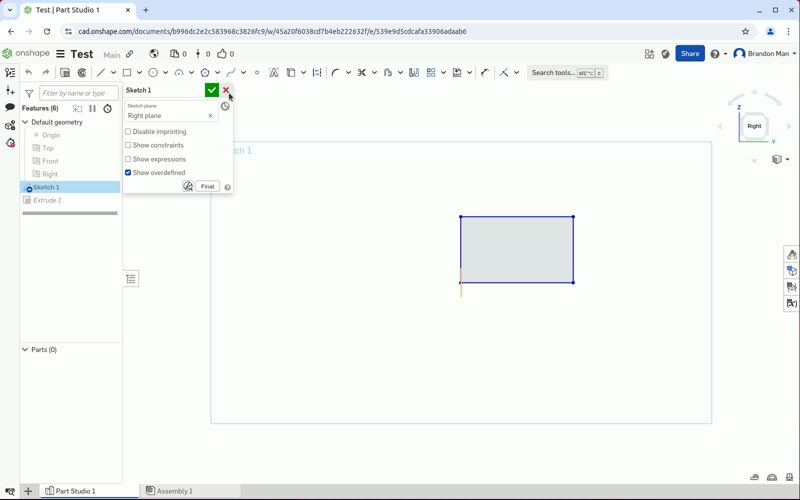
click(229, 92)
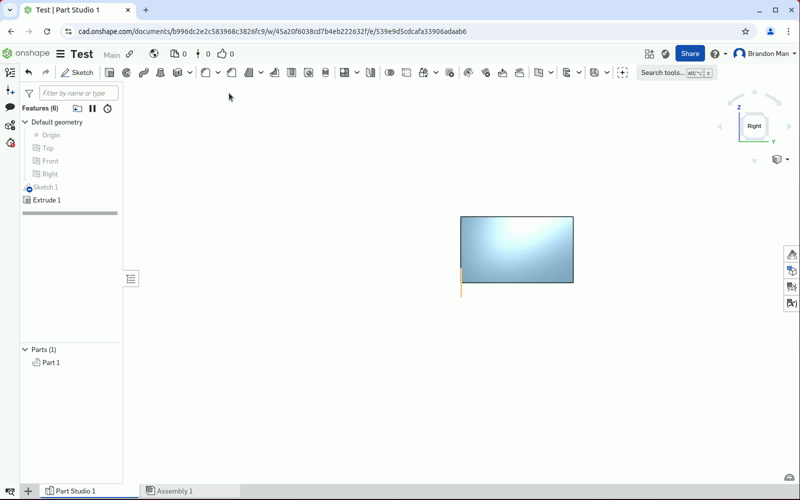
mouse_move(541, 75)
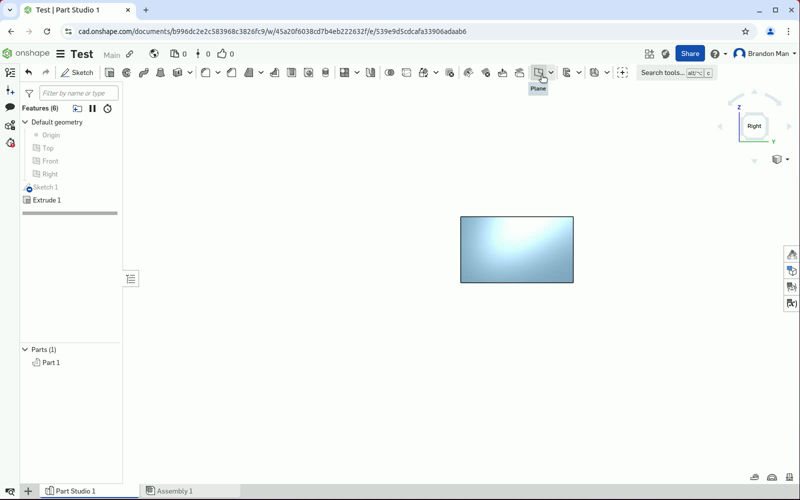
click(541, 75)
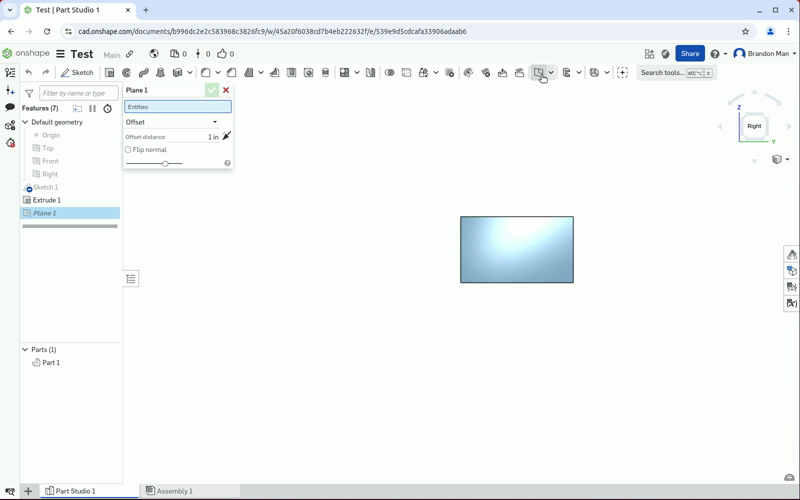
mouse_move(73, 176)
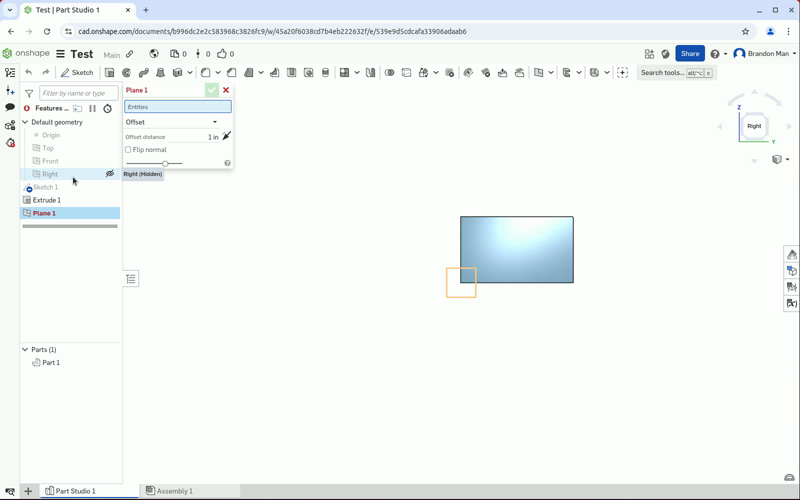
click(73, 176)
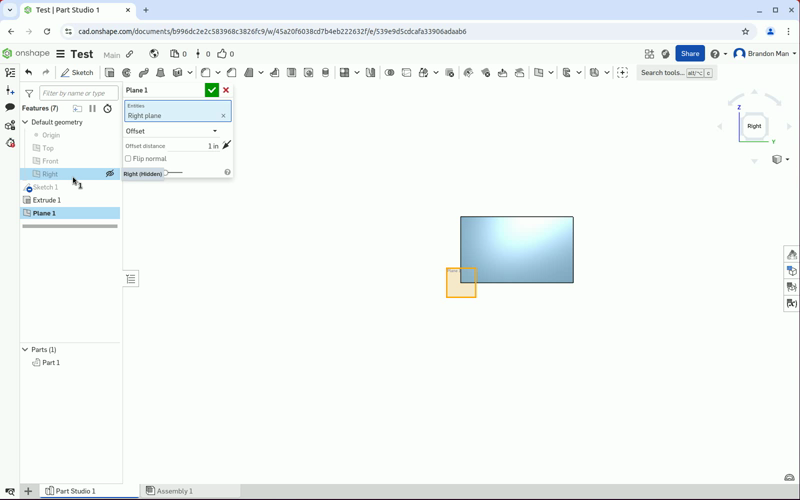
key(tab, 2)
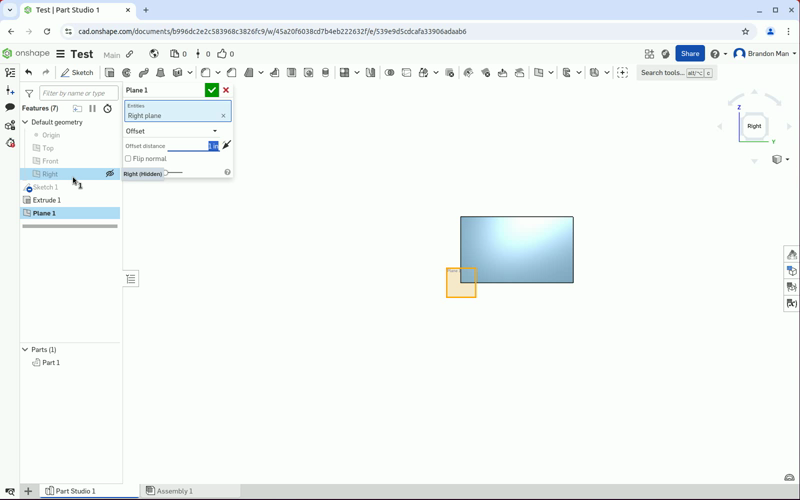
text(0.246)
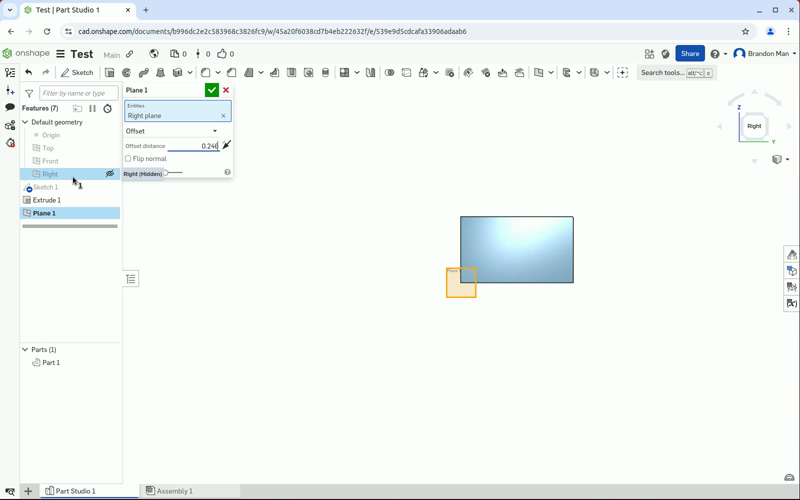
key(enter, 2)
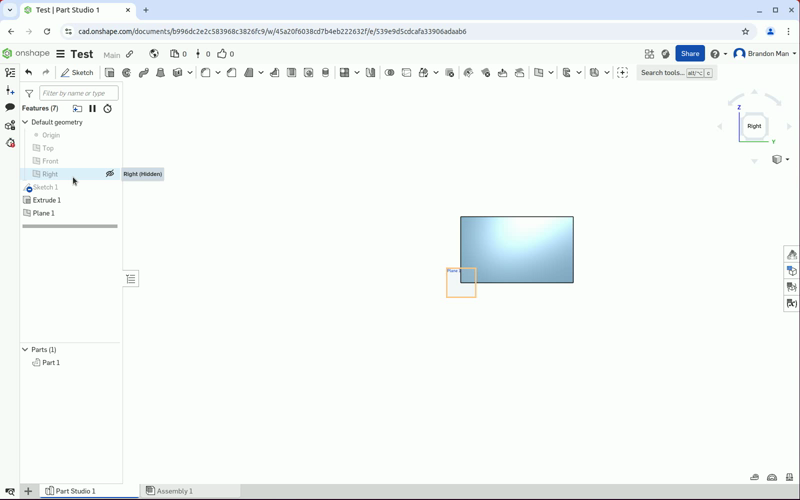
key(shift+s)
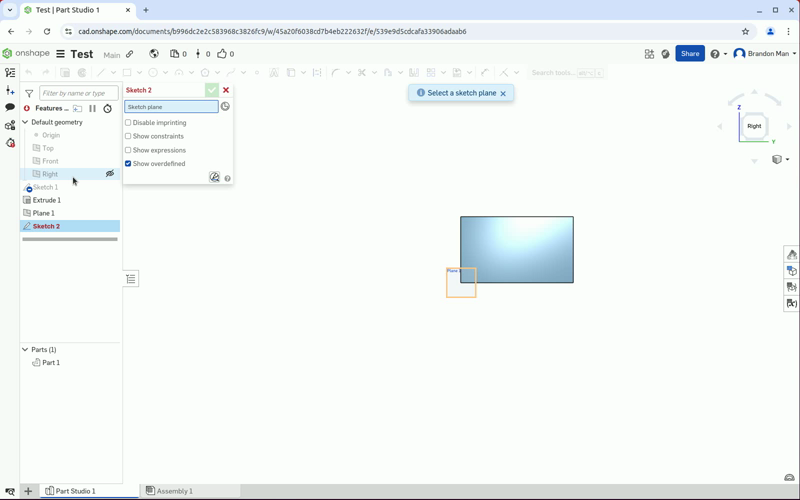
mouse_move(73, 215)
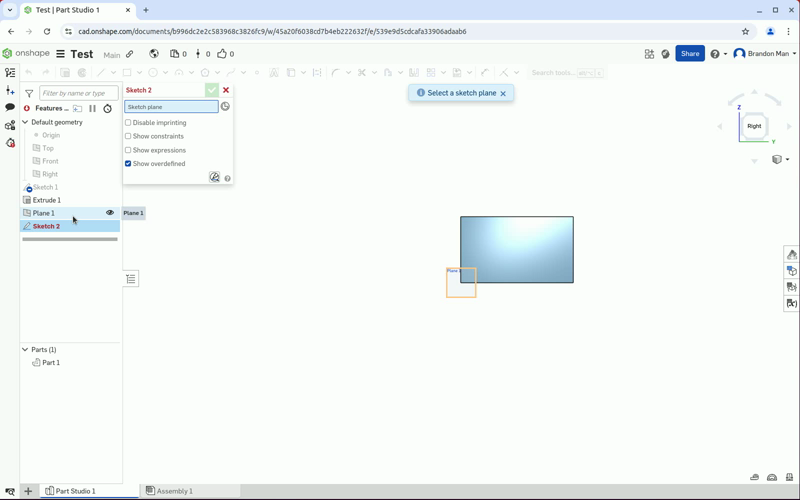
click(73, 215)
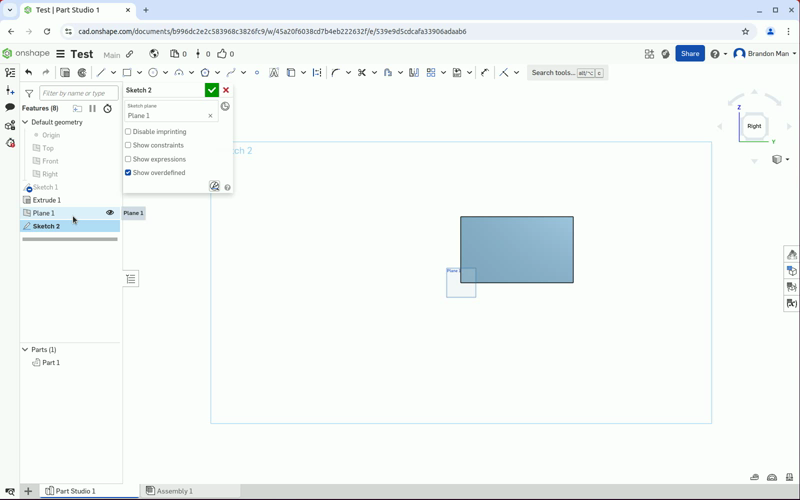
mouse_move(73, 352)
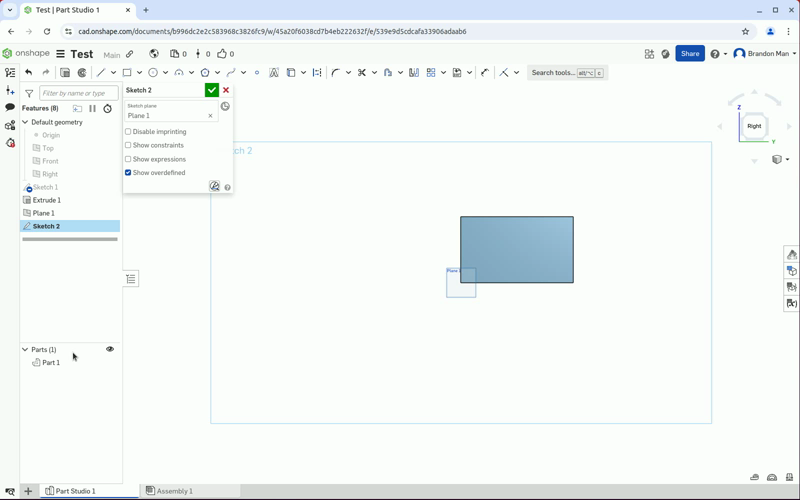
key(y)
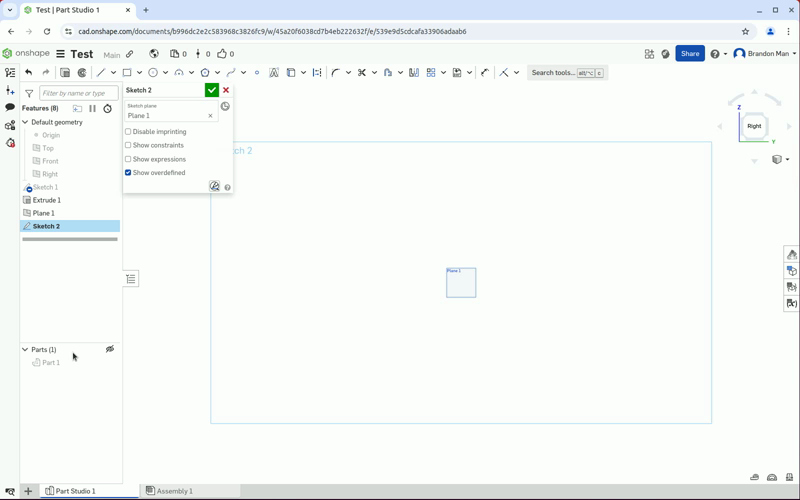
key(l)
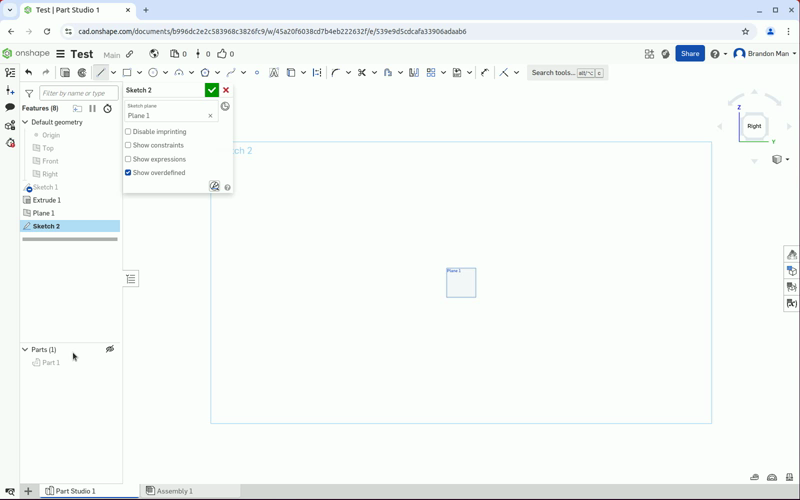
key_down(shift)
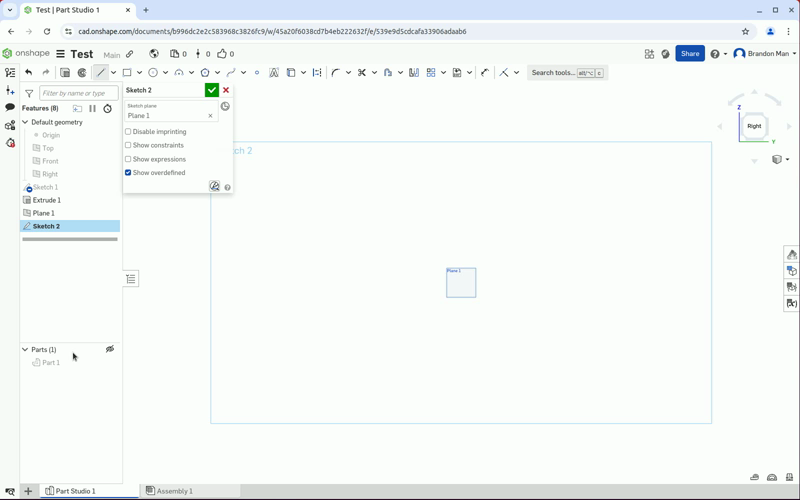
mouse_move(461, 281)
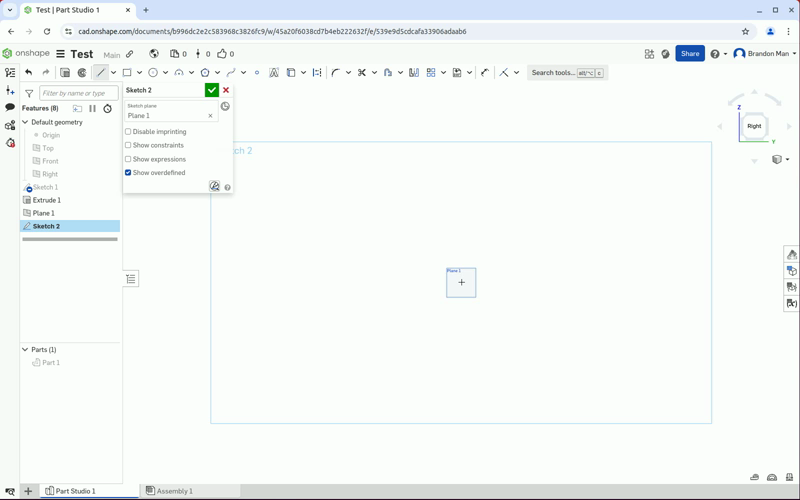
click(461, 281)
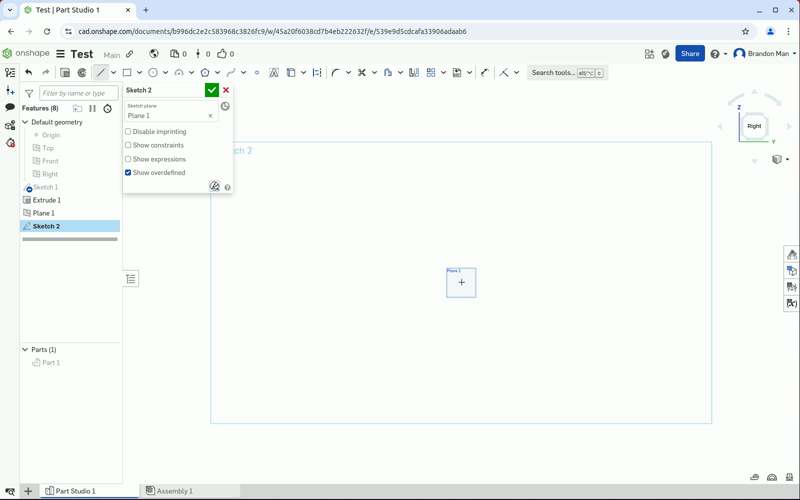
key_up(shift)
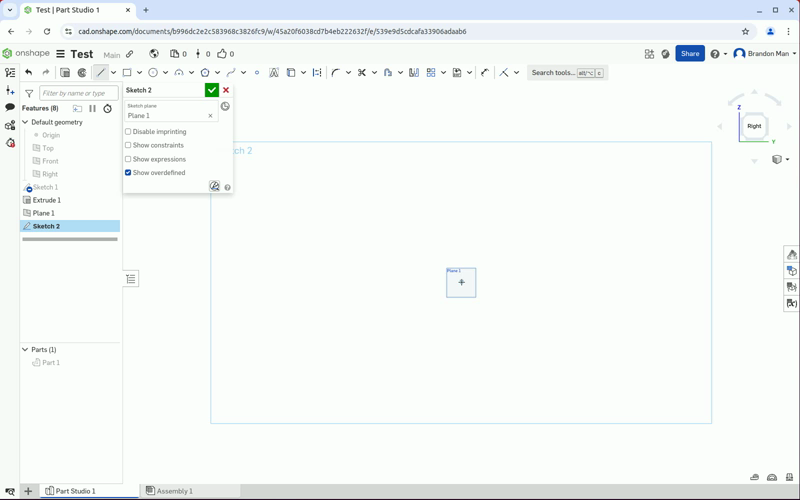
key_down(shift)
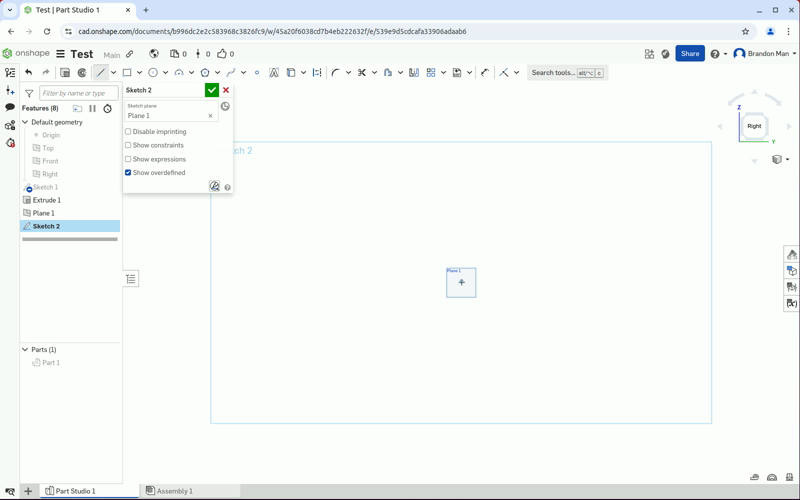
mouse_move(573, 281)
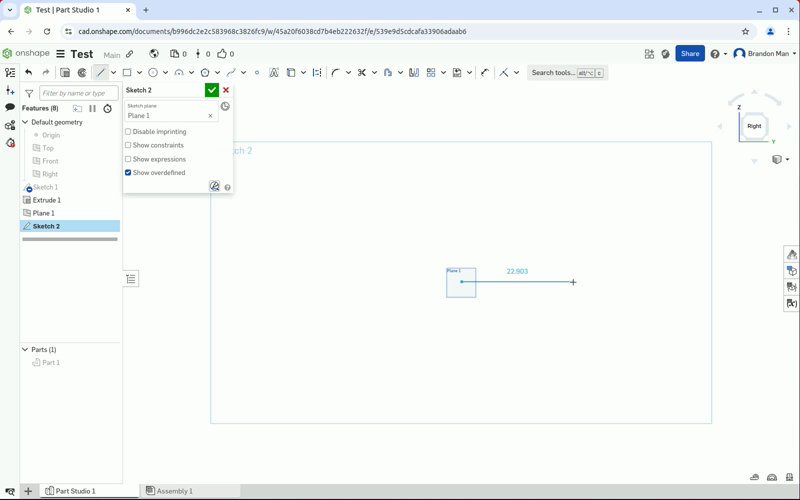
click(573, 281)
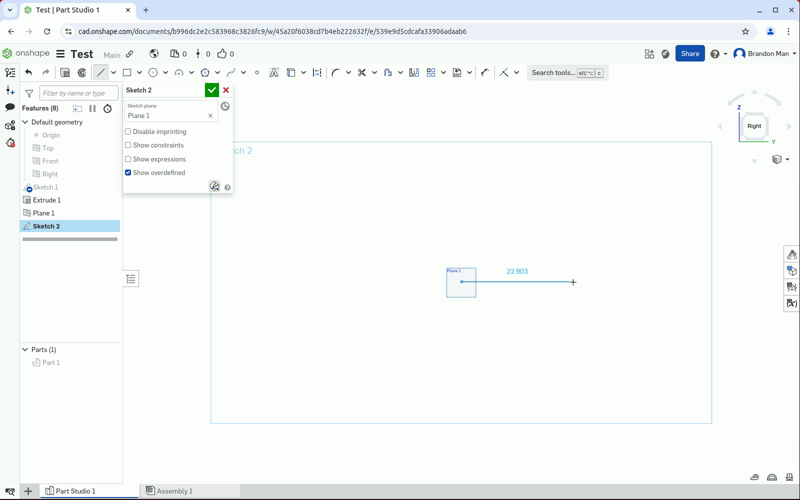
key_up(shift)
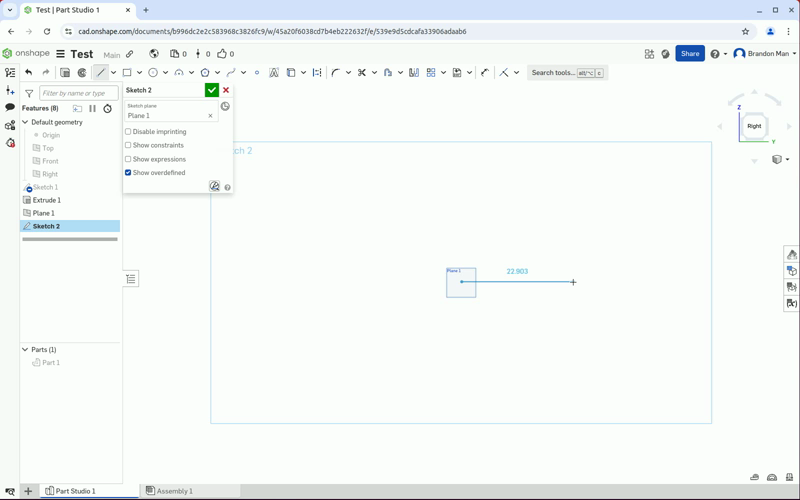
key_down(shift)
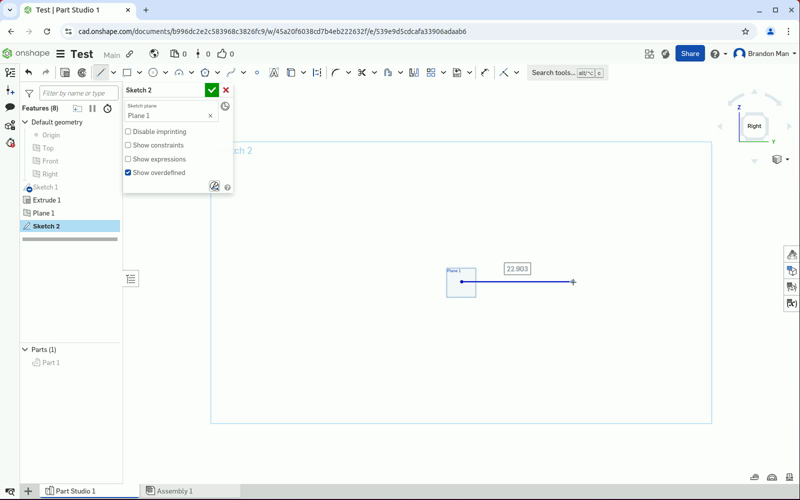
mouse_move(573, 216)
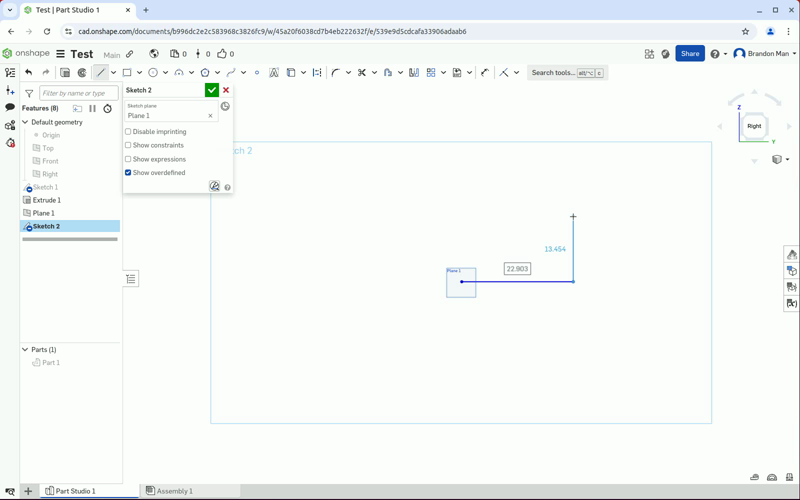
click(573, 216)
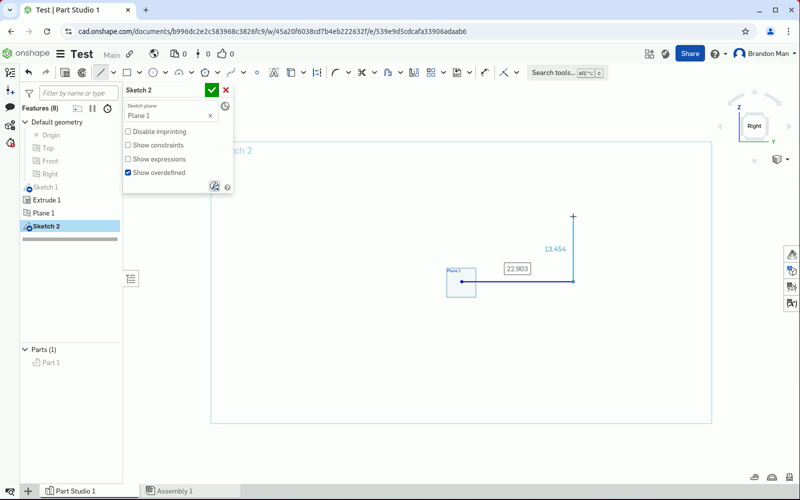
key_up(shift)
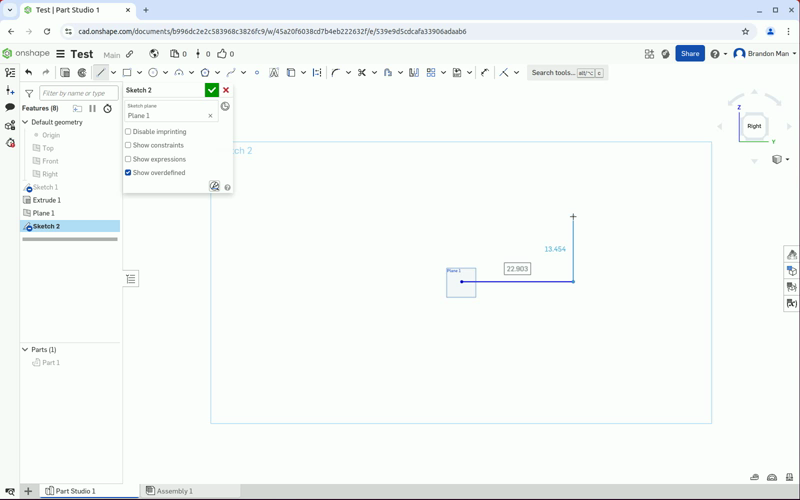
key_down(shift)
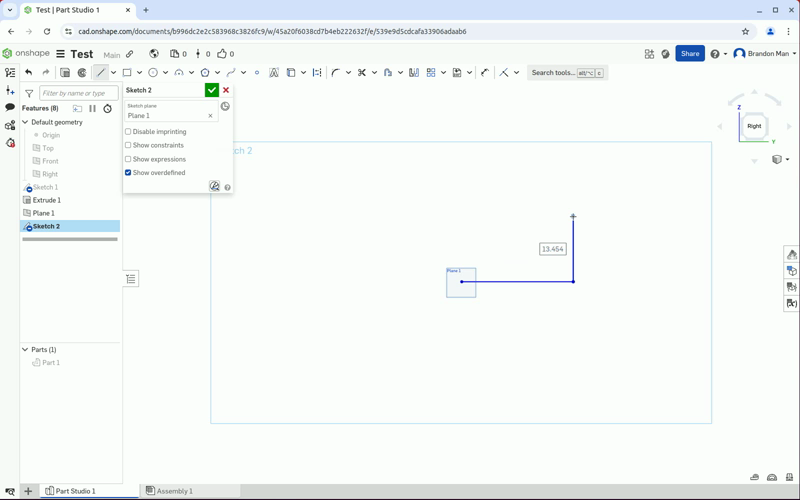
mouse_move(461, 216)
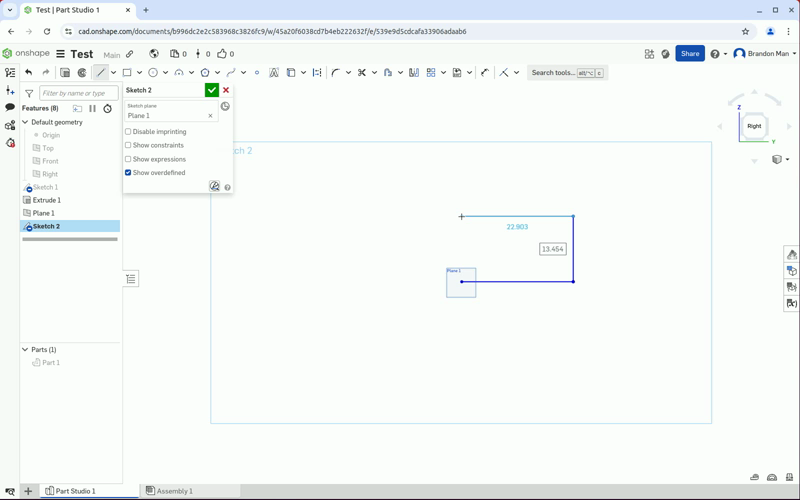
click(461, 216)
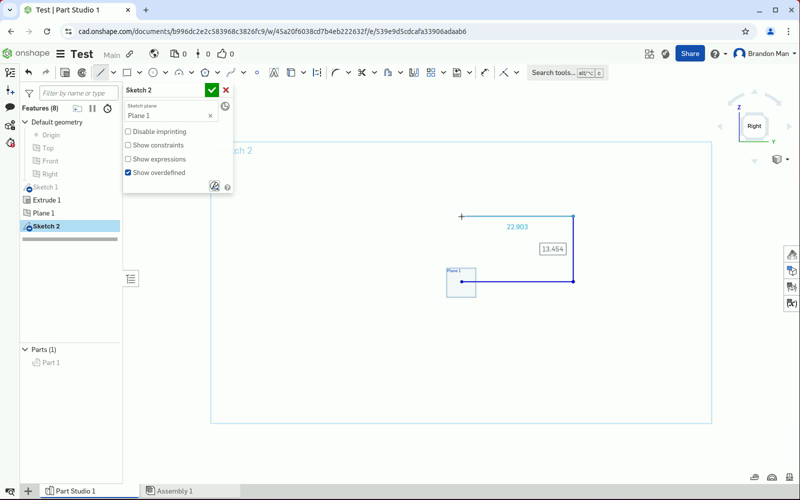
key_up(shift)
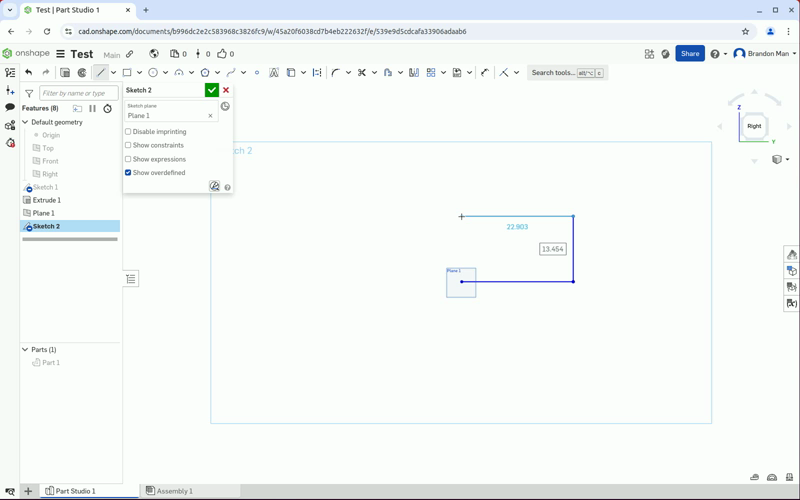
key_down(shift)
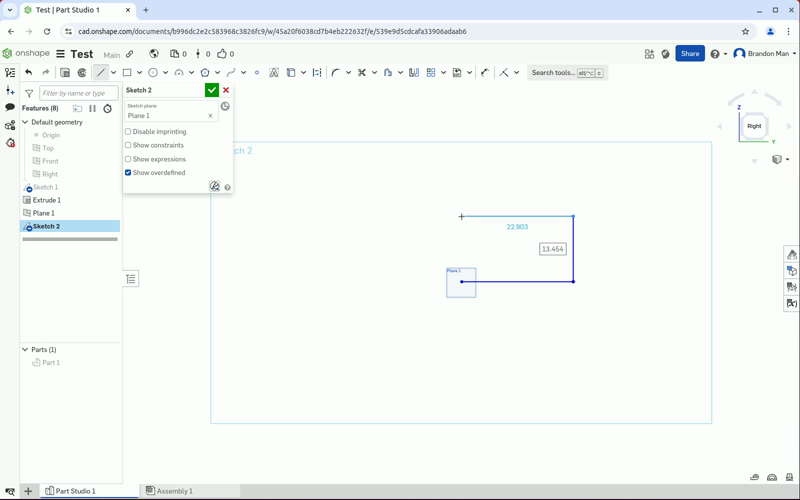
mouse_move(461, 281)
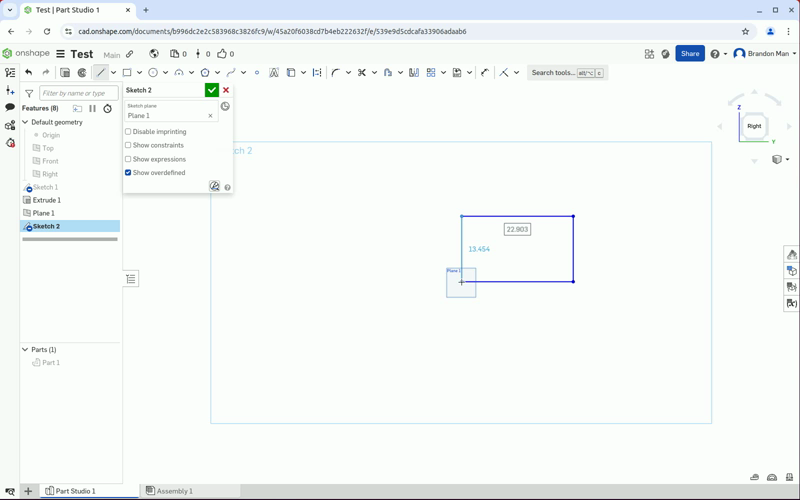
key_up(shift)
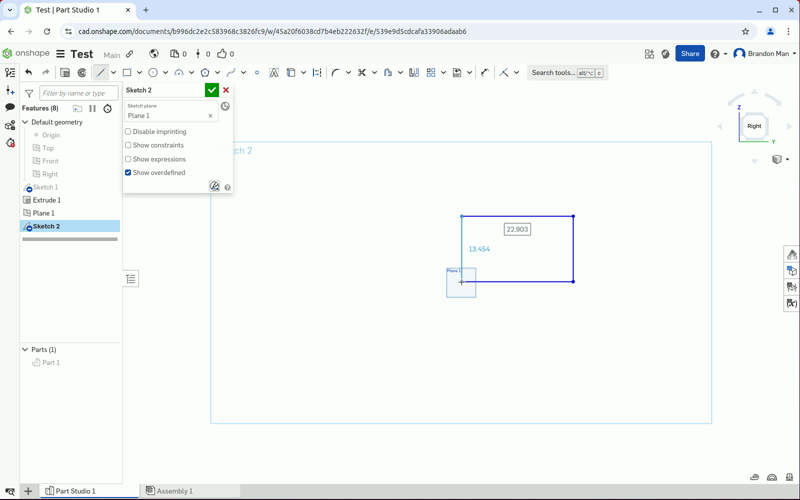
click(461, 281)
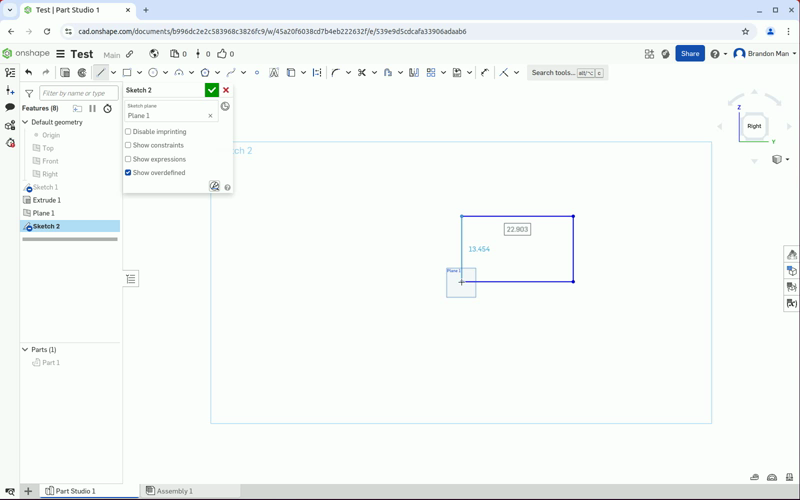
key(esc)
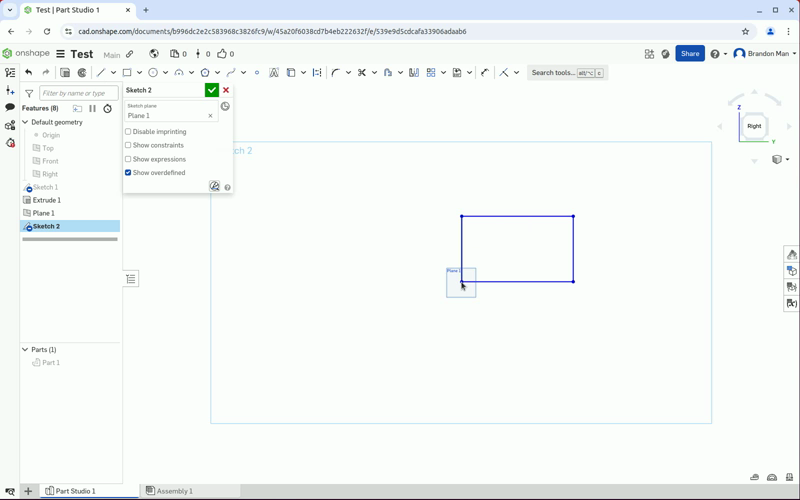
mouse_move(512, 243)
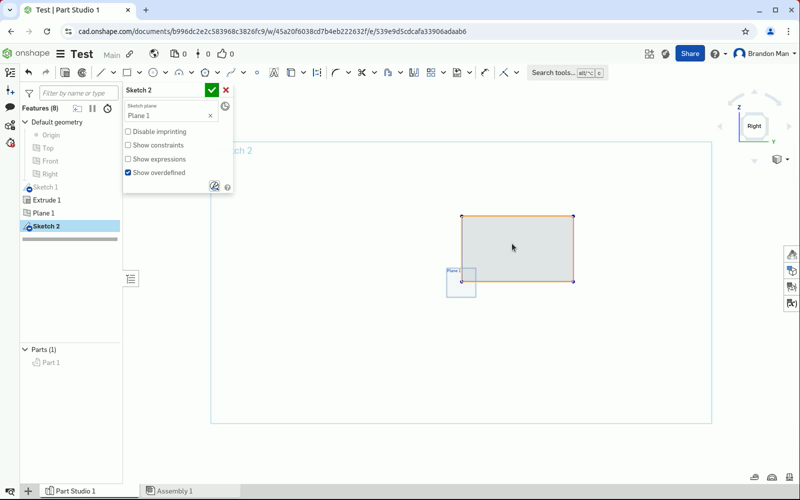
click(512, 243)
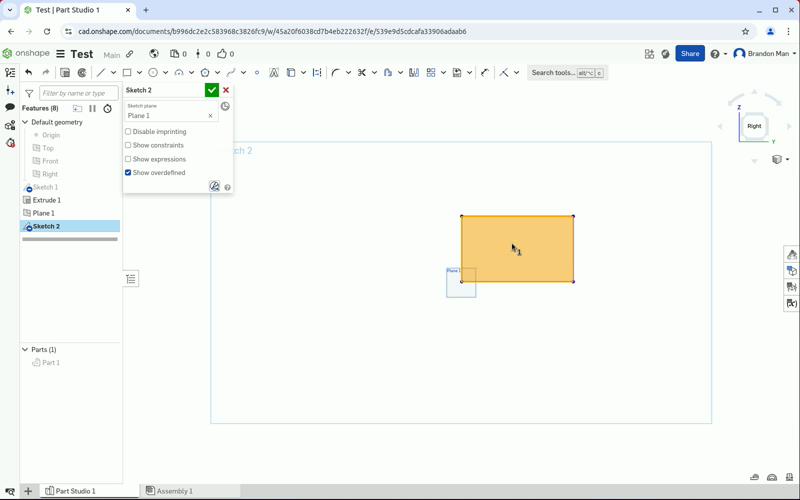
mouse_move(73, 352)
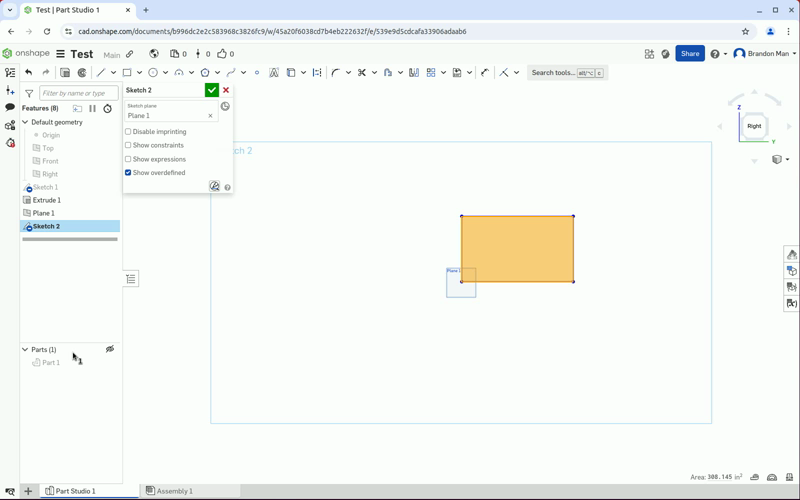
key(shift+y)
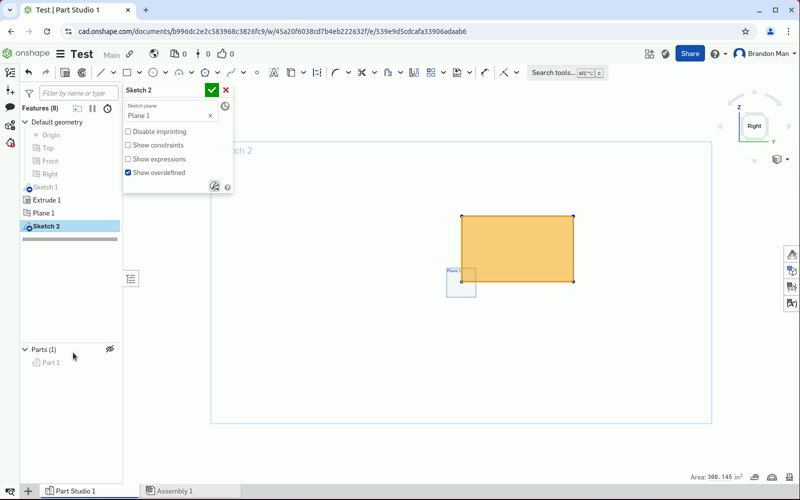
key(shift+e)
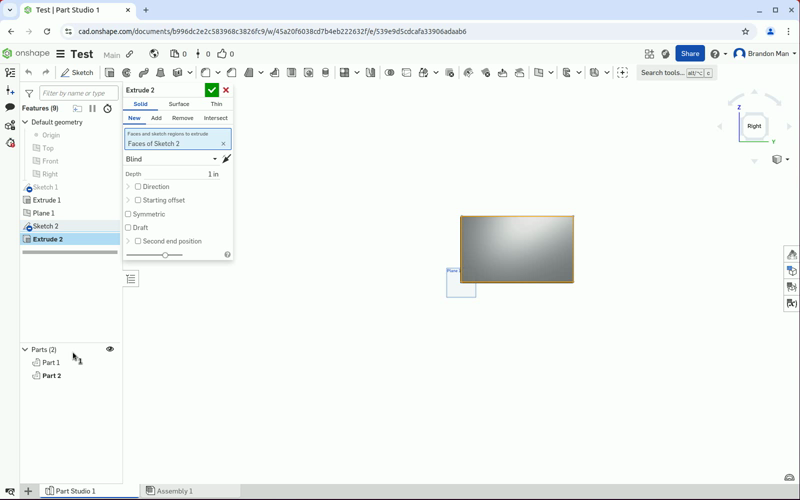
mouse_move(143, 106)
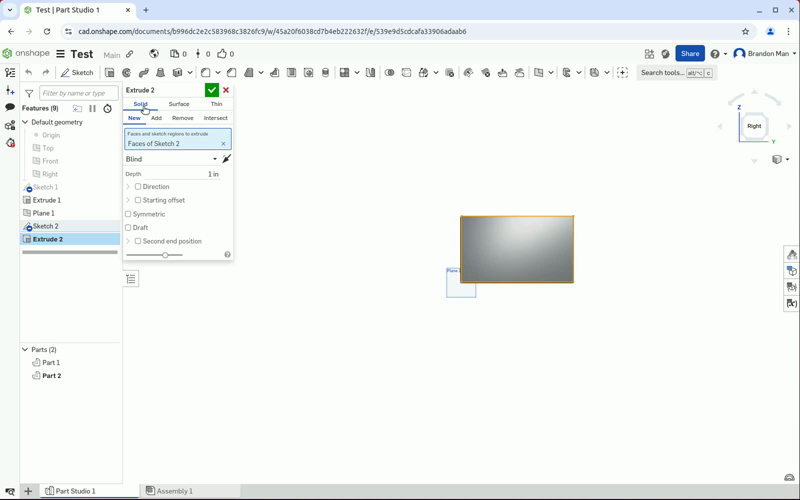
click(143, 106)
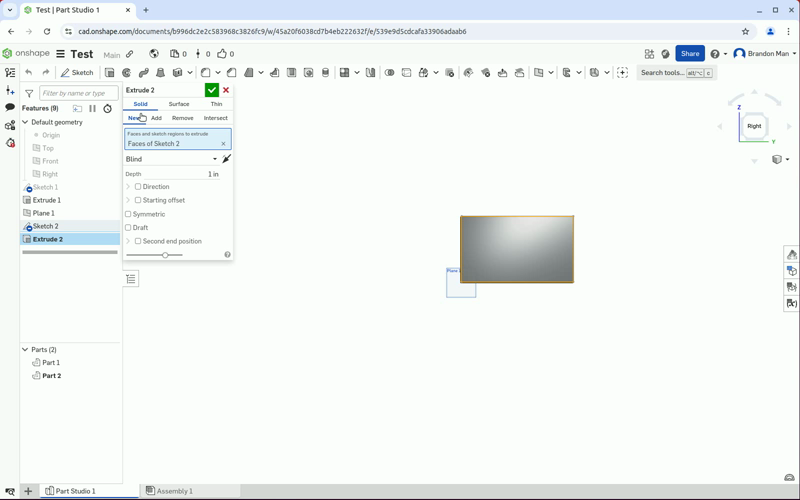
mouse_move(137, 120)
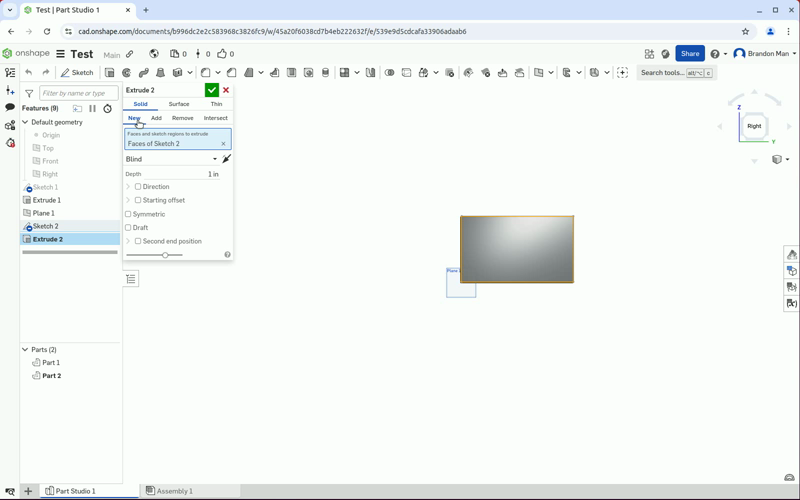
click(137, 120)
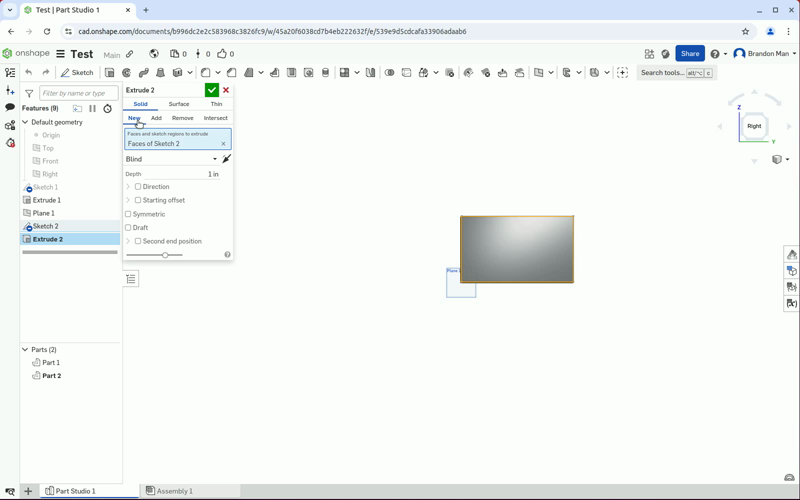
key(tab, 4)
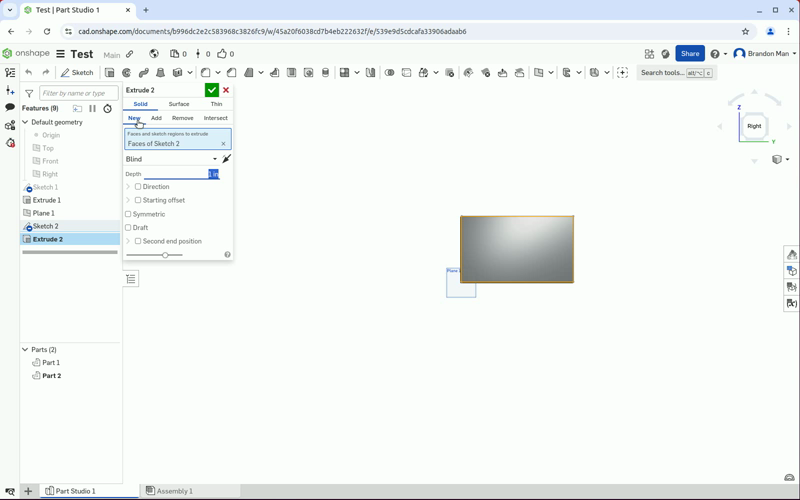
text(15.887)
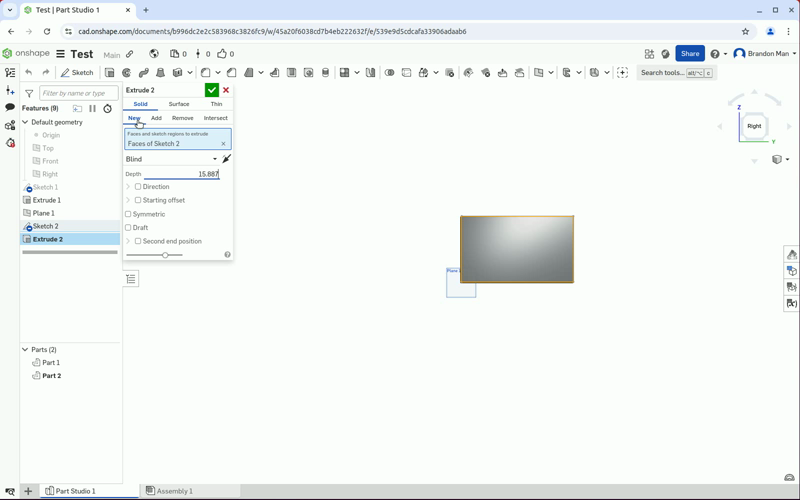
key(enter)
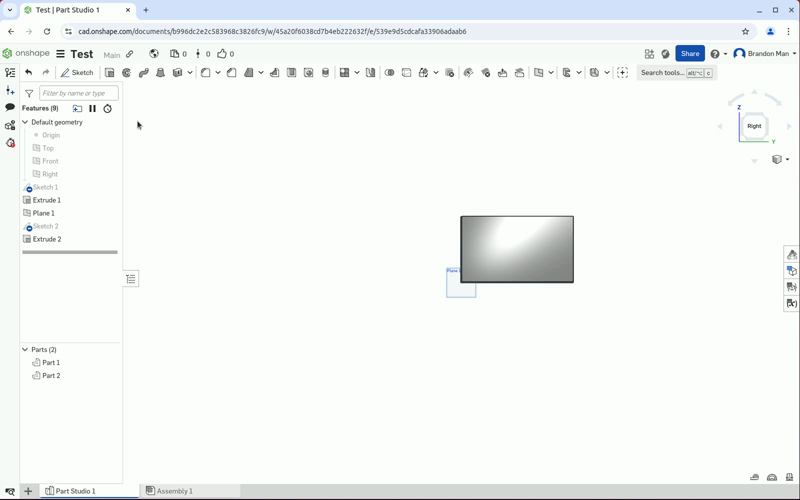
key(shift+h)
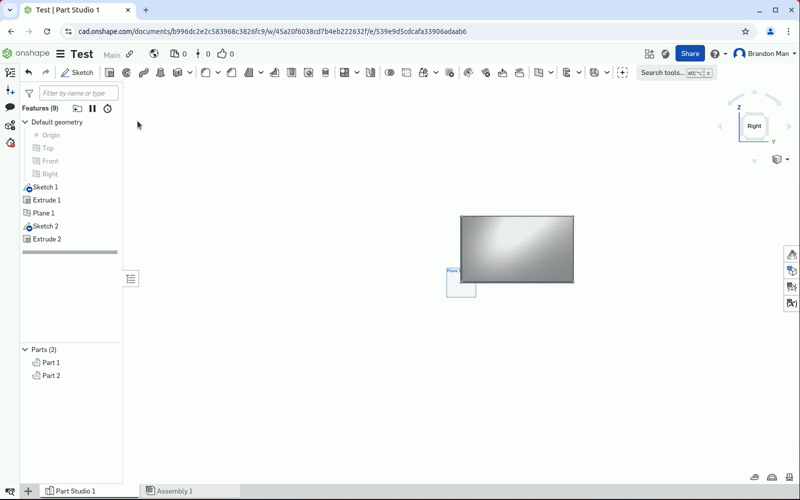
key(shift+h)
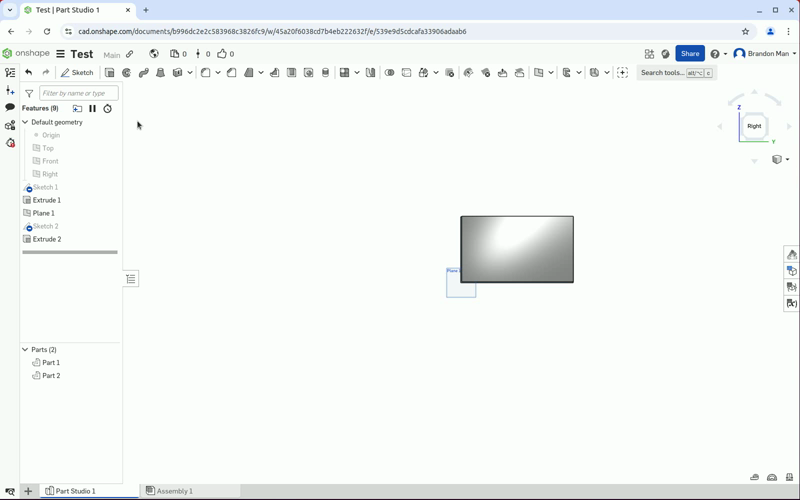
mouse_move(73, 189)
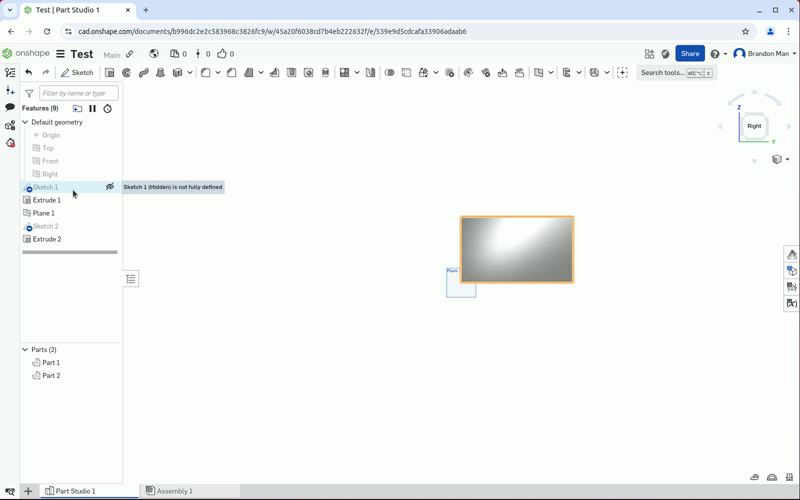
click(73, 189)
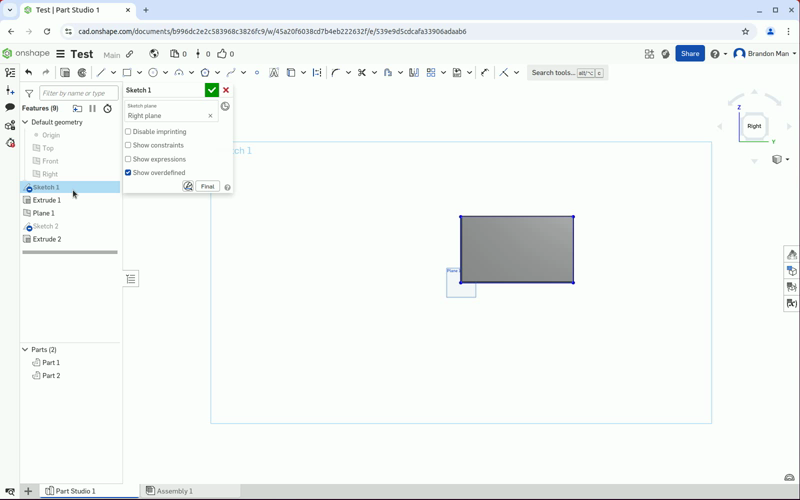
mouse_move(229, 92)
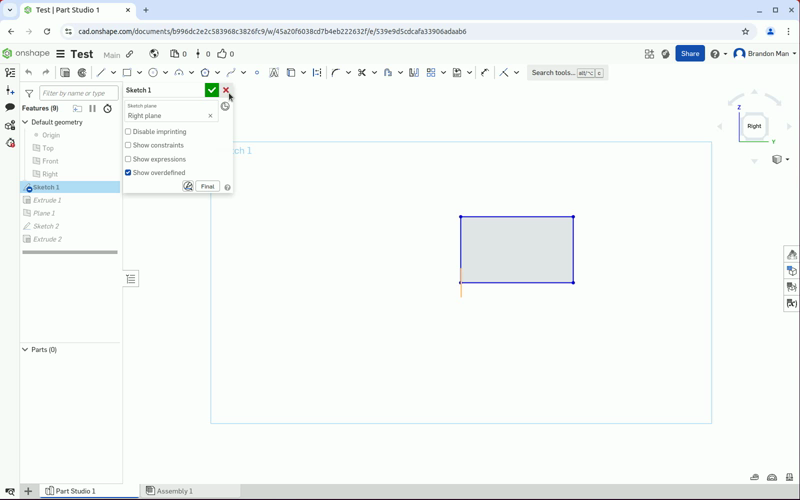
click(229, 92)
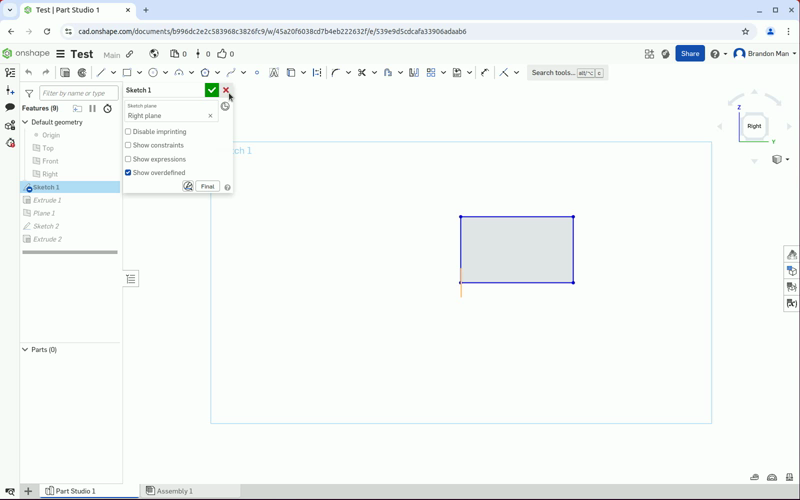
key(shift+s)
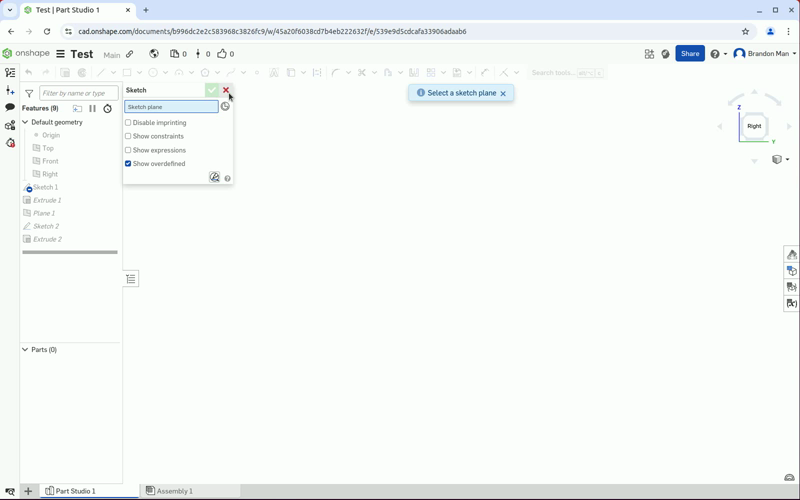
mouse_move(73, 176)
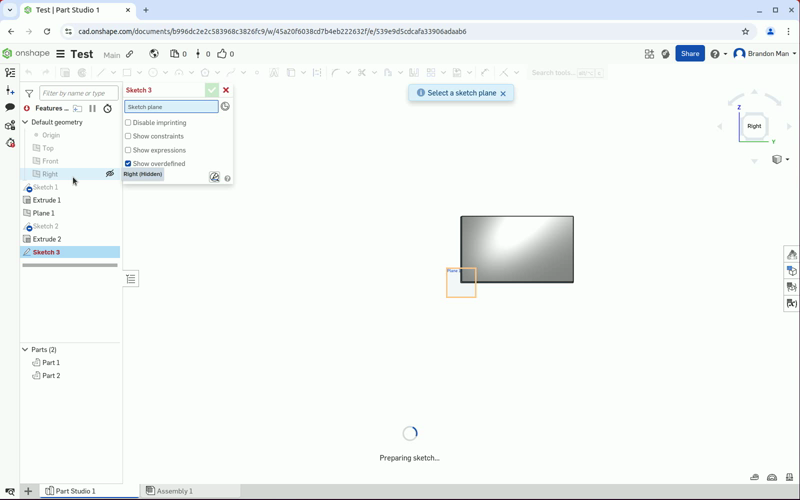
click(73, 176)
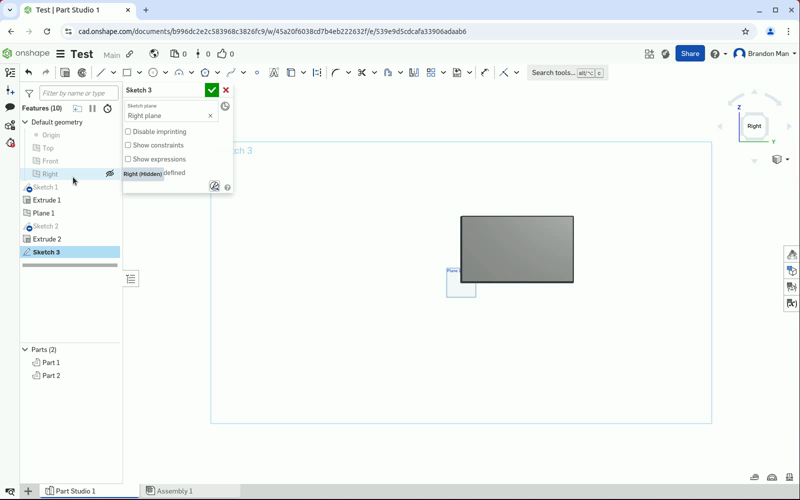
mouse_move(73, 352)
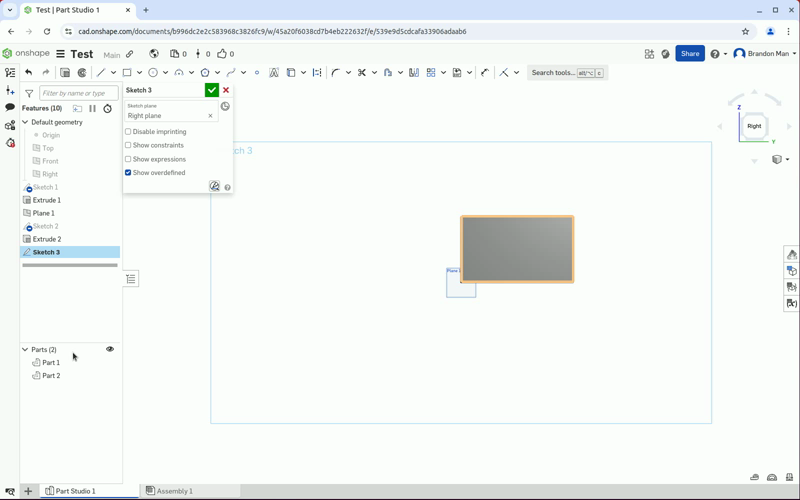
key(y)
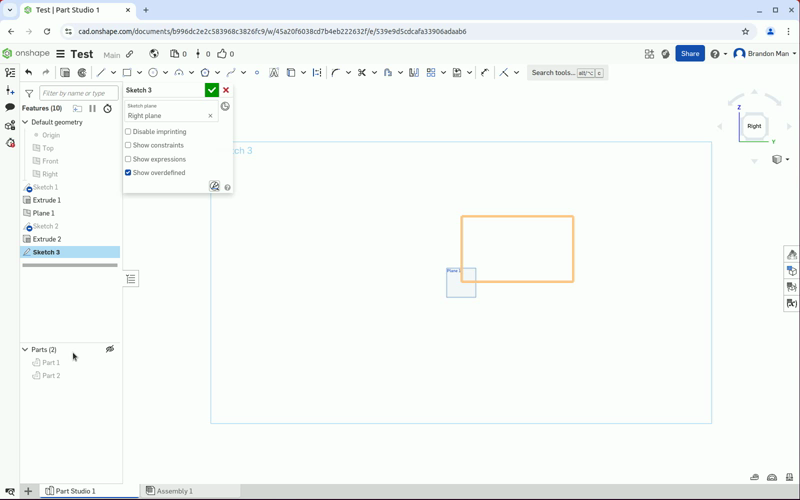
key(l)
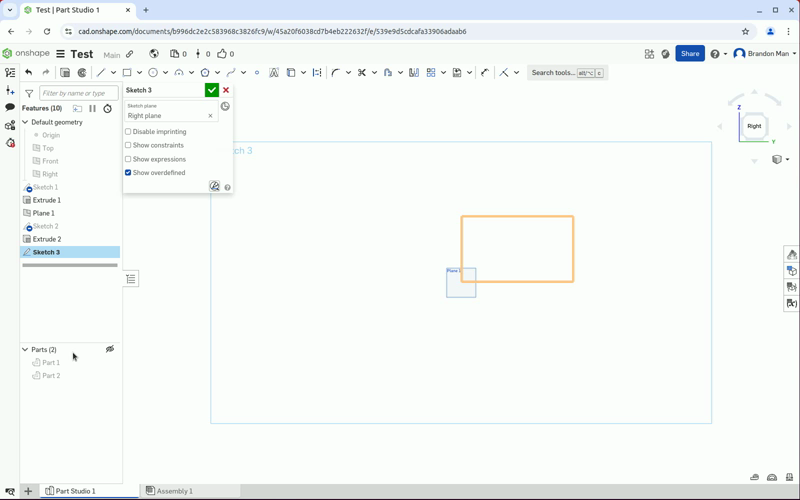
key_down(shift)
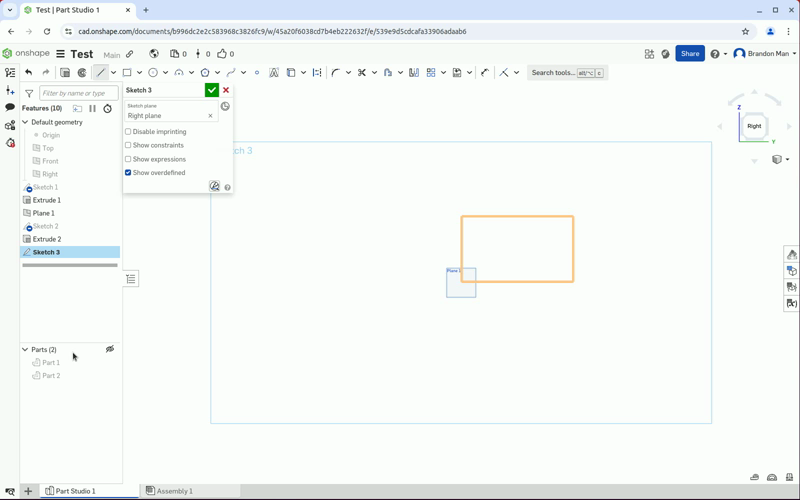
mouse_move(465, 267)
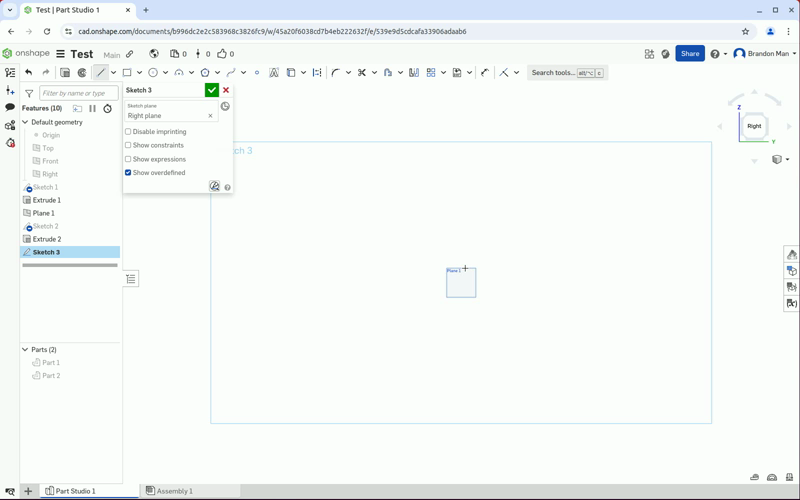
click(465, 267)
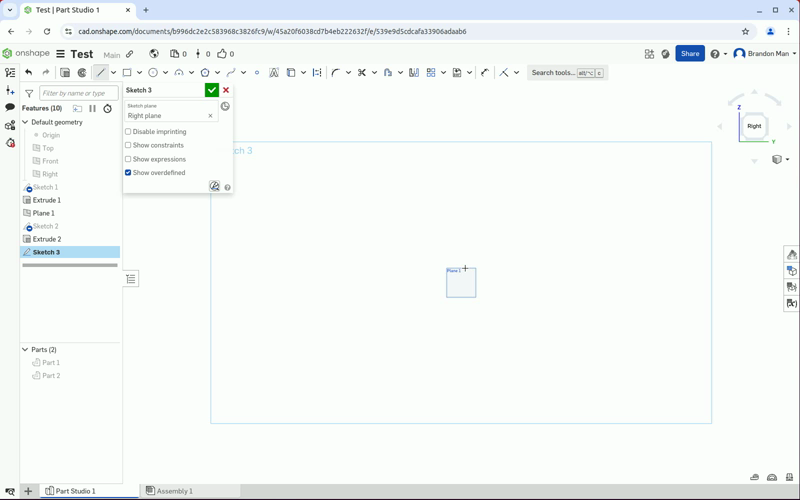
key_up(shift)
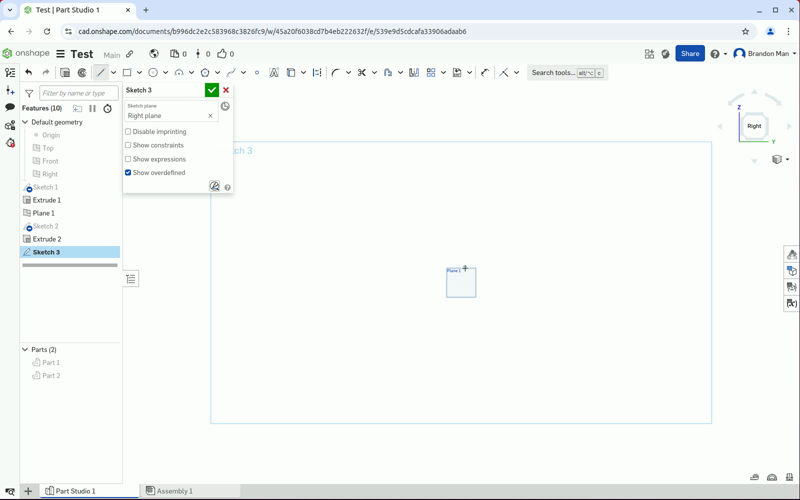
key_down(shift)
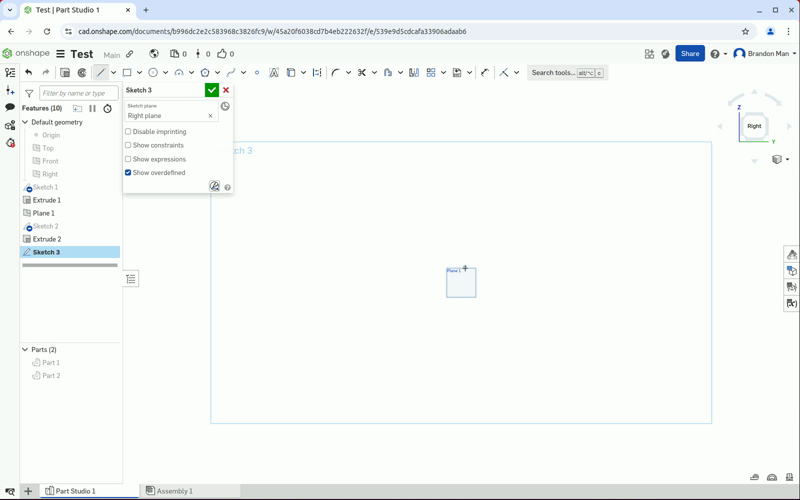
mouse_move(495, 267)
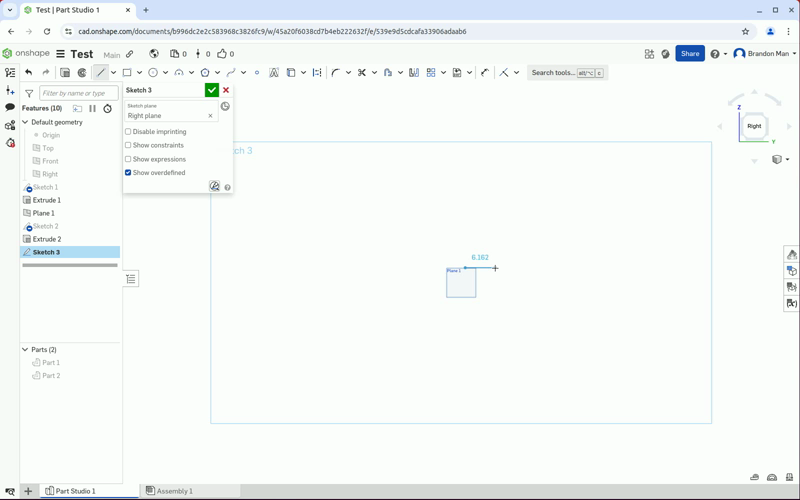
mouse_move(501, 267)
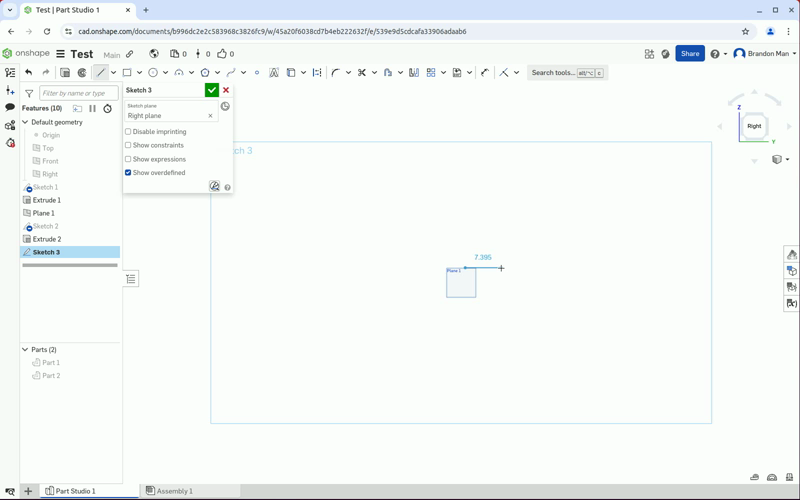
click(501, 267)
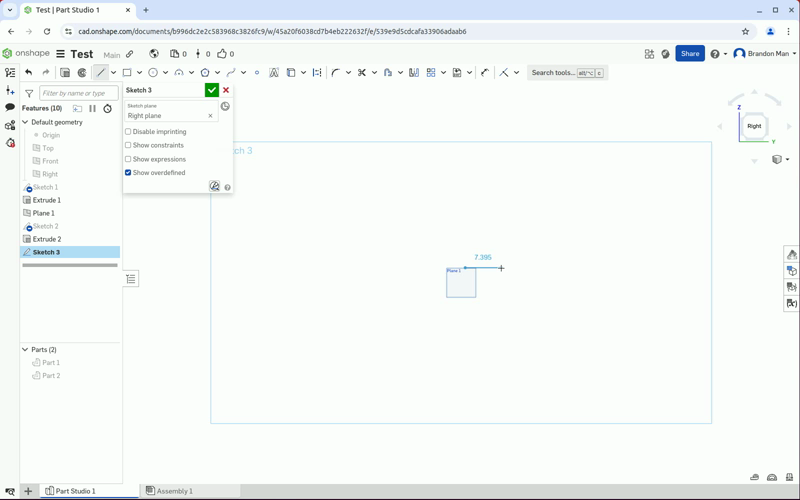
key_up(shift)
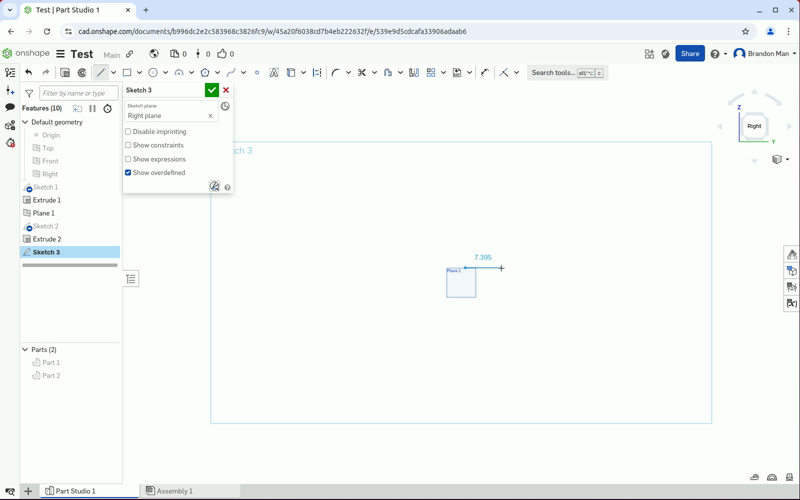
key_down(shift)
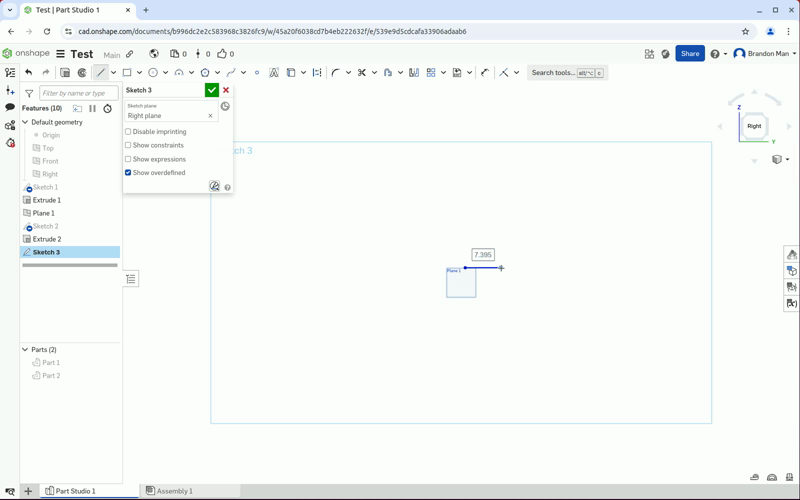
mouse_move(531, 267)
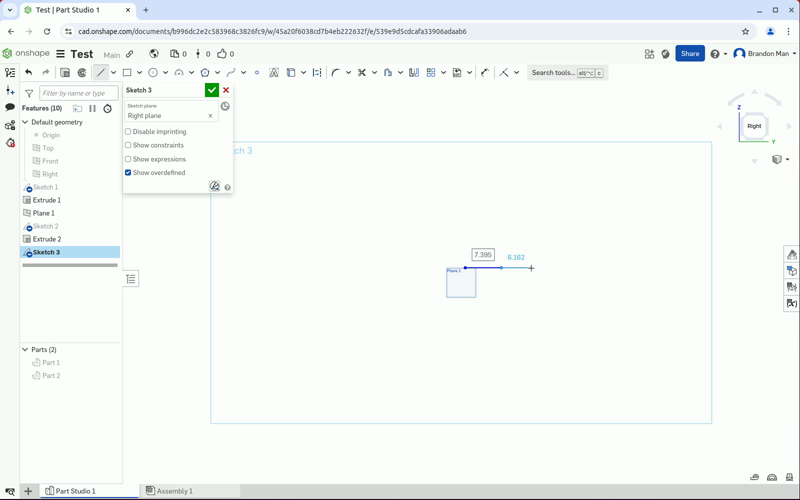
mouse_move(501, 224)
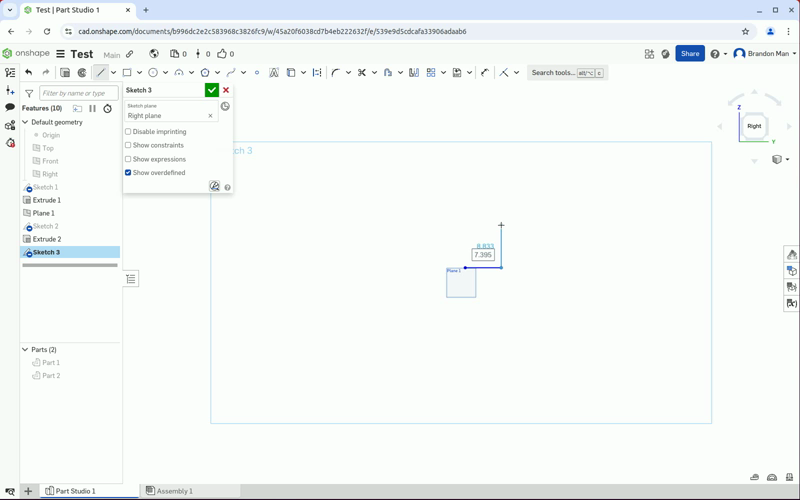
click(501, 224)
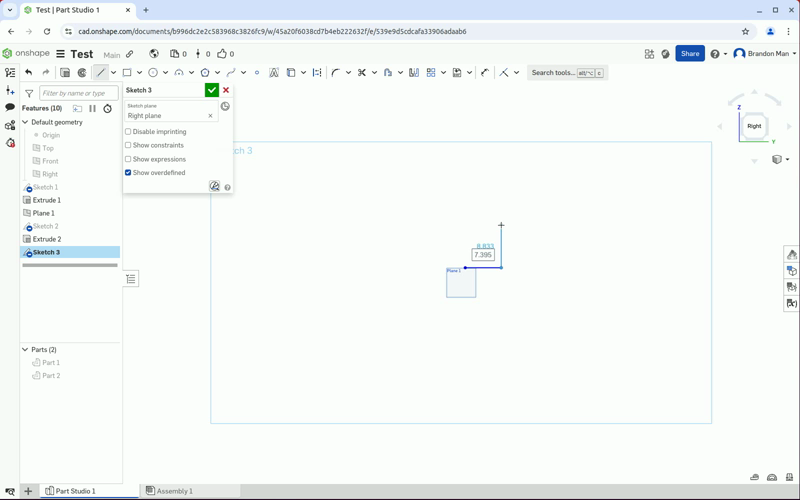
key_up(shift)
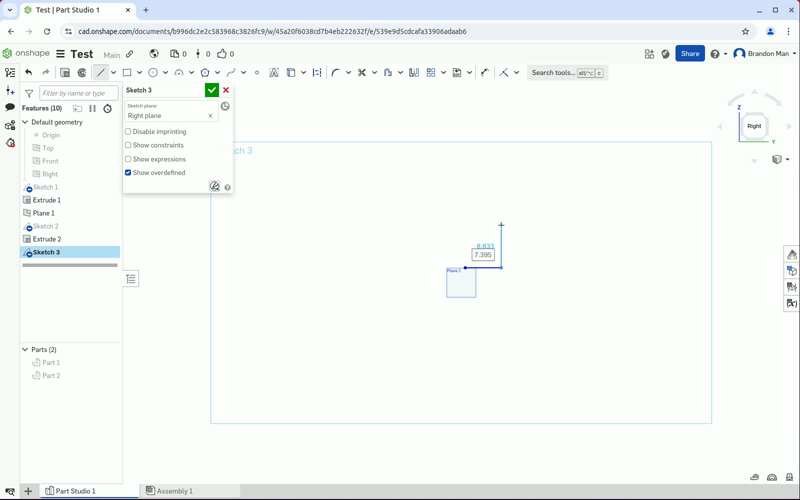
key_down(shift)
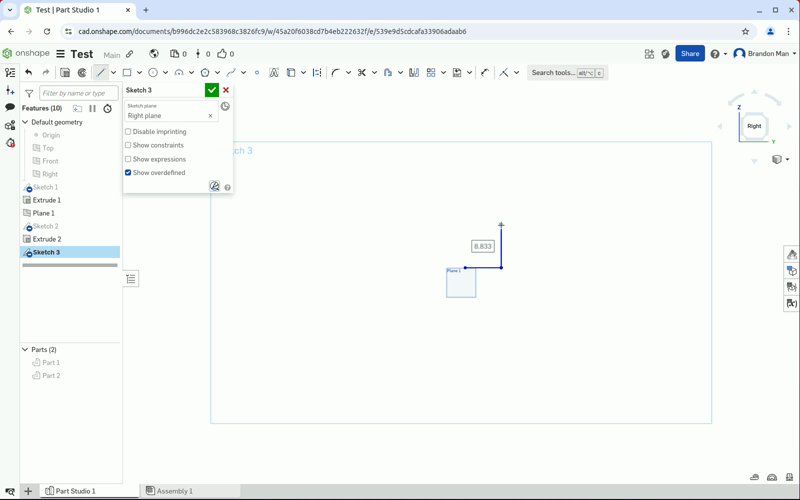
mouse_move(531, 224)
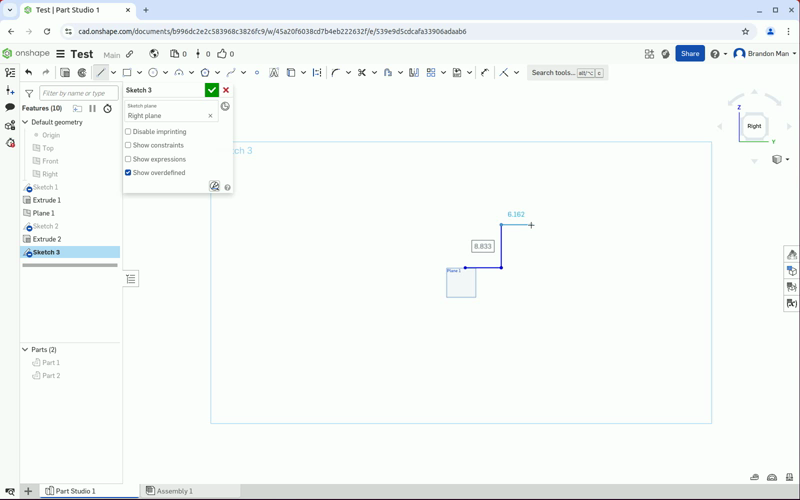
mouse_move(465, 224)
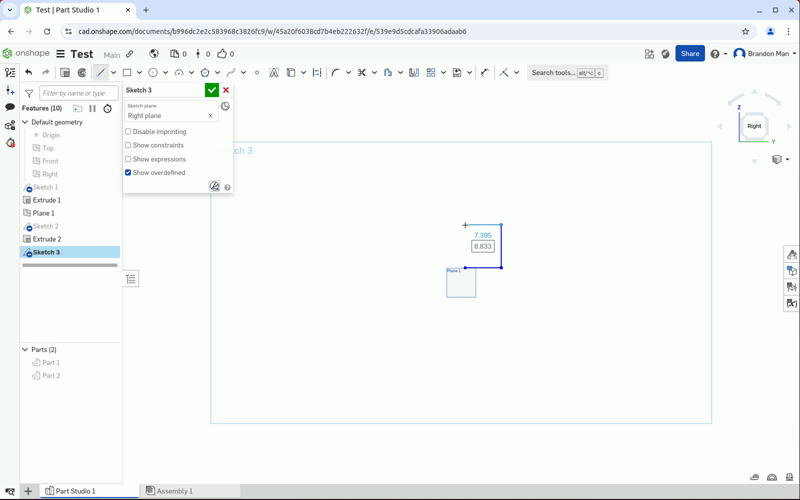
click(465, 224)
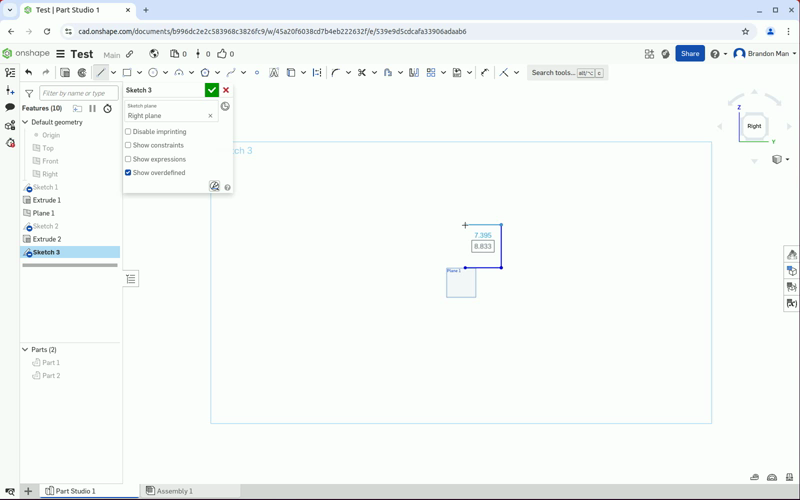
key_up(shift)
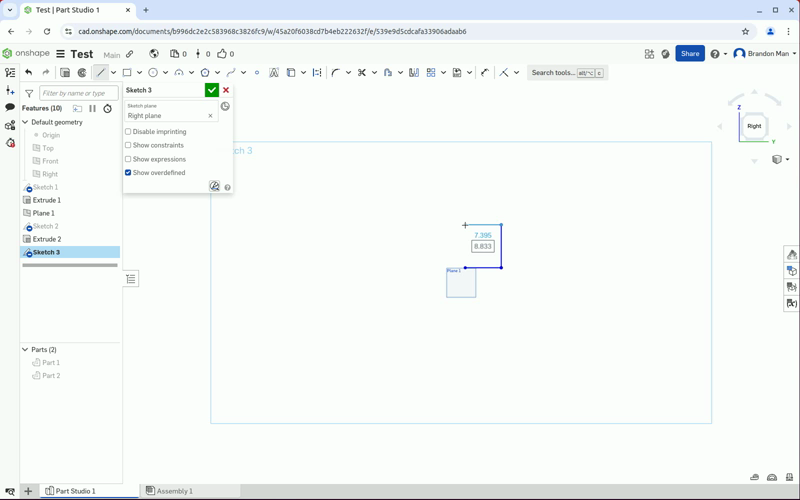
mouse_move(495, 224)
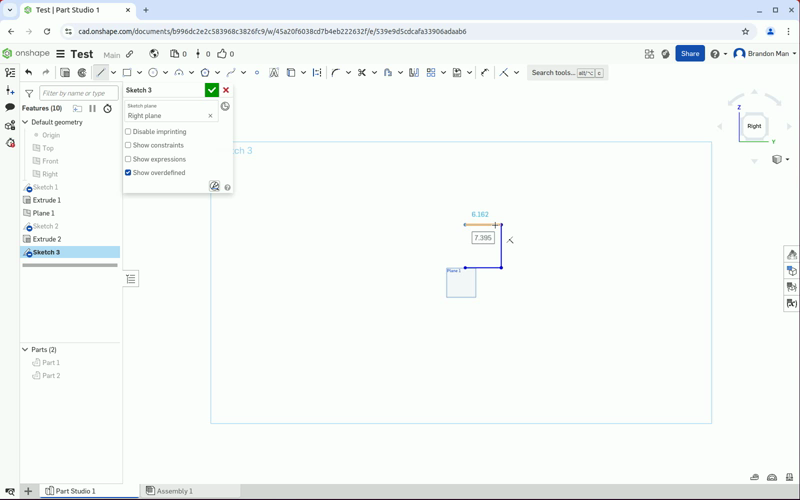
key_down(shift)
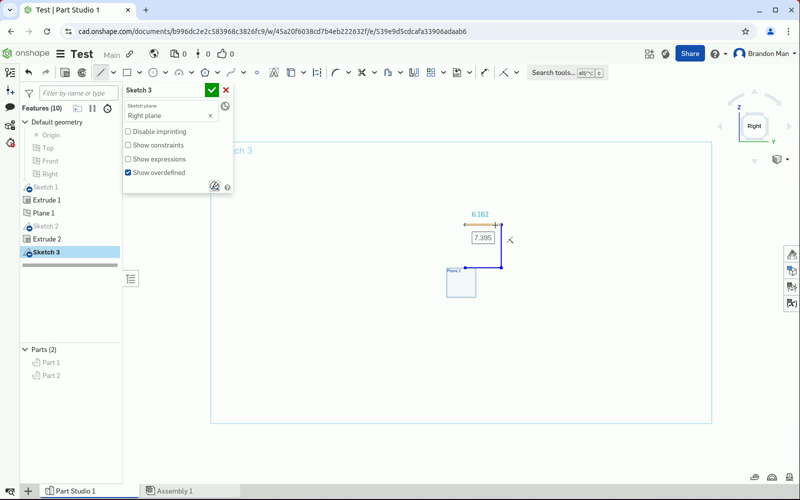
mouse_move(465, 267)
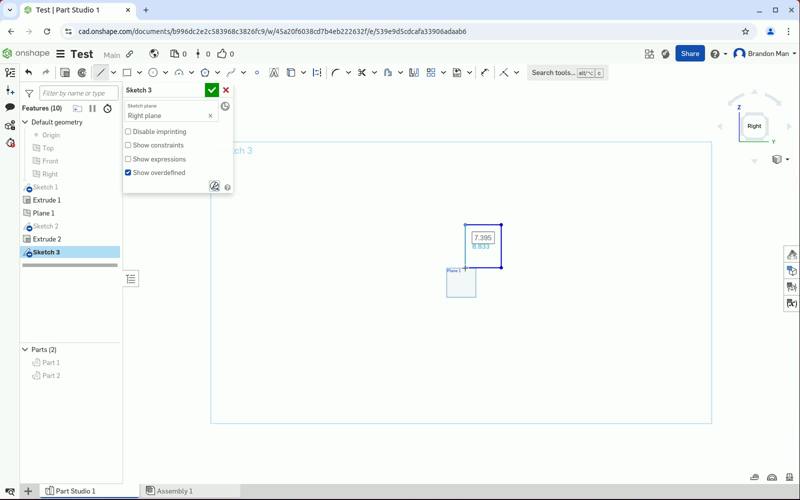
key_up(shift)
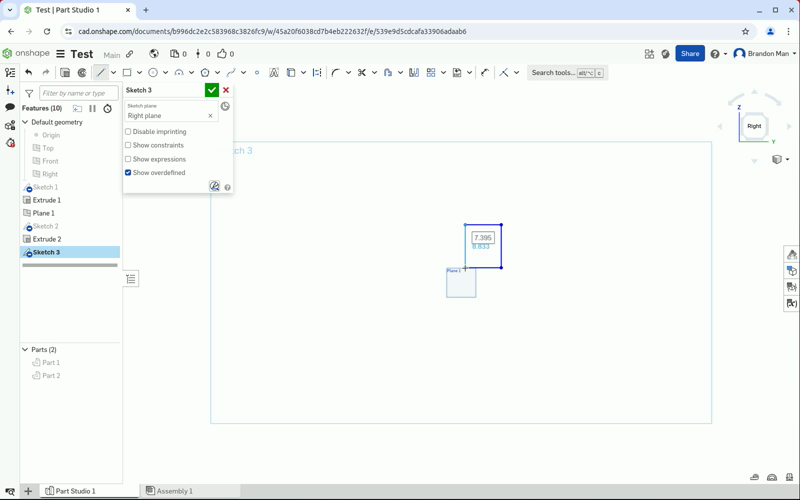
click(465, 267)
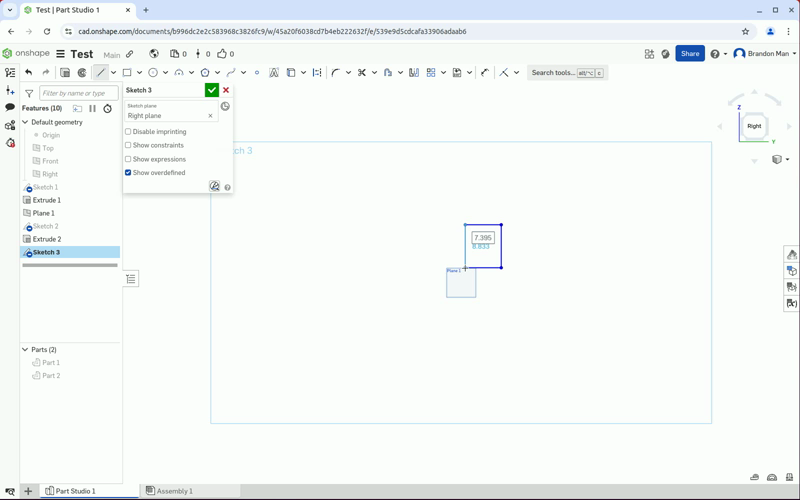
key(esc)
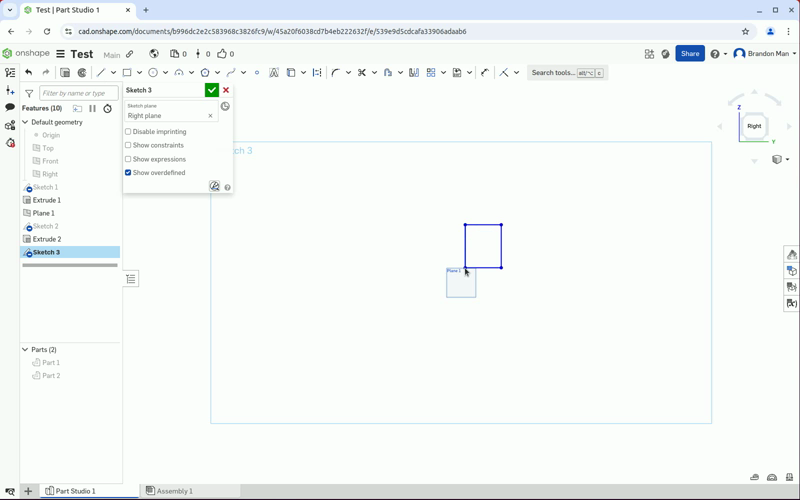
mouse_move(486, 255)
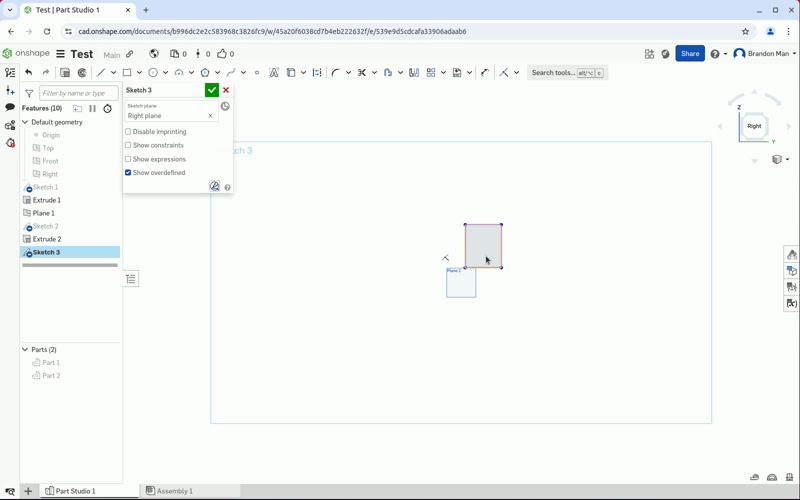
scroll(6)
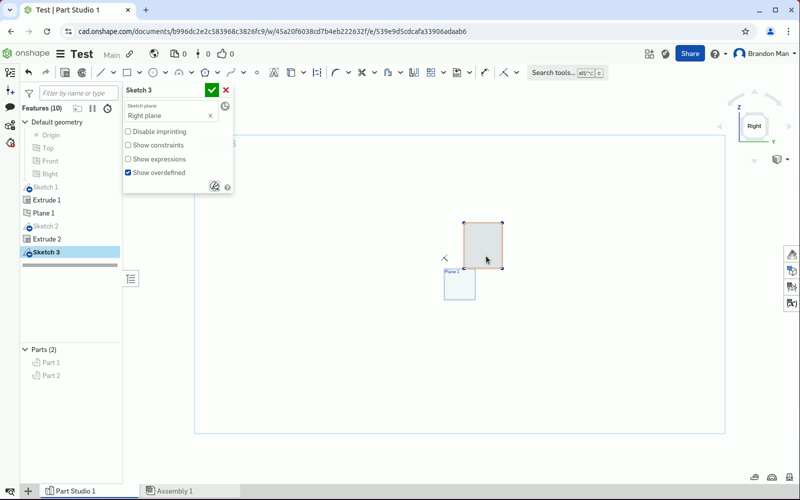
scroll(6)
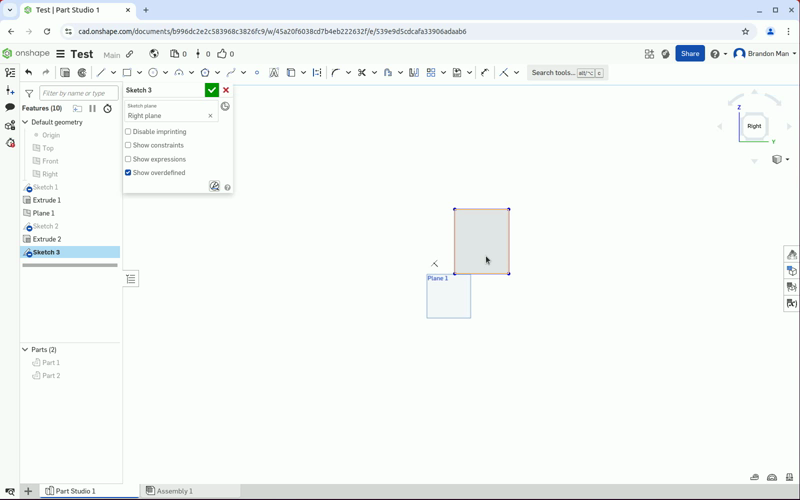
scroll(6)
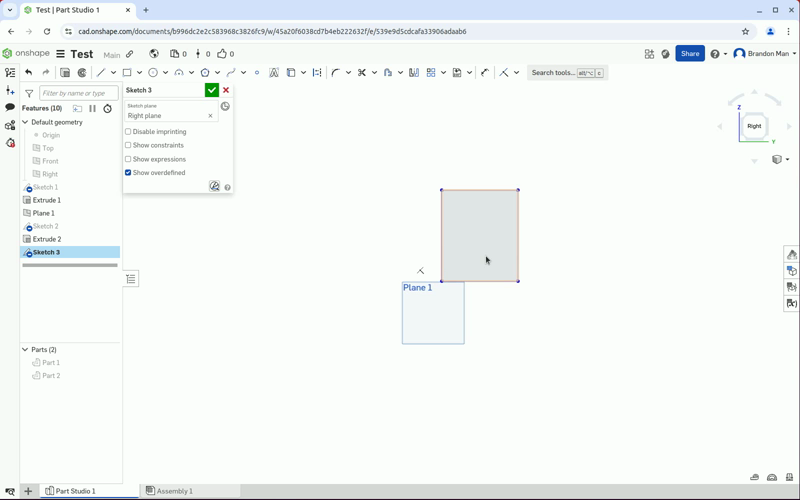
scroll(6)
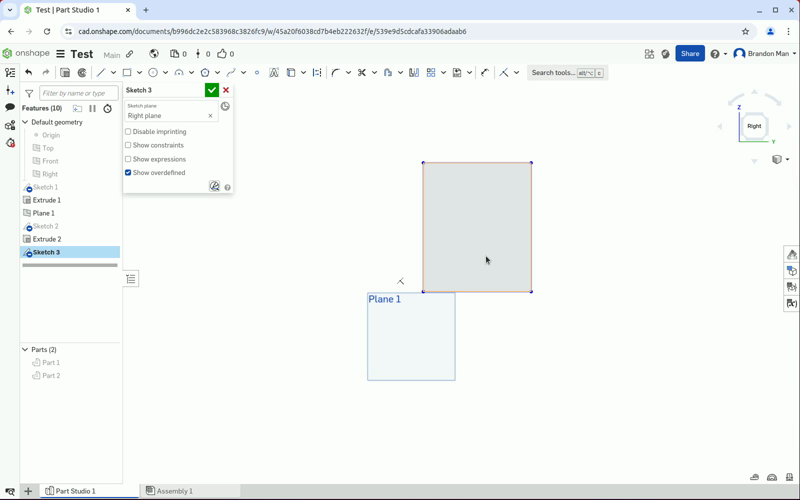
scroll(6)
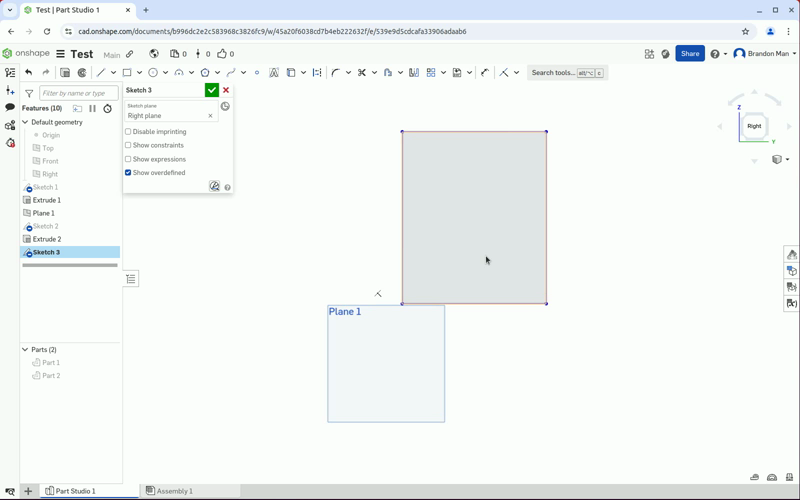
scroll(6)
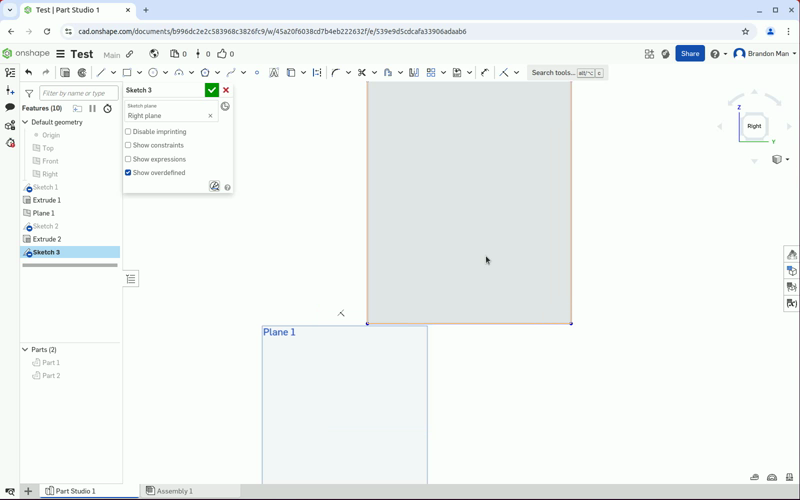
scroll(6)
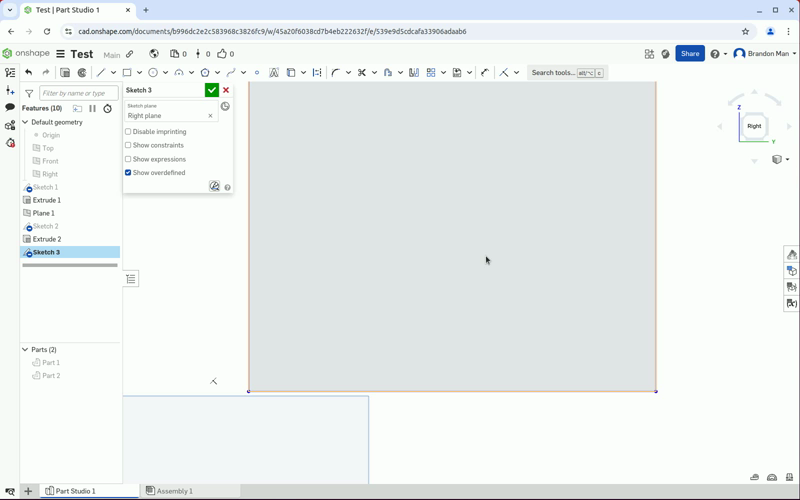
click(486, 255)
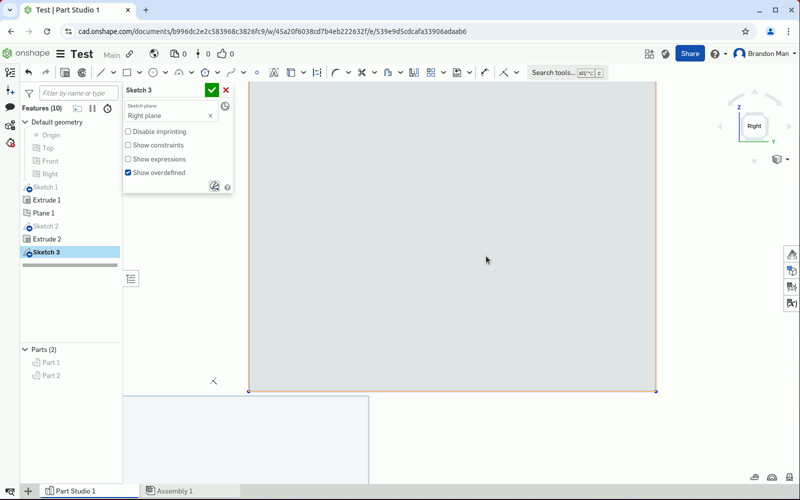
scroll(-6)
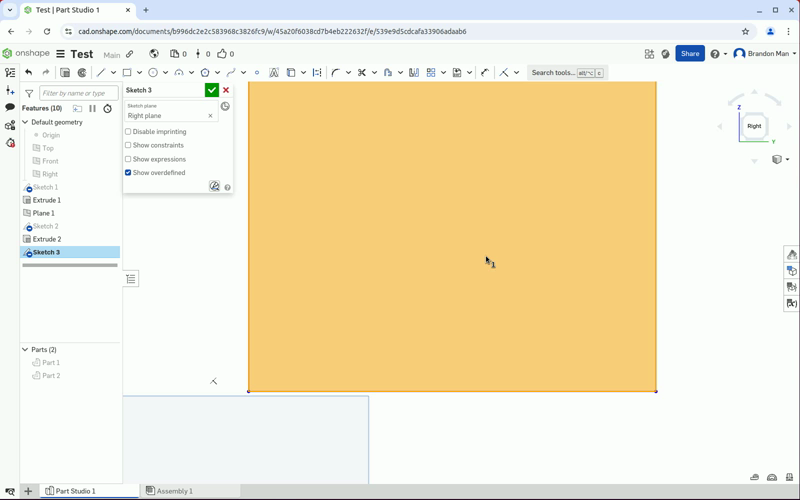
scroll(-6)
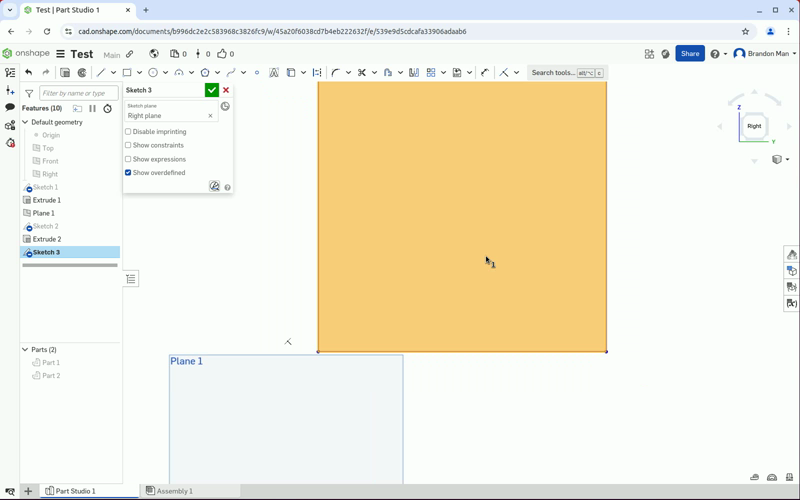
scroll(-6)
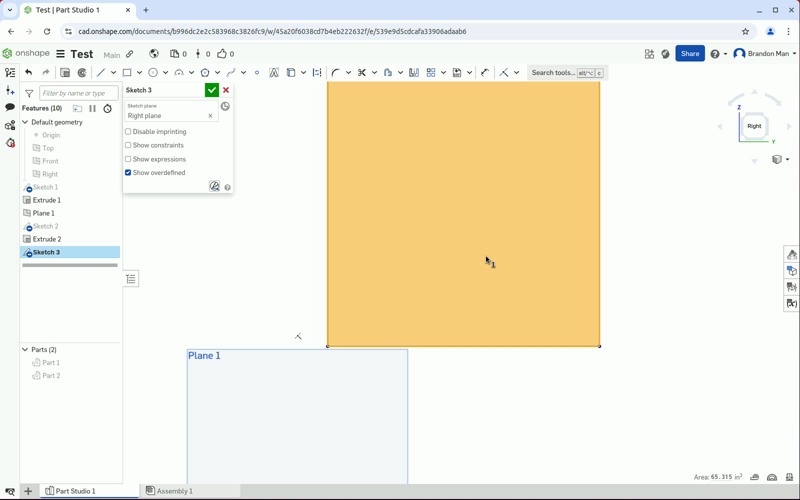
scroll(-6)
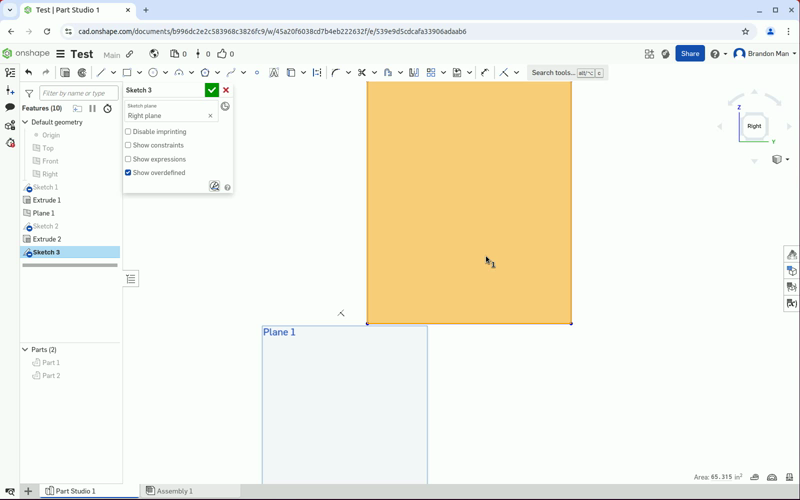
scroll(-6)
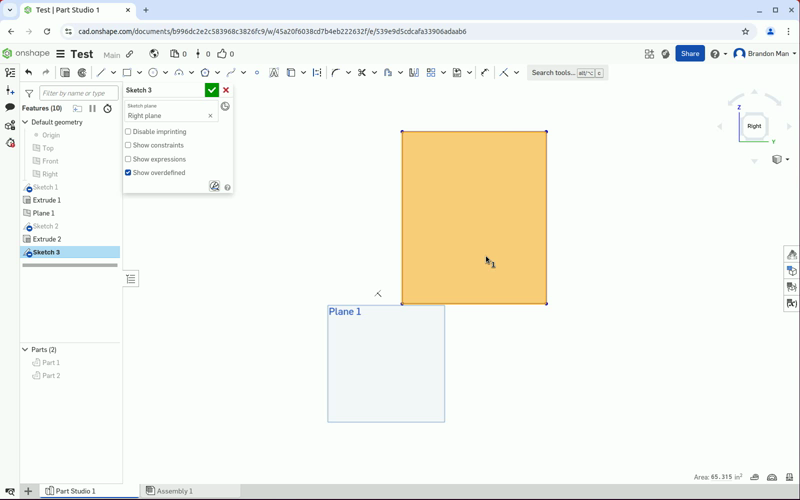
scroll(-6)
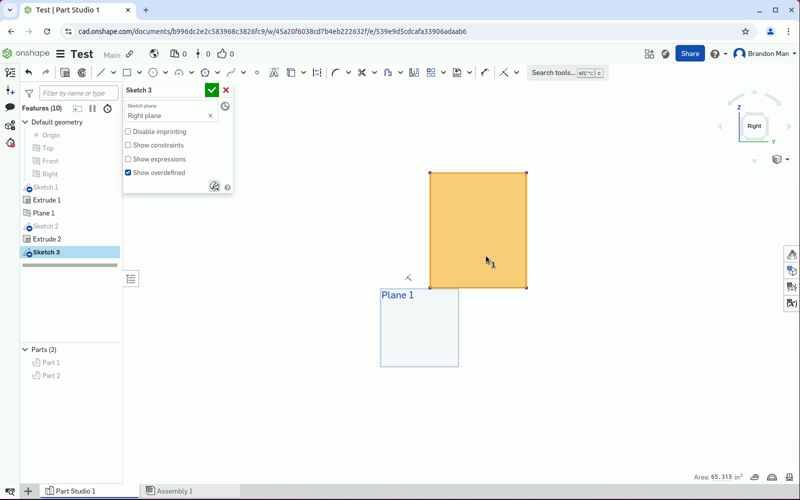
scroll(-6)
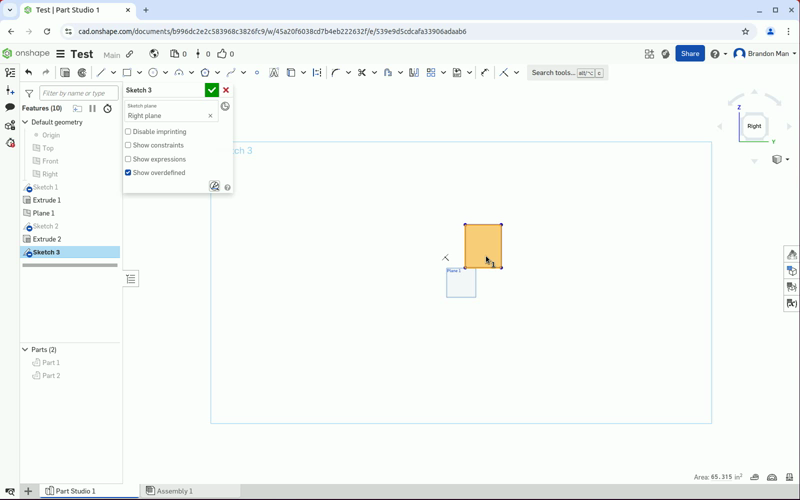
mouse_move(73, 352)
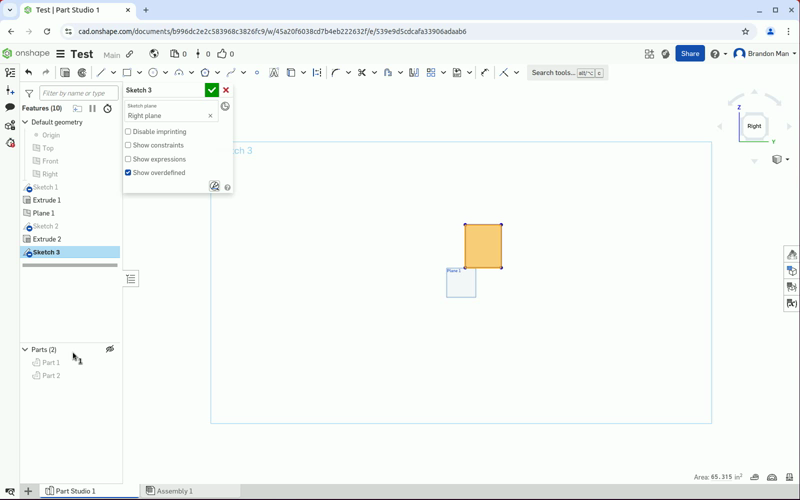
key(shift+y)
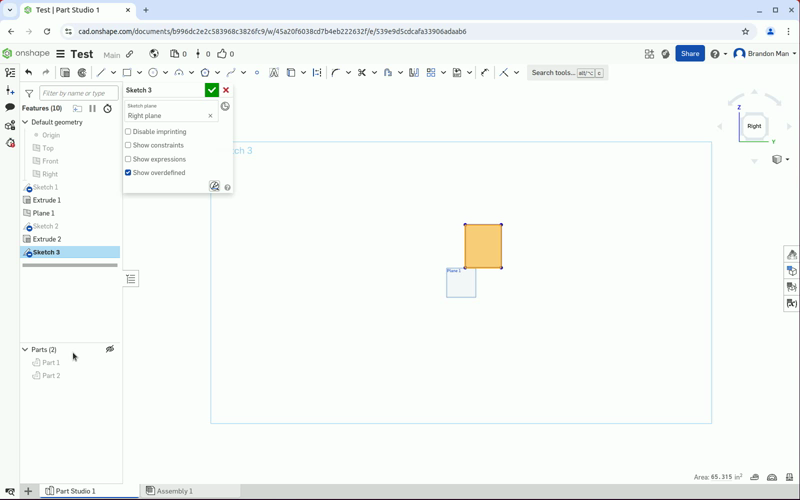
key(shift+e)
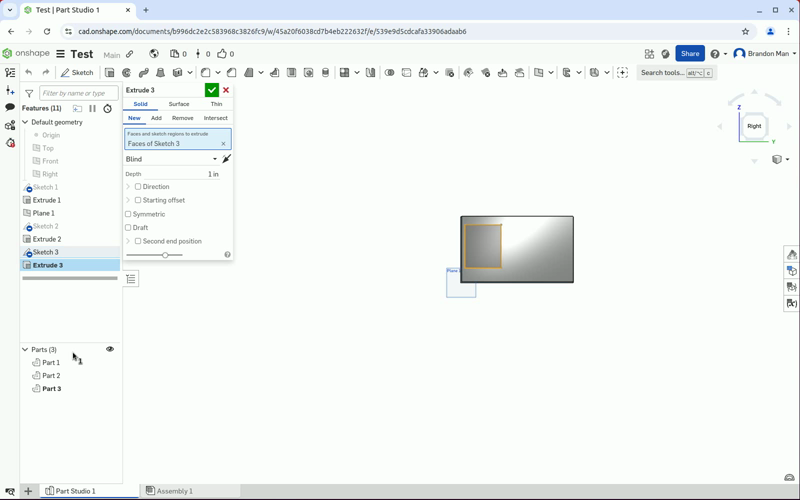
mouse_move(143, 106)
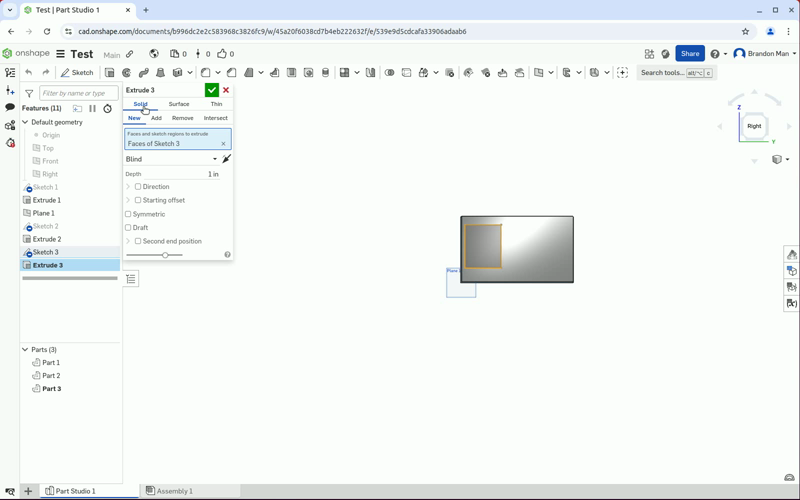
click(143, 106)
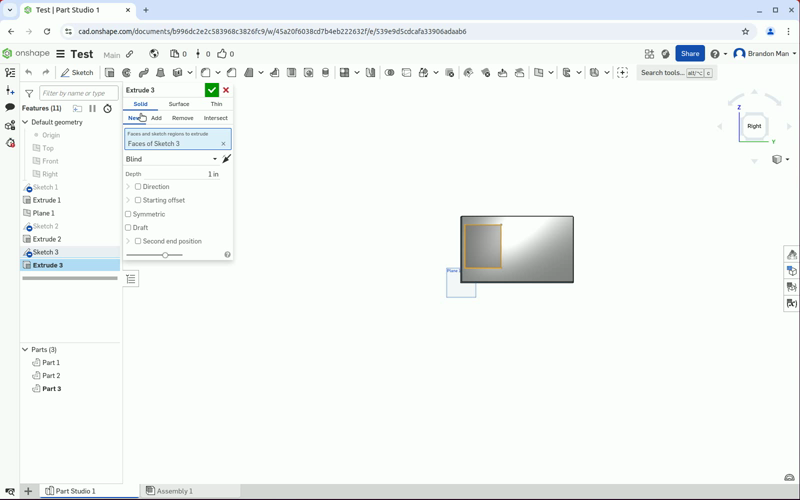
mouse_move(137, 120)
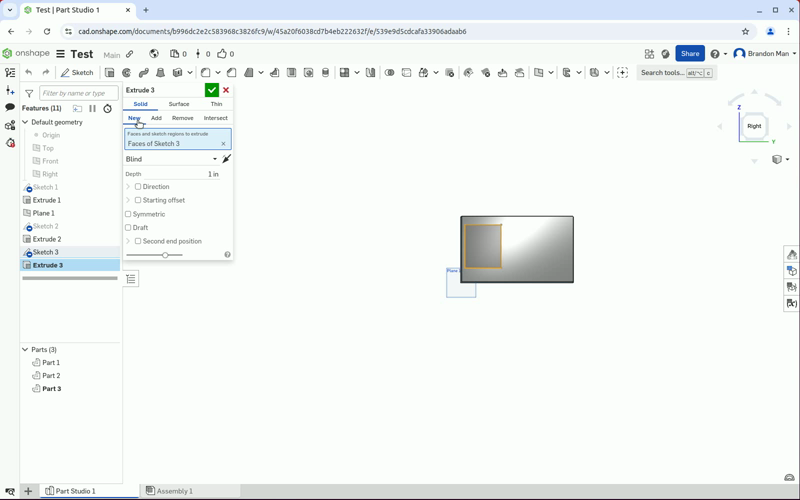
click(137, 120)
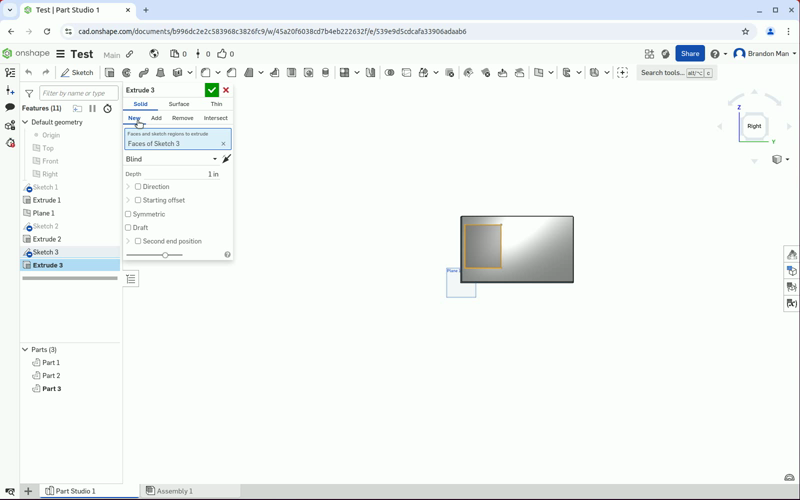
key(tab, 4)
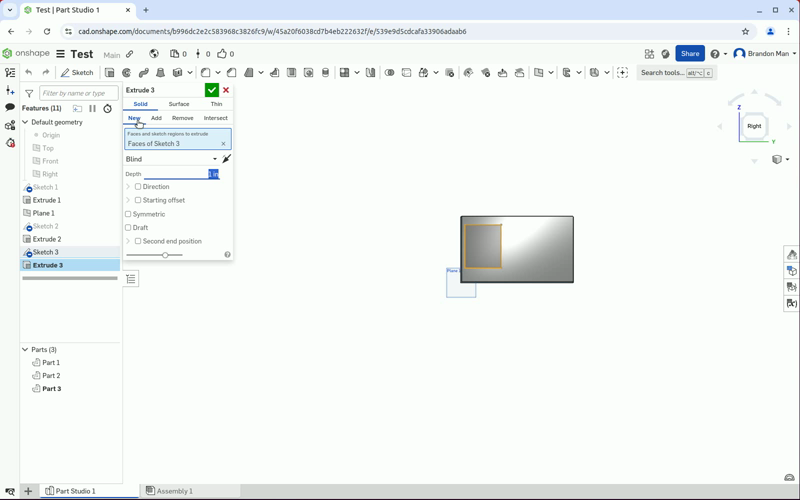
text(0.963)
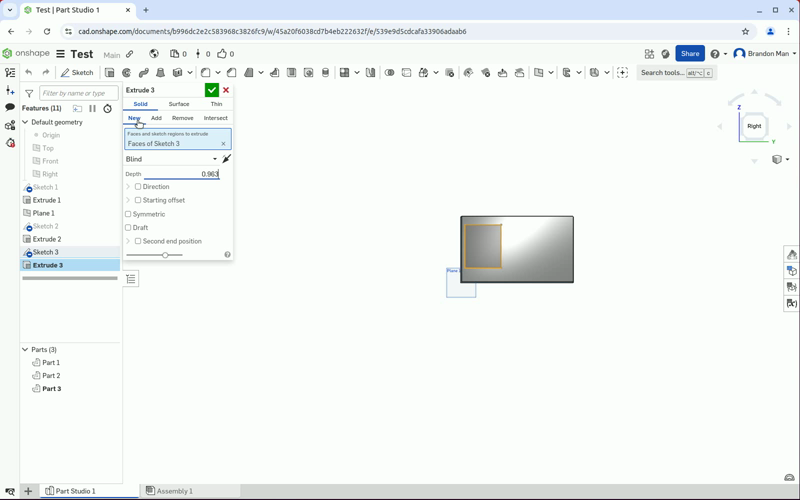
key(enter)
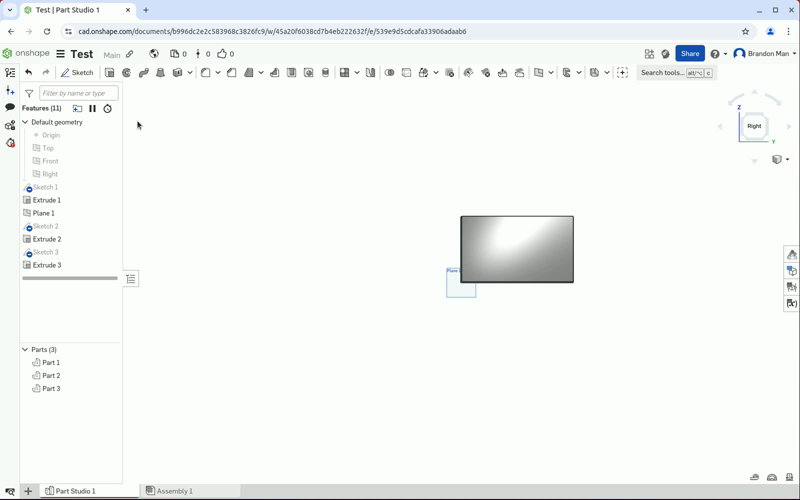
key(shift+h)
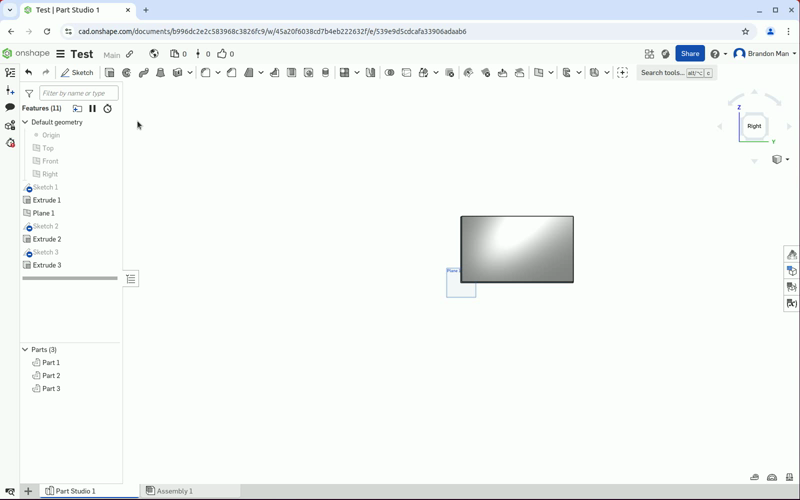
key(shift+h)
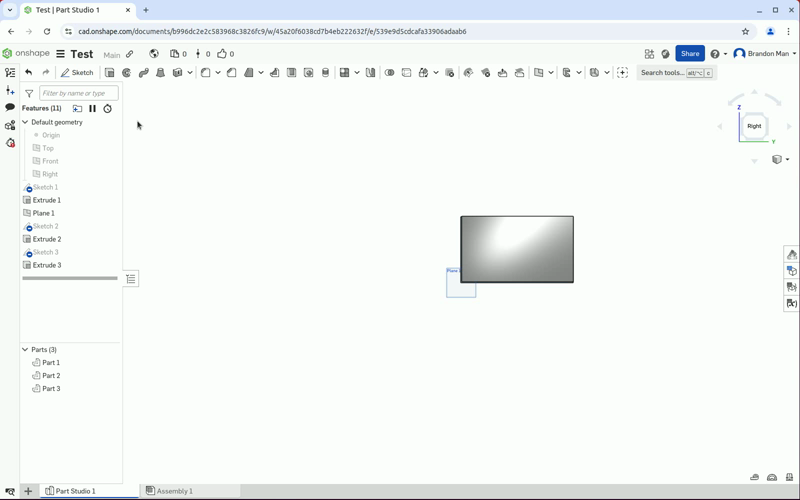
mouse_move(73, 189)
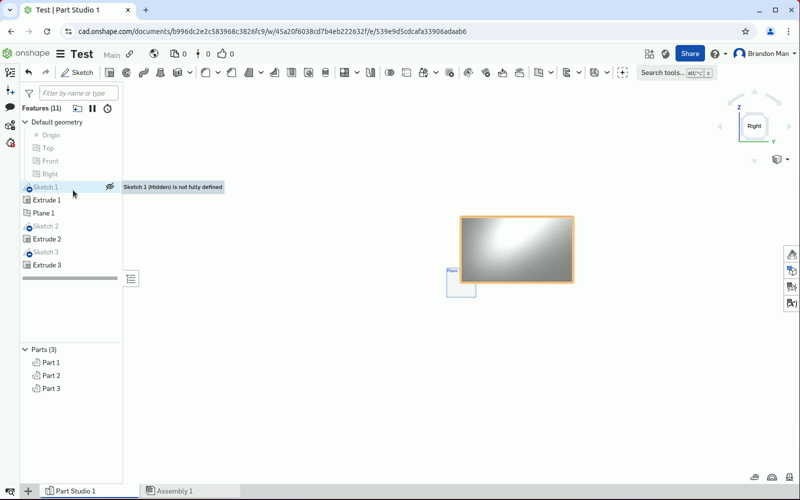
click(73, 189)
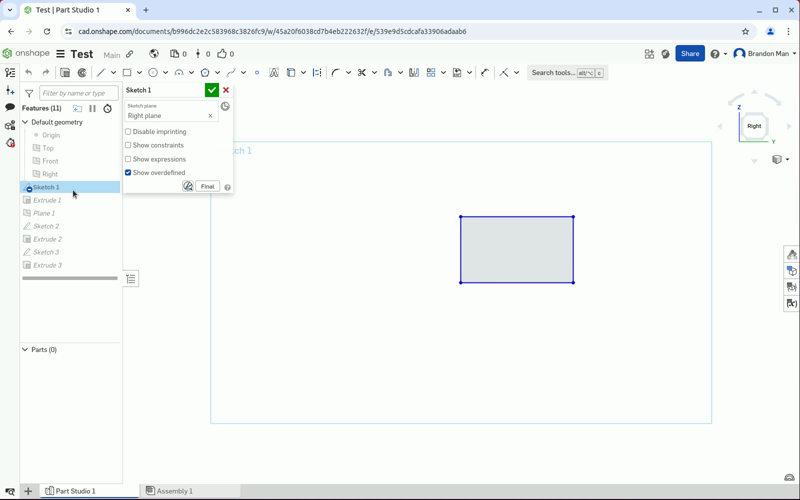
mouse_move(229, 92)
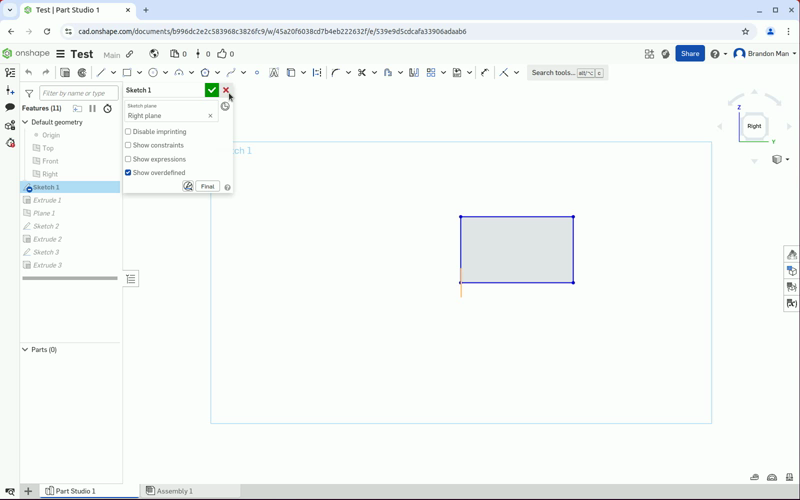
click(229, 92)
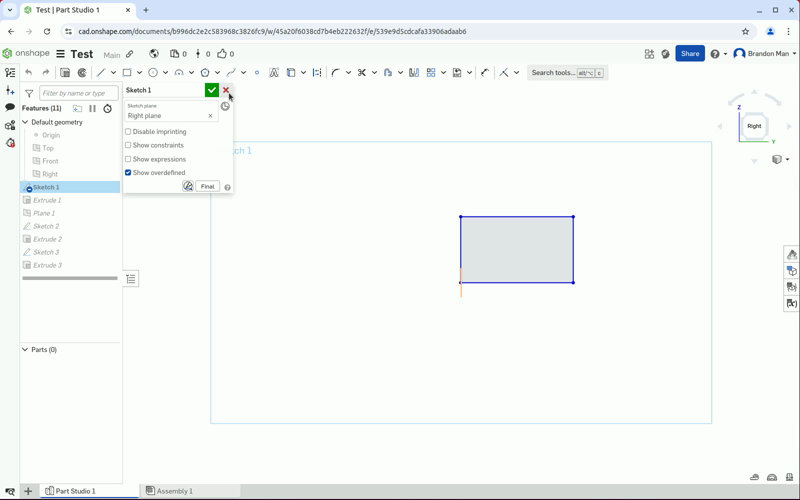
key(shift+s)
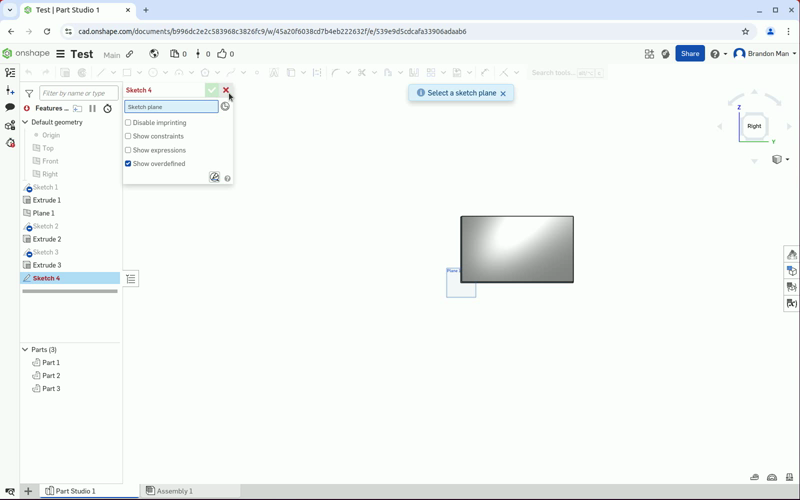
mouse_move(73, 176)
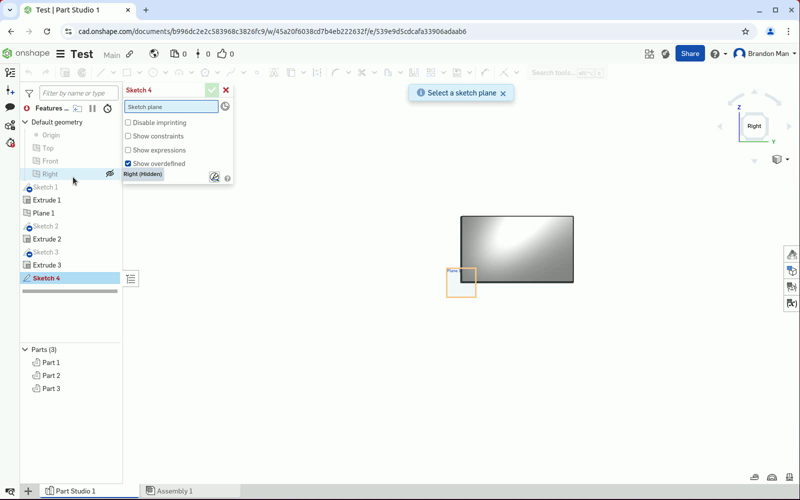
click(73, 176)
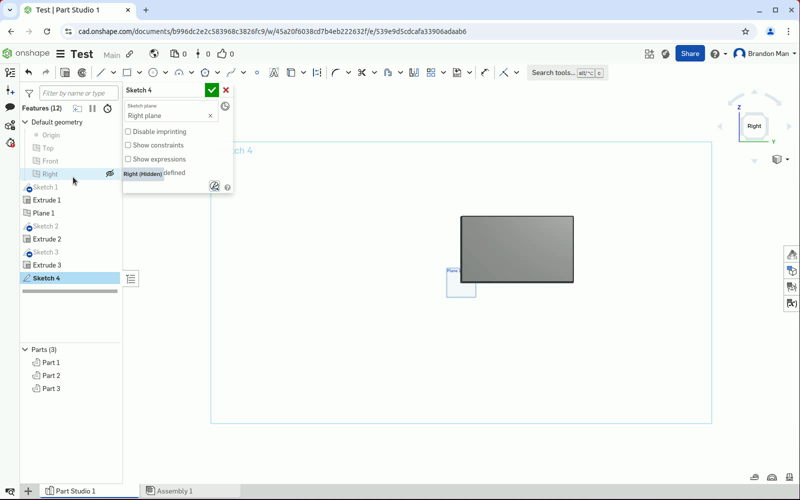
mouse_move(73, 352)
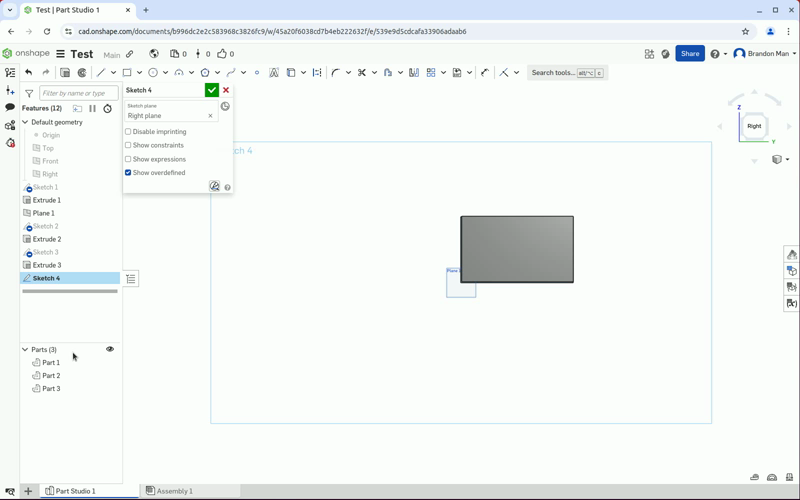
key(y)
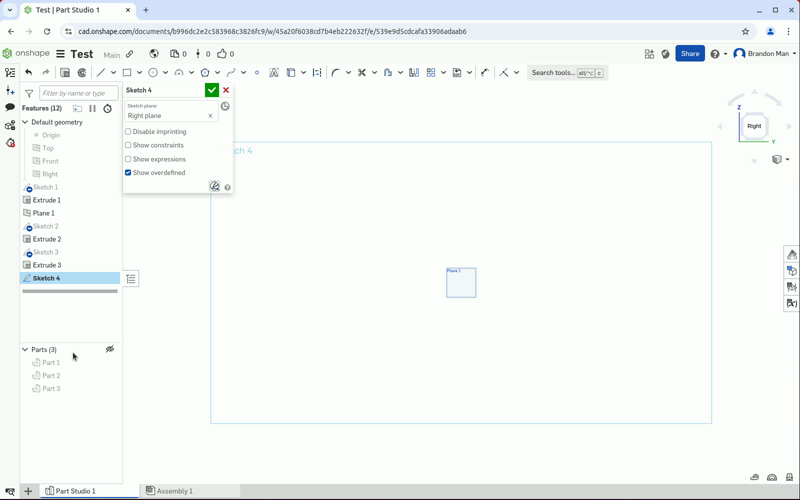
key(l)
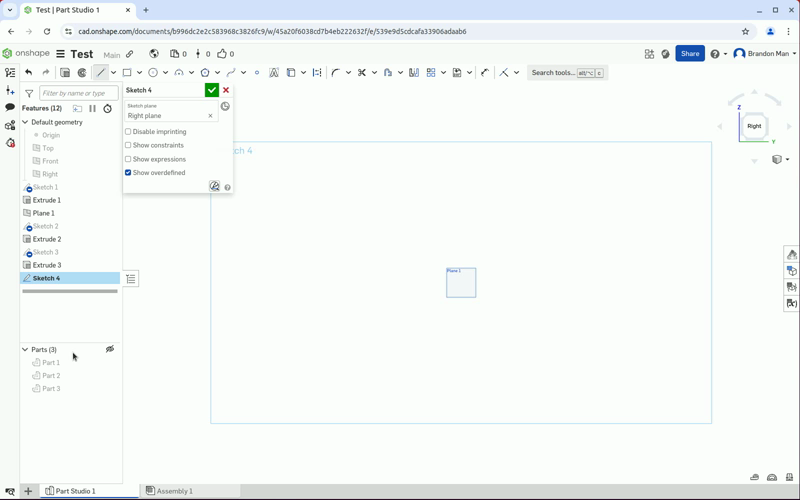
key_down(shift)
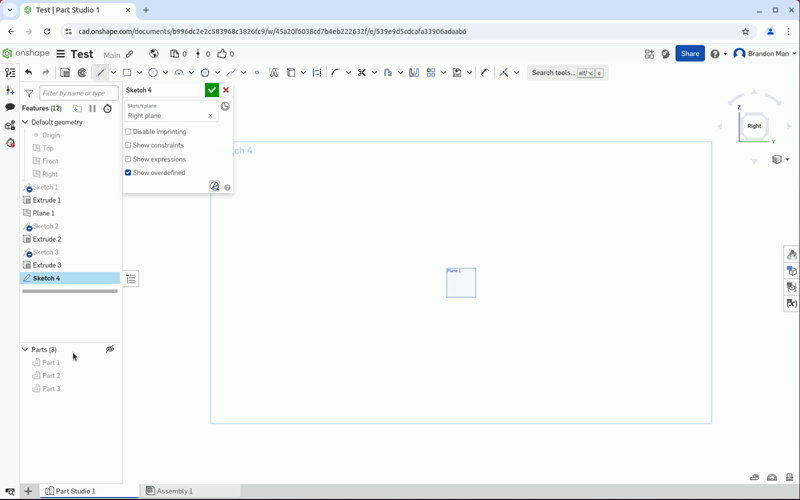
mouse_move(534, 267)
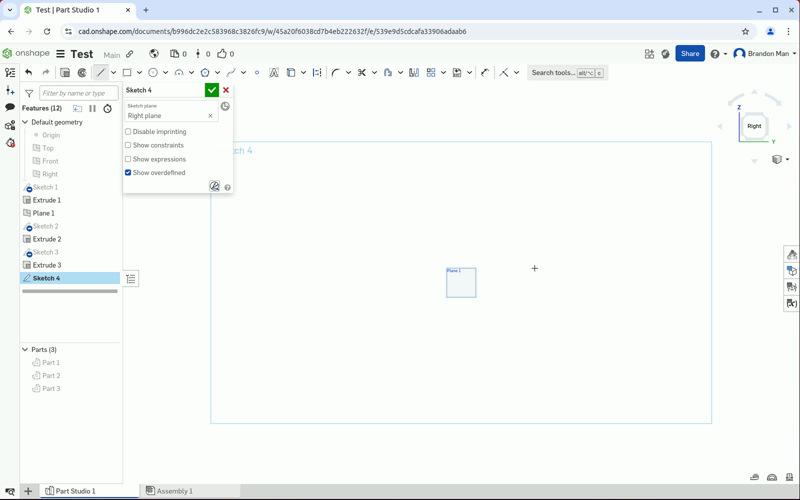
click(534, 267)
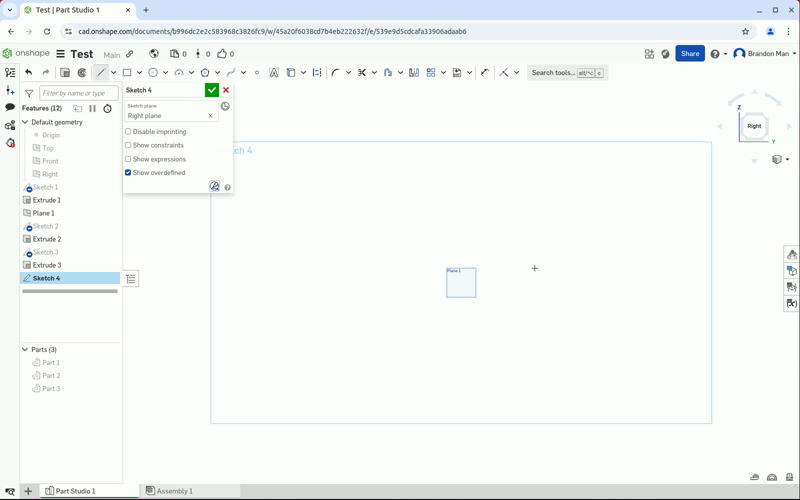
key_up(shift)
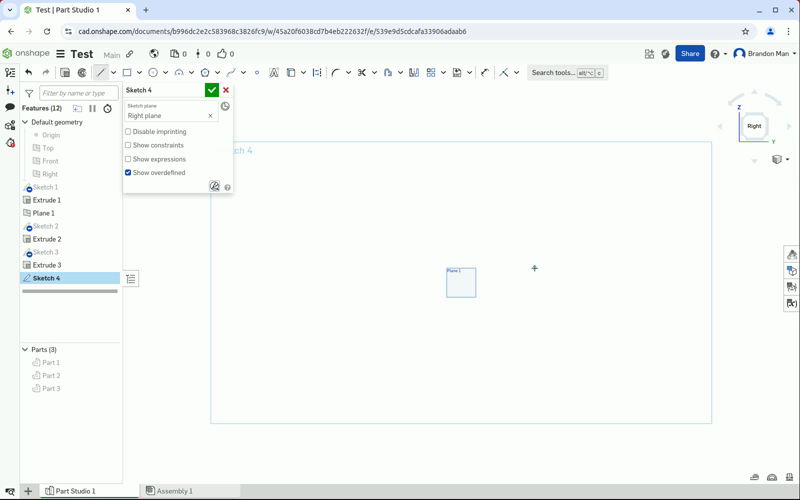
key_down(shift)
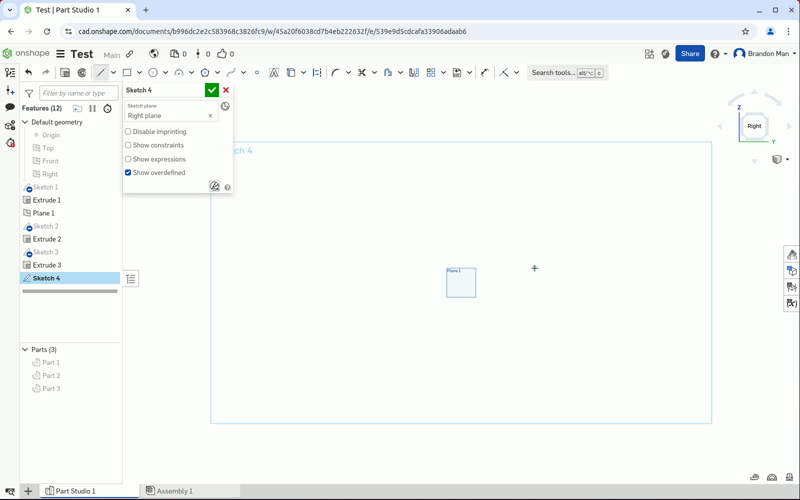
mouse_move(564, 267)
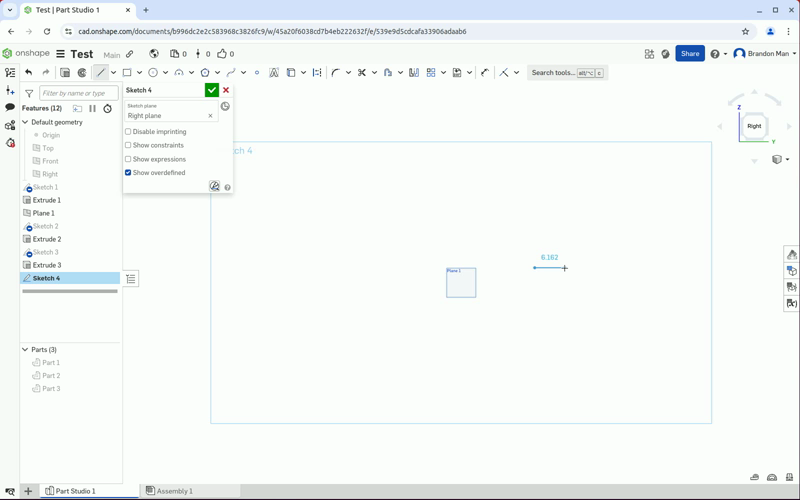
mouse_move(570, 267)
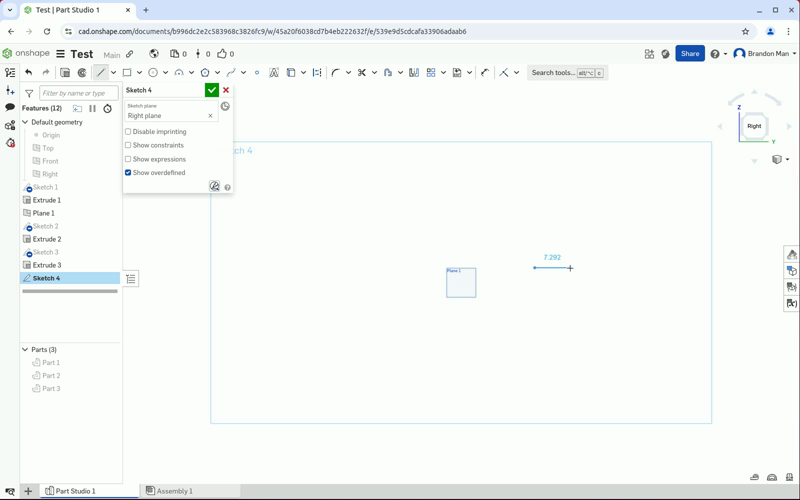
click(570, 267)
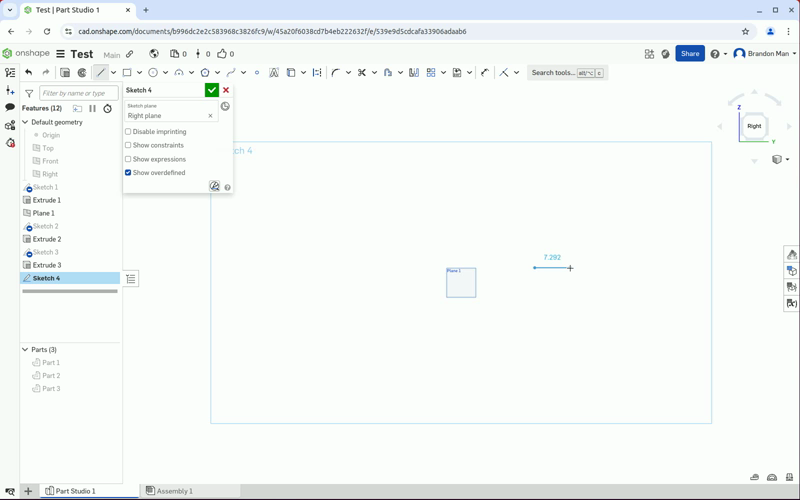
key_up(shift)
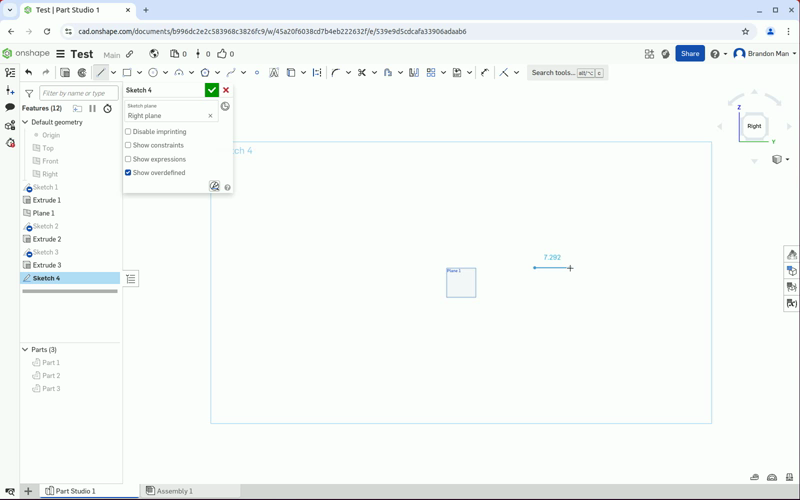
key_down(shift)
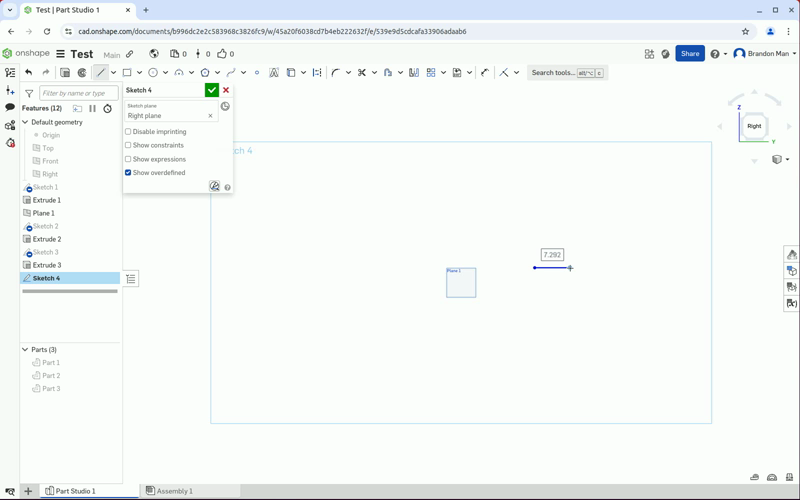
mouse_move(589, 267)
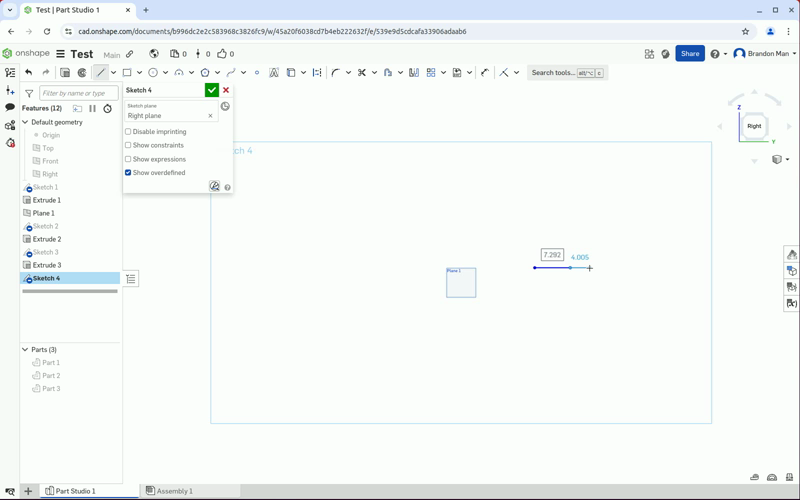
mouse_move(570, 224)
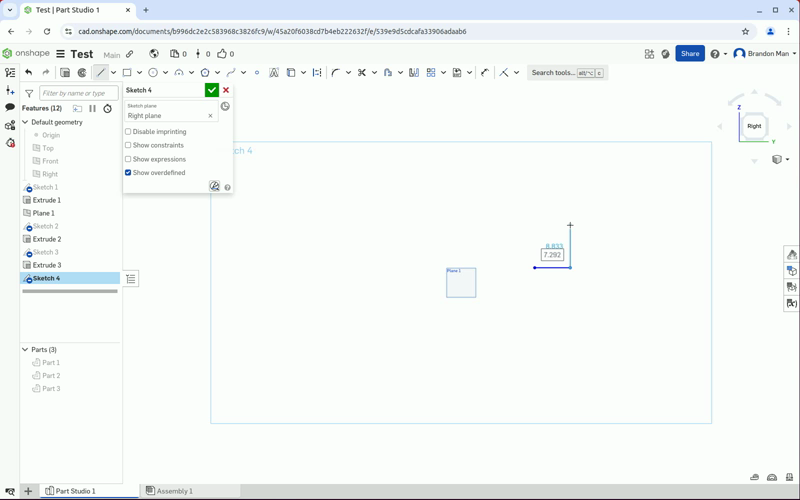
click(570, 224)
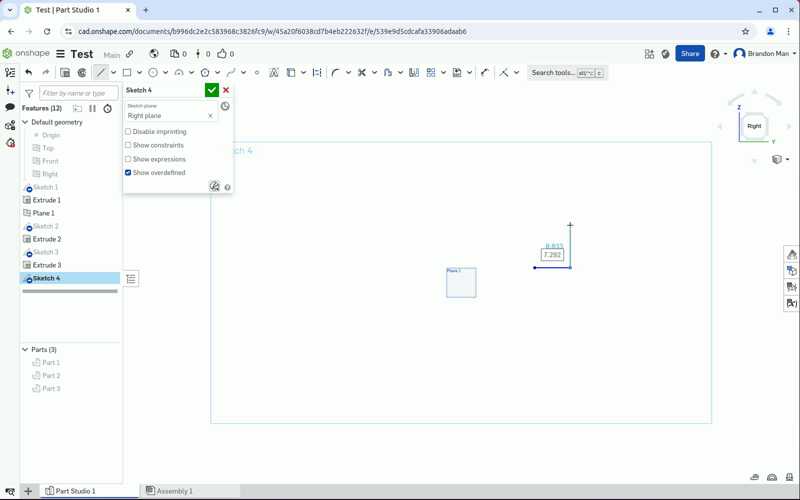
key_up(shift)
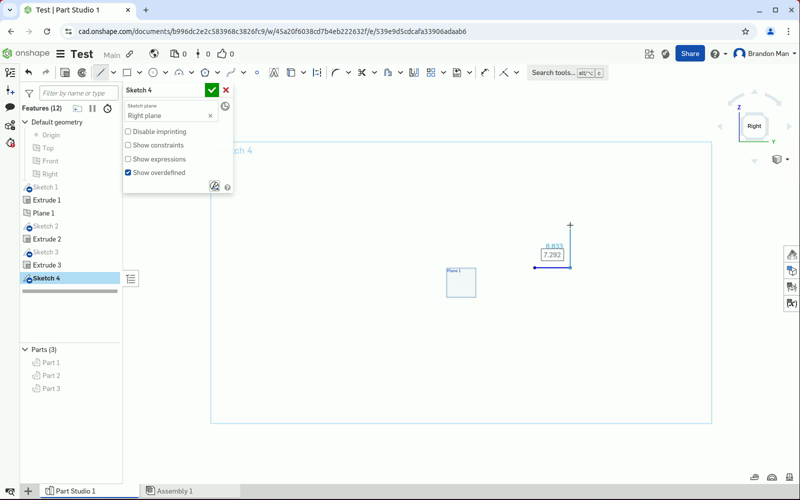
key_down(shift)
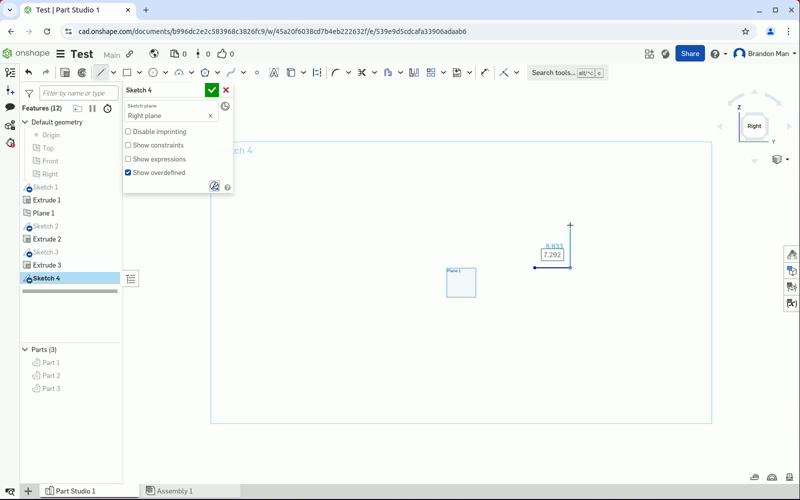
mouse_move(589, 224)
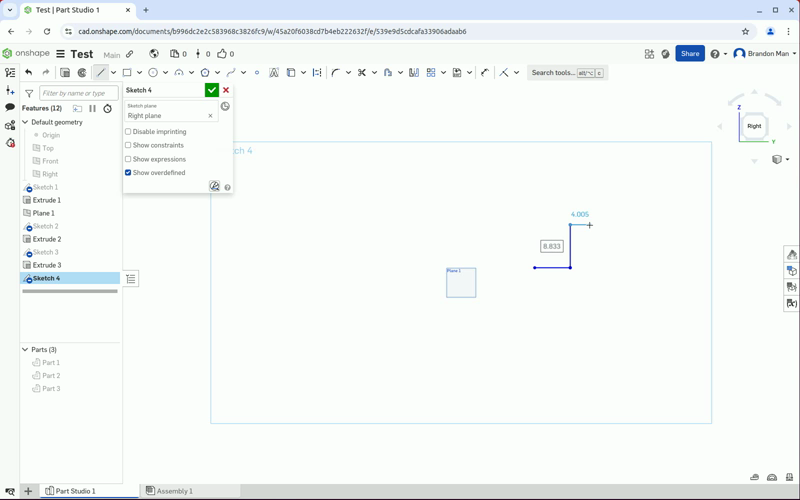
mouse_move(534, 224)
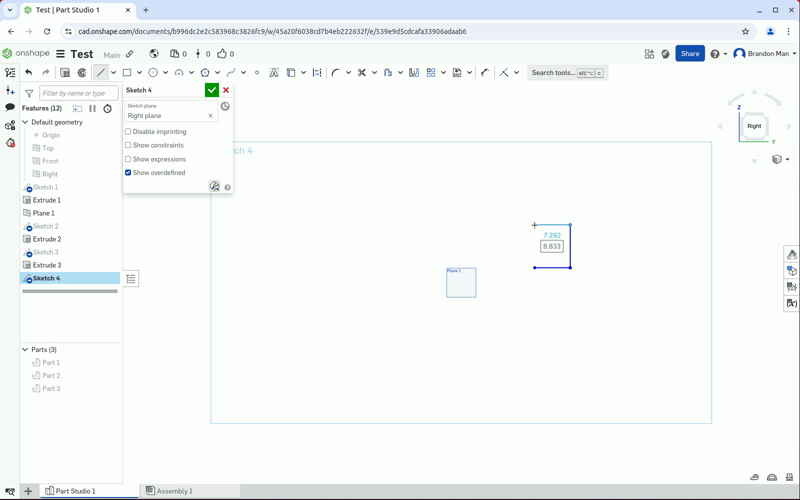
click(534, 224)
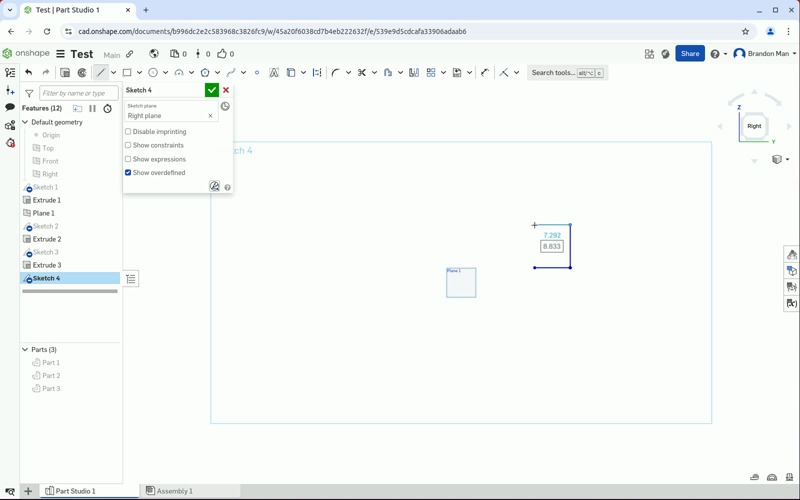
key_up(shift)
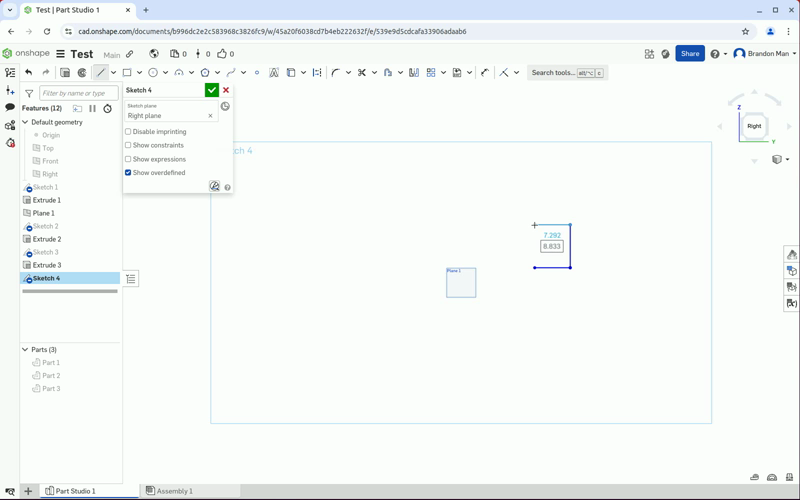
mouse_move(564, 224)
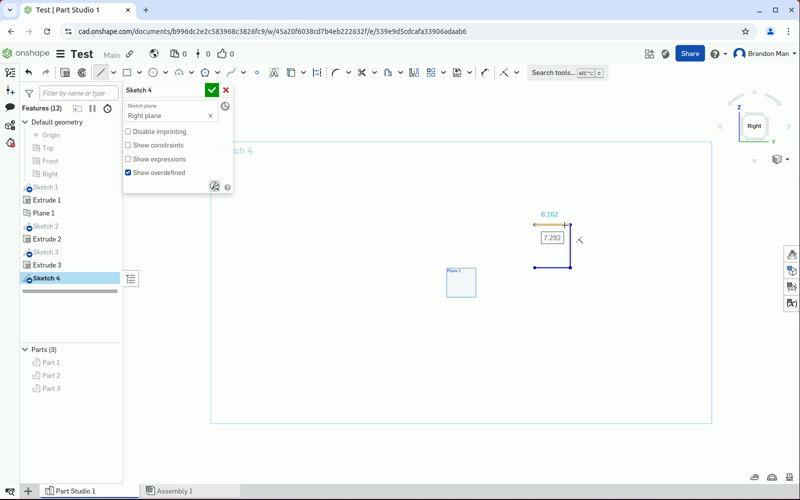
key_down(shift)
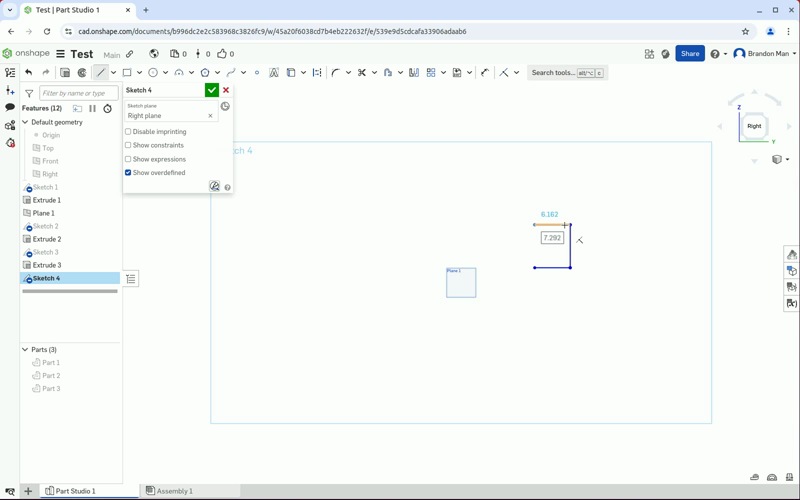
mouse_move(534, 267)
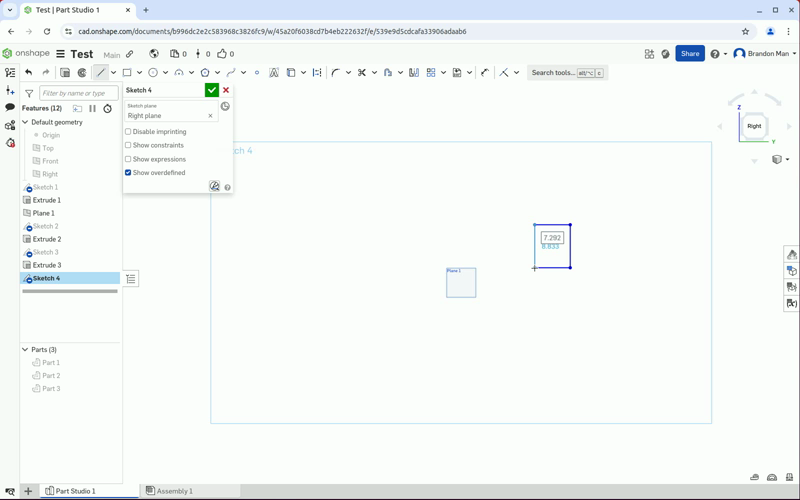
key_up(shift)
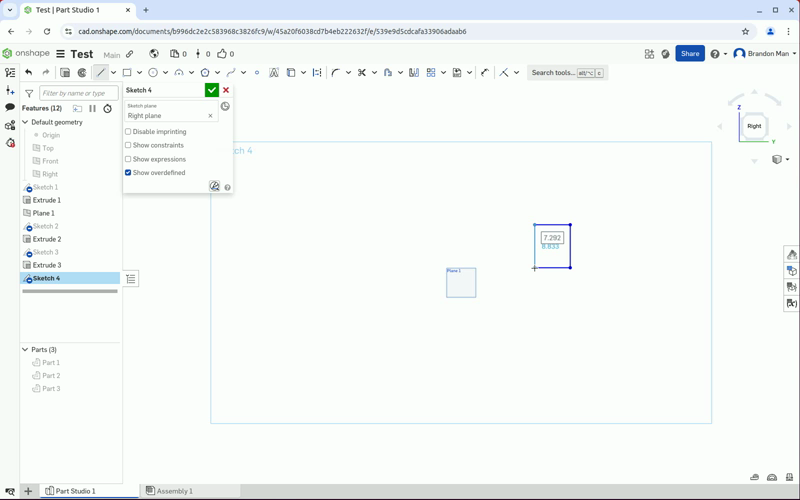
click(534, 267)
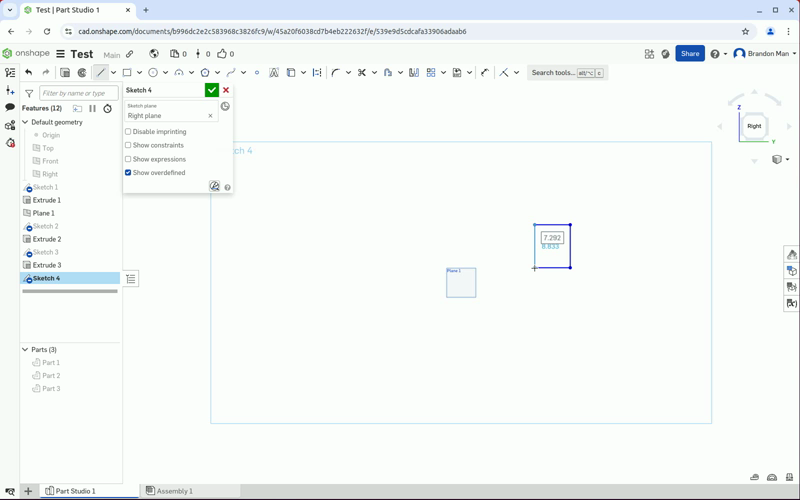
key(esc)
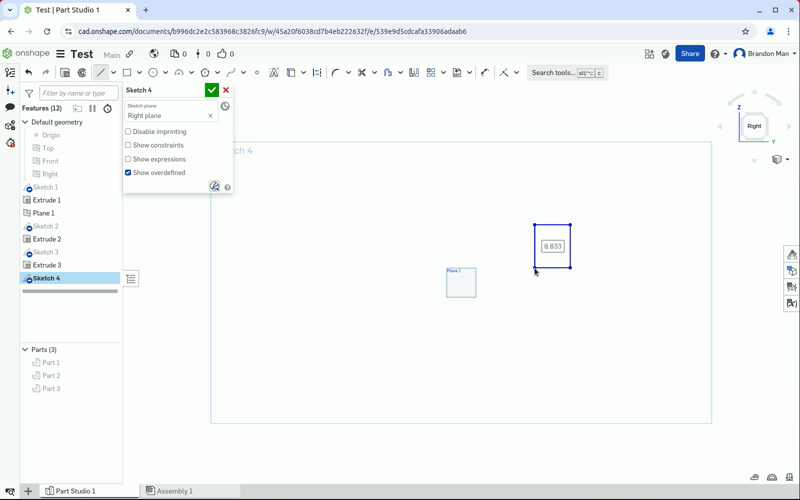
mouse_move(565, 243)
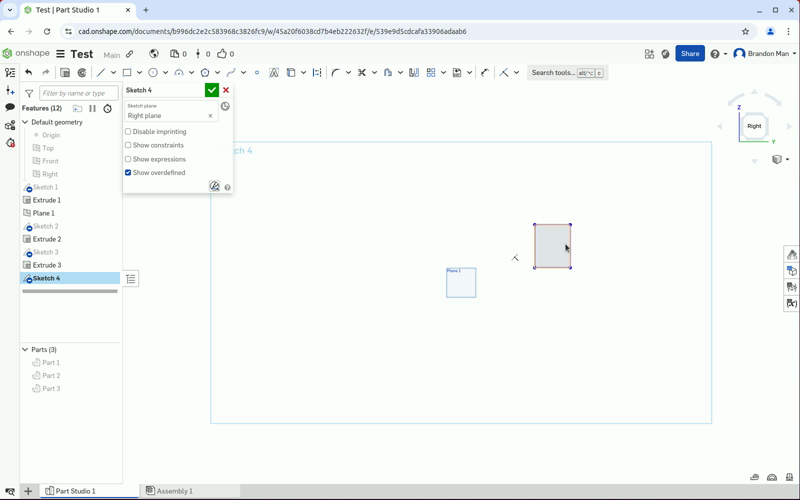
scroll(6)
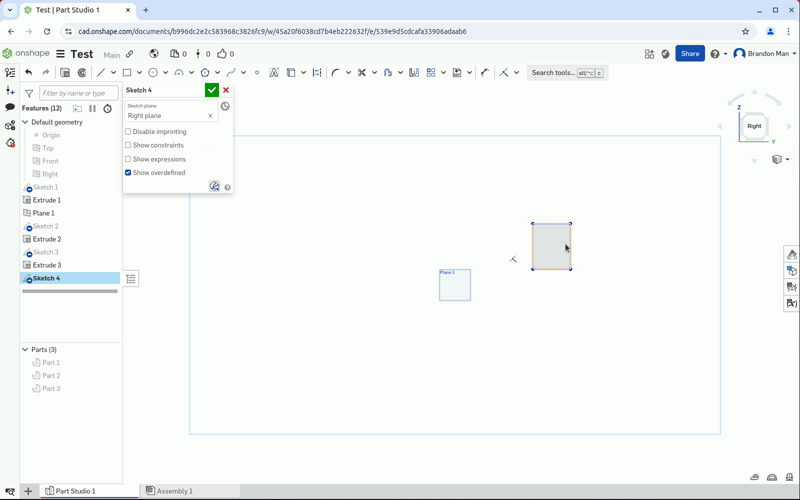
scroll(6)
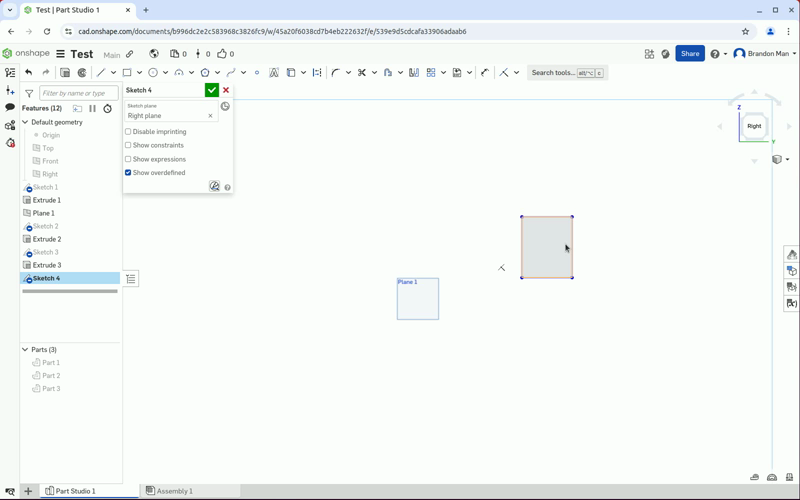
scroll(6)
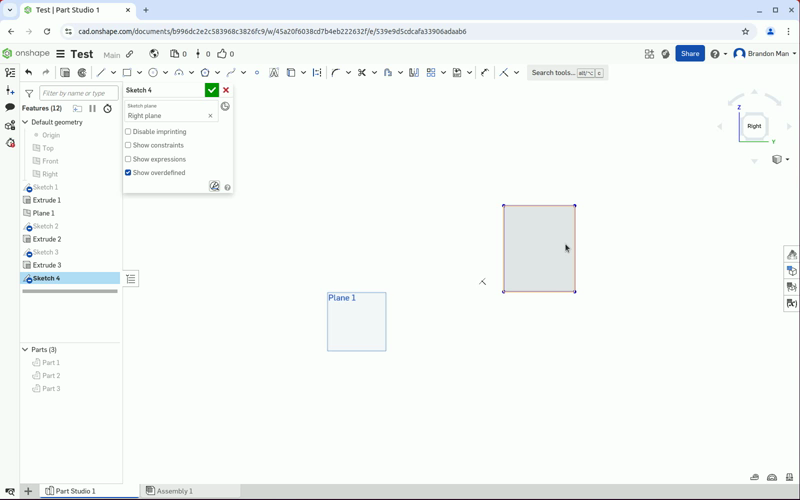
scroll(6)
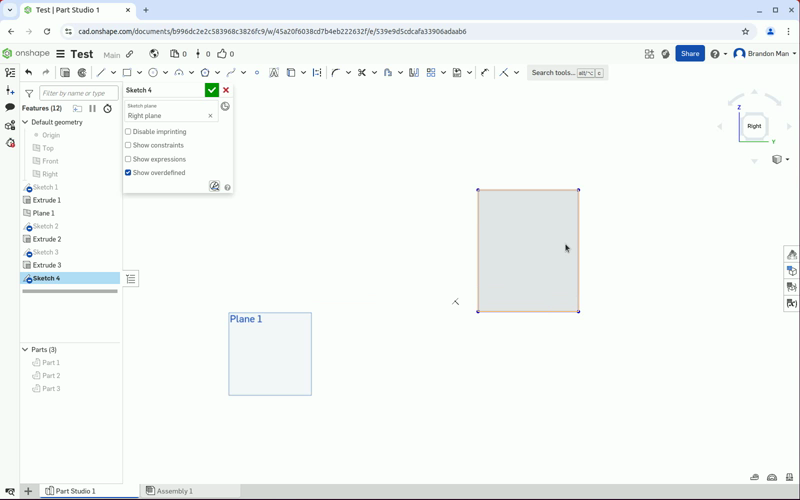
scroll(6)
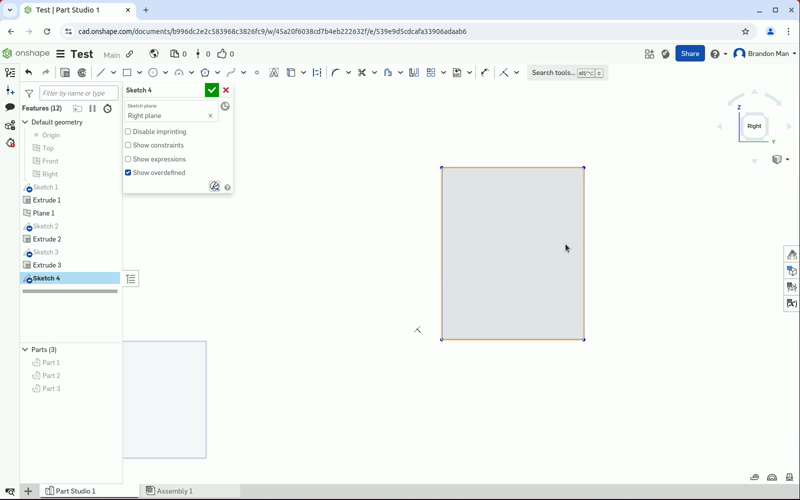
scroll(6)
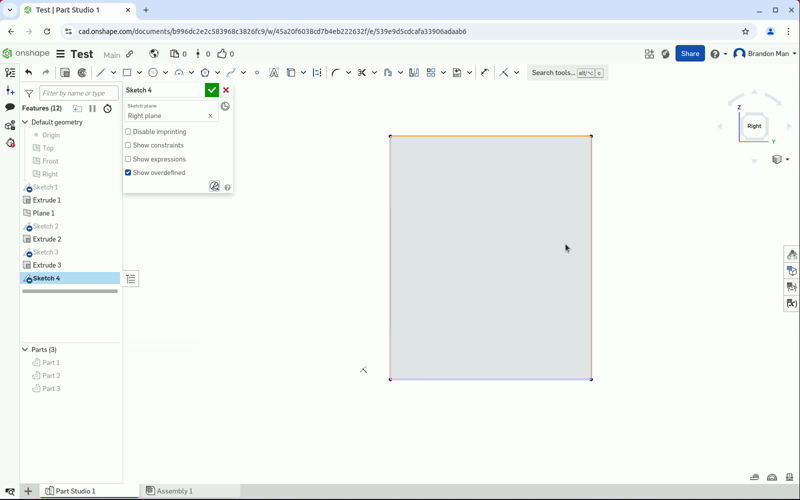
scroll(6)
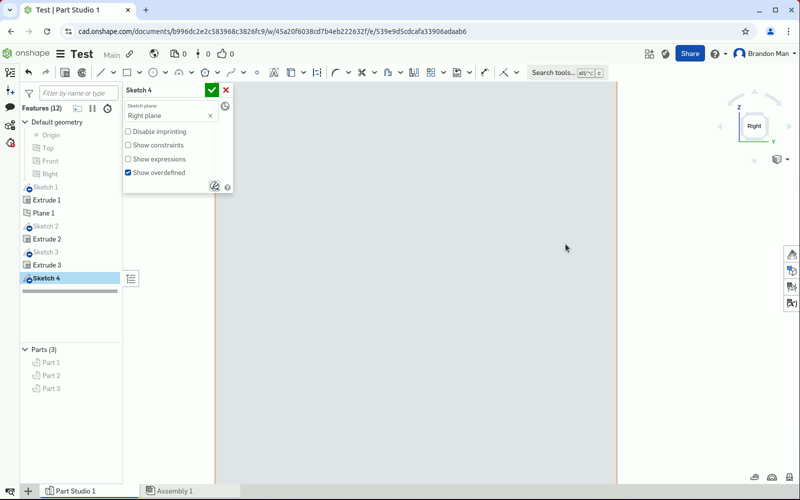
click(565, 243)
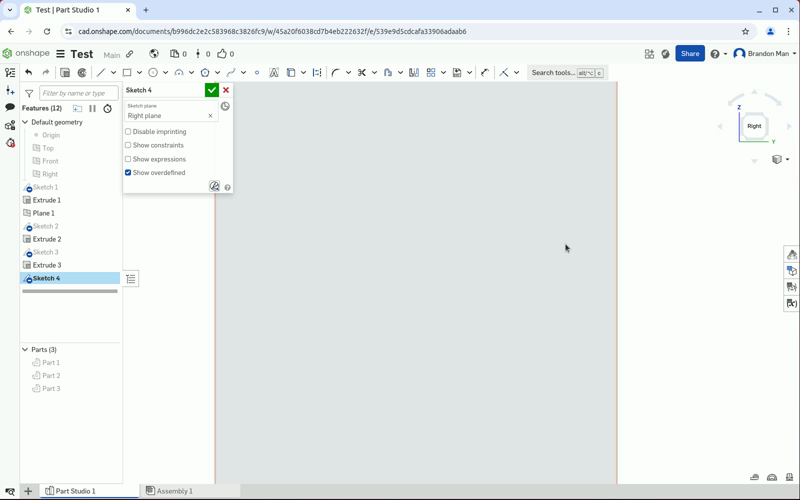
scroll(-6)
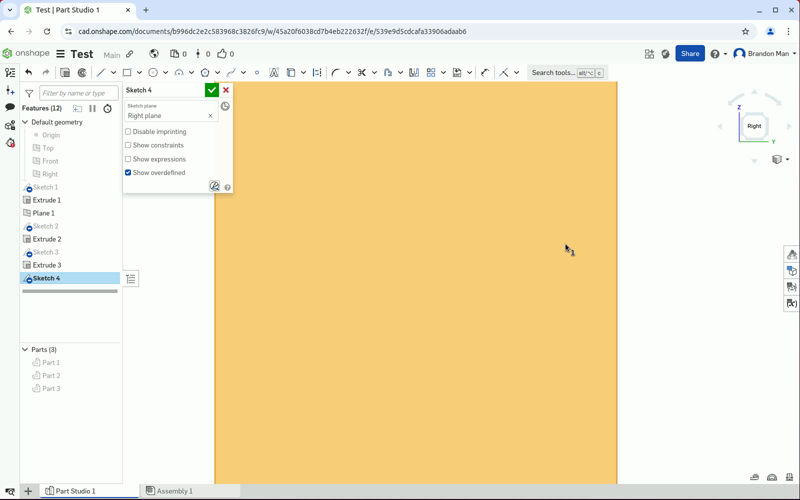
scroll(-6)
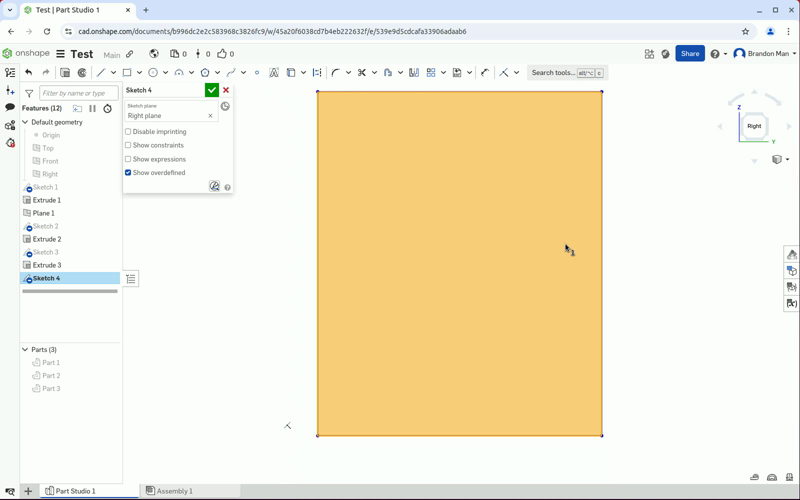
scroll(-6)
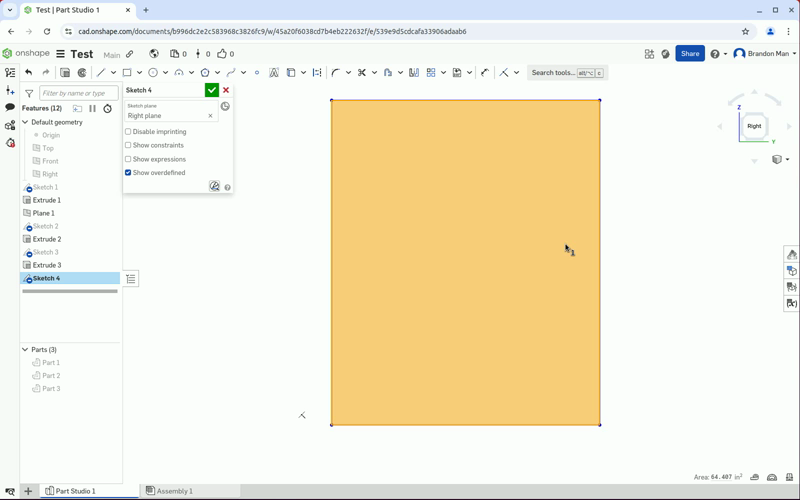
scroll(-6)
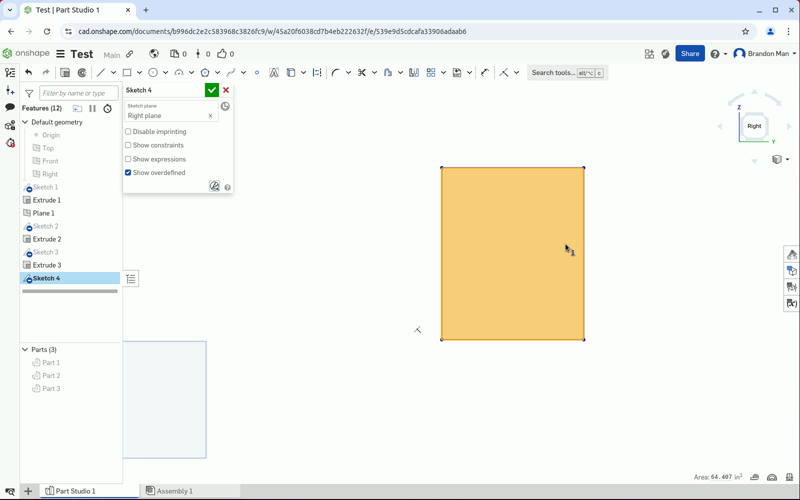
scroll(-6)
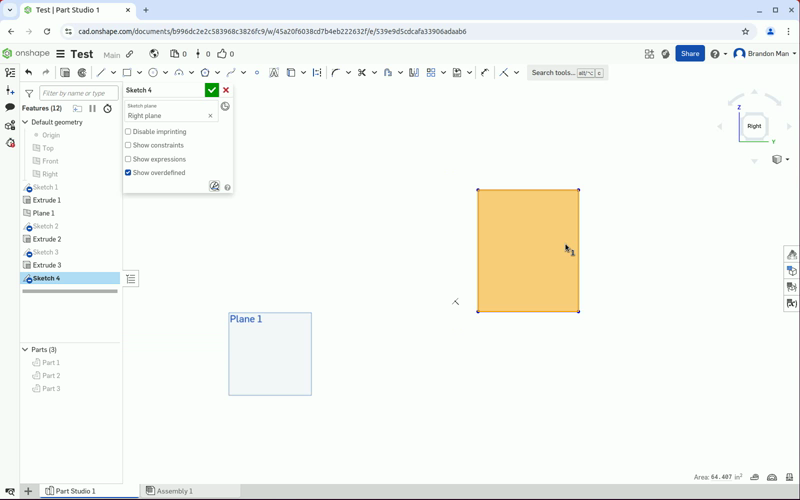
scroll(-6)
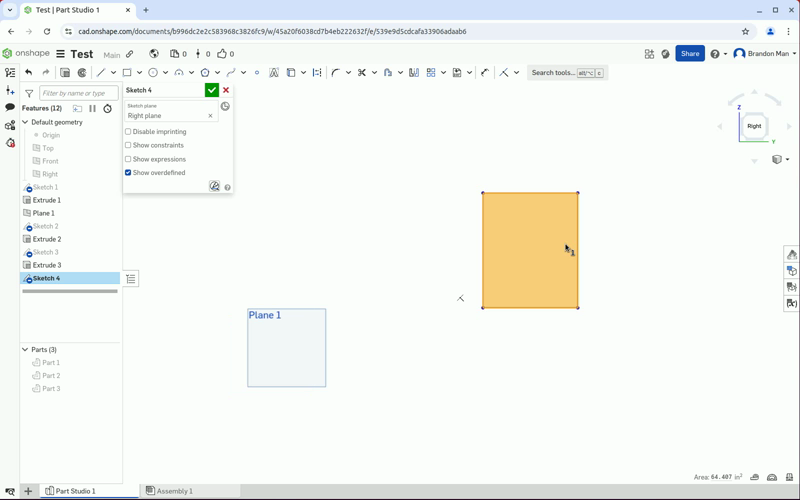
scroll(-6)
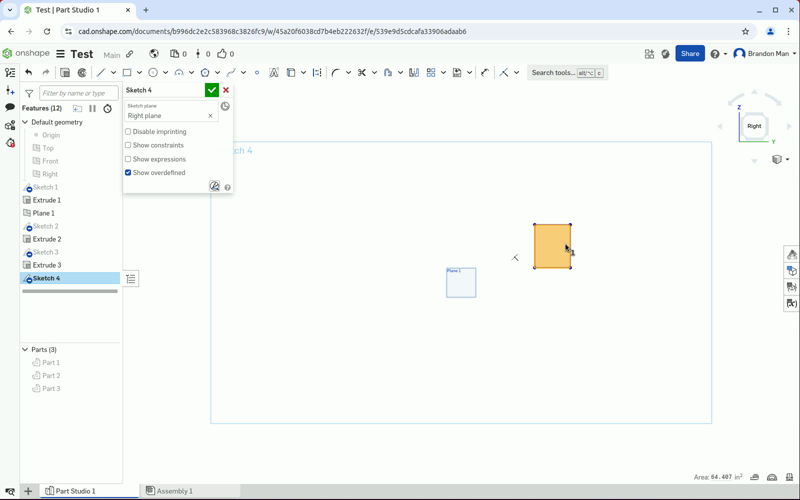
mouse_move(73, 352)
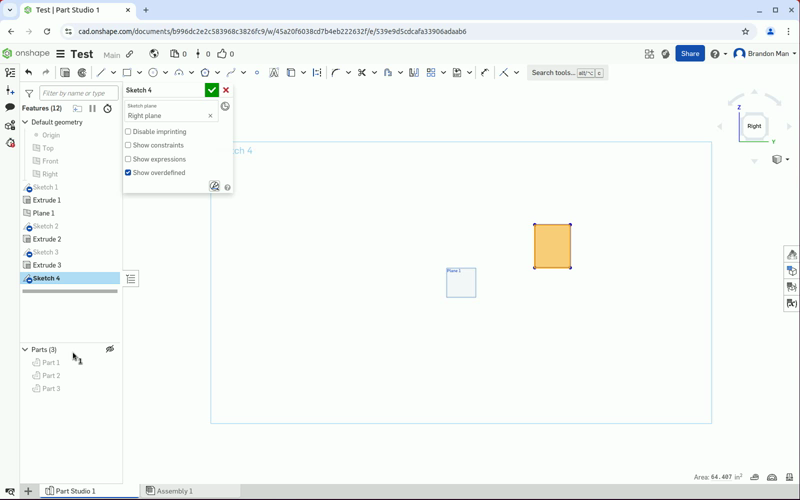
key(shift+y)
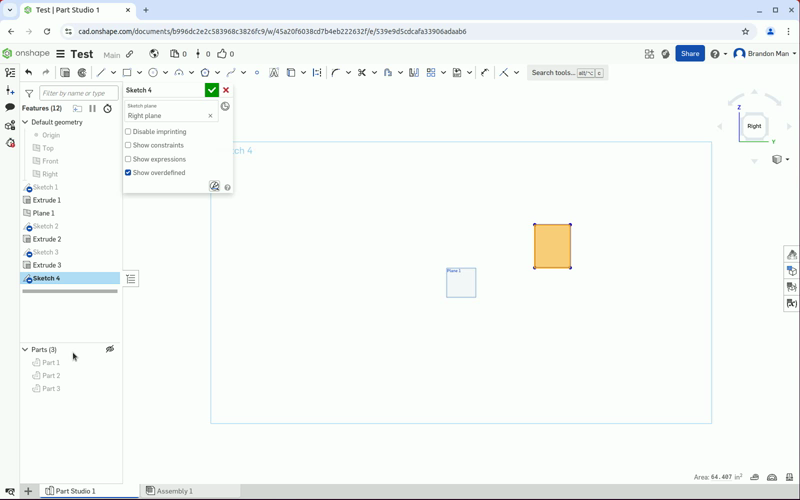
key(shift+e)
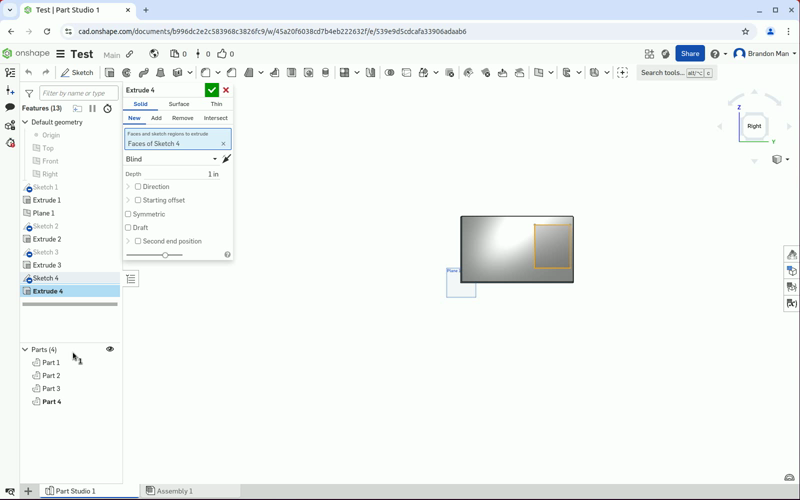
mouse_move(143, 106)
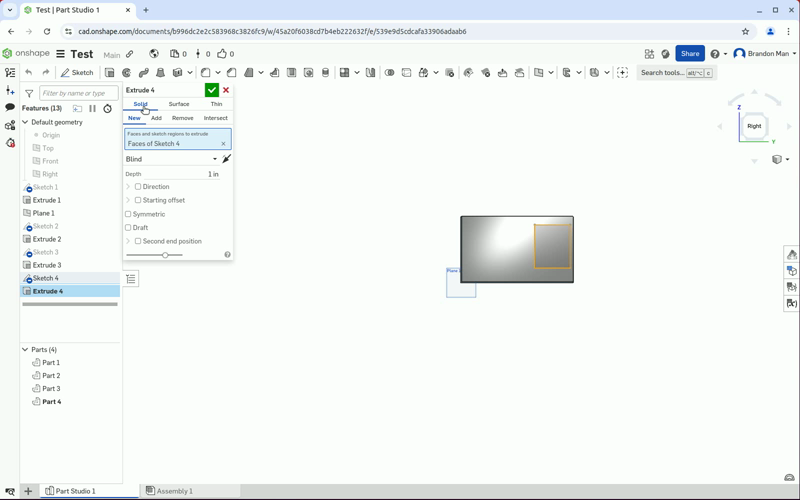
click(143, 106)
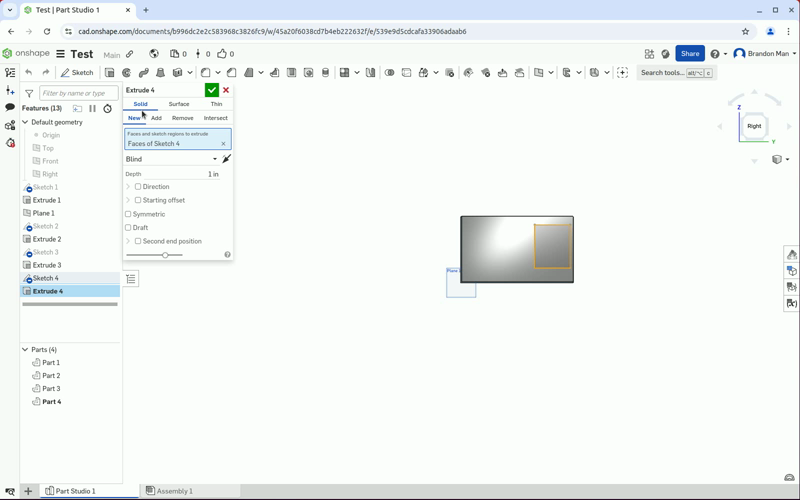
mouse_move(137, 120)
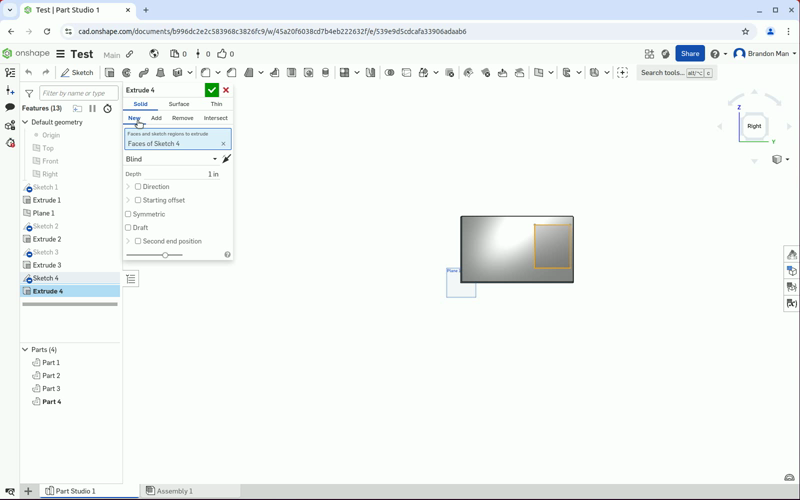
click(137, 120)
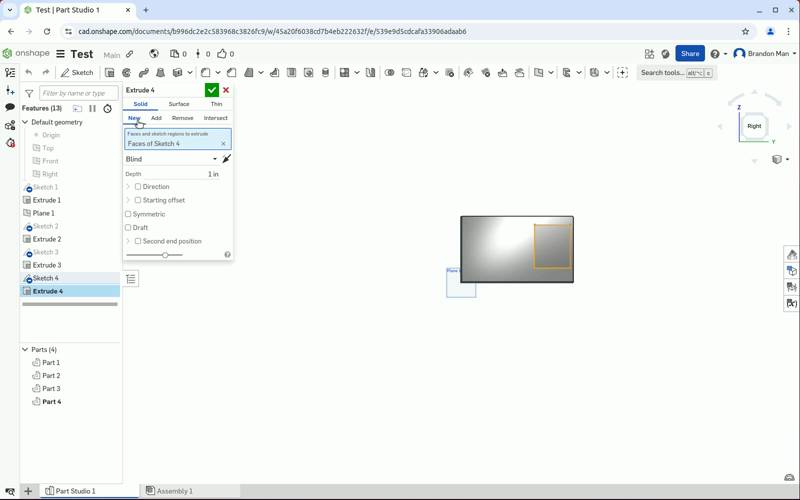
key(tab, 4)
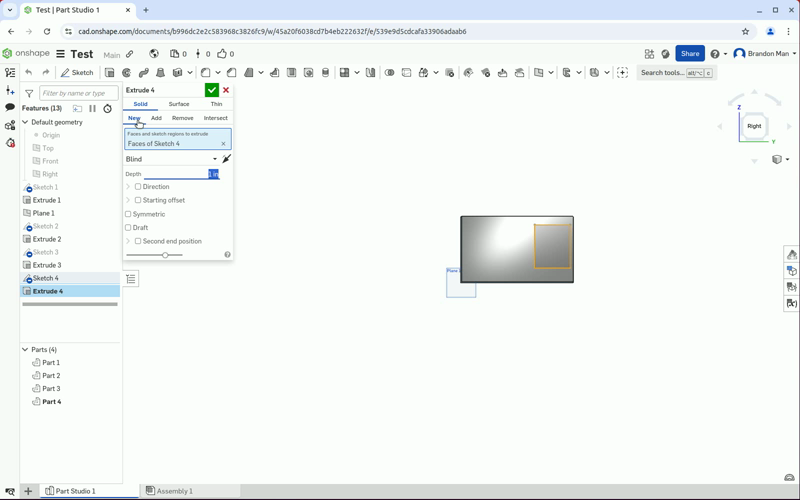
text(0.963)
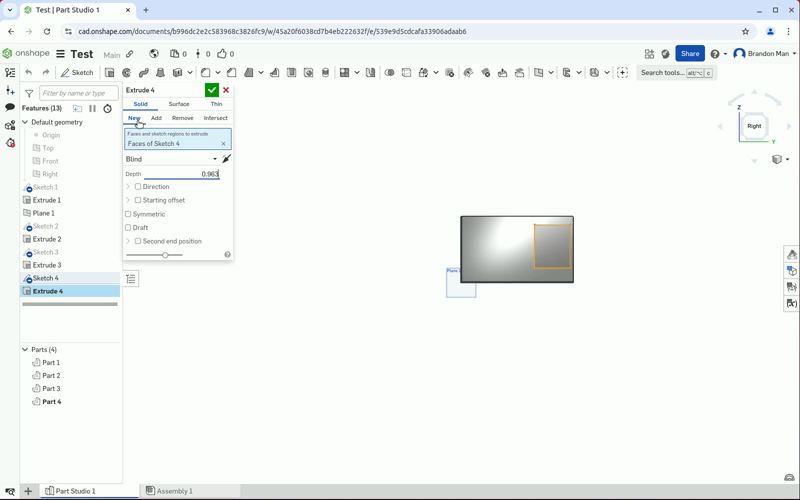
key(enter)
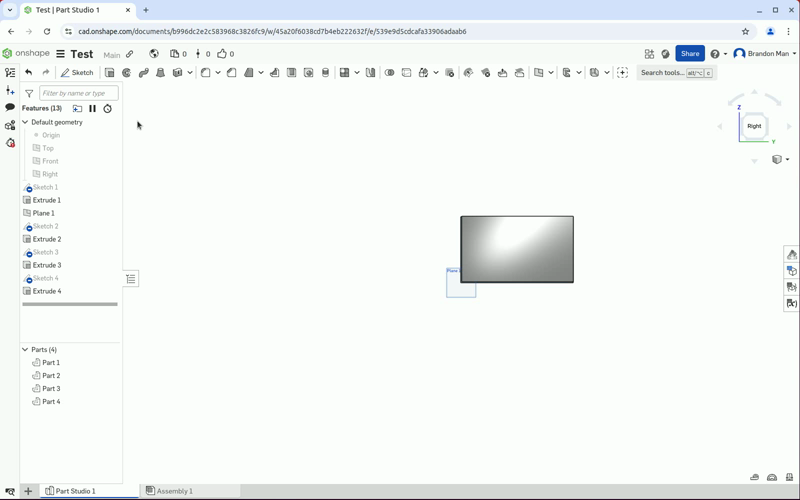
key(shift+h)
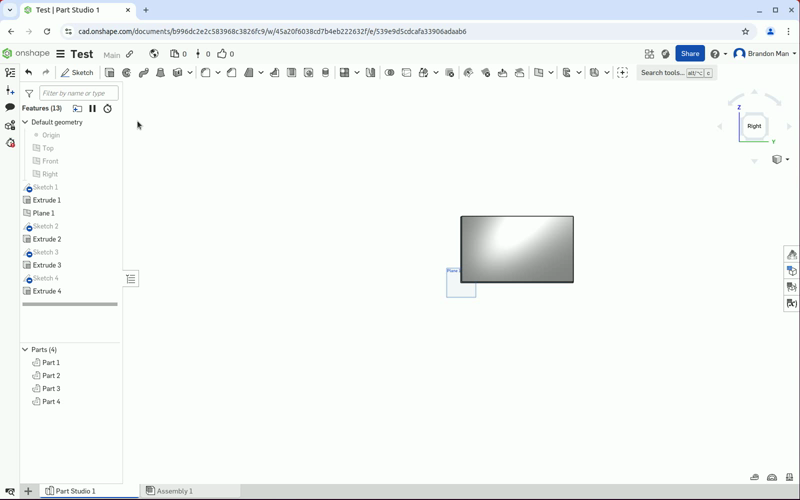
key(shift+h)
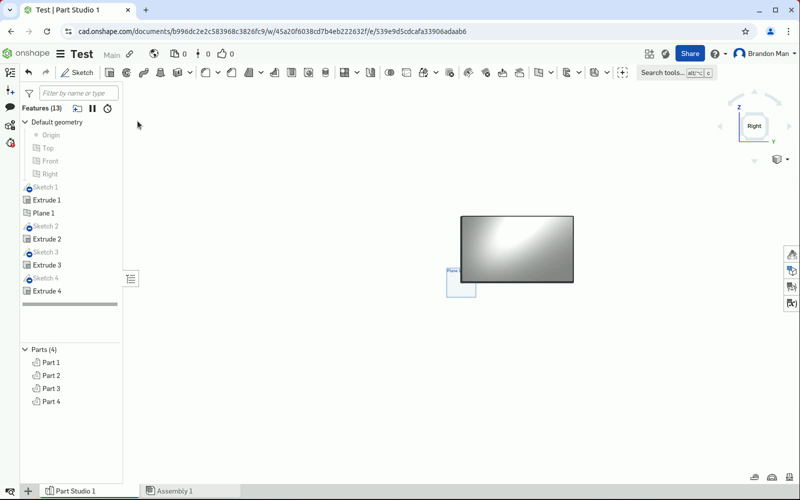
key(shift+7)
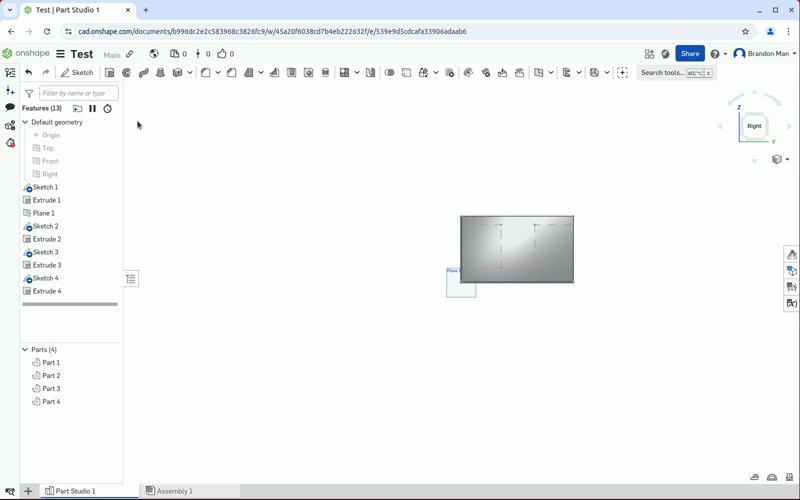
key(right, 2)
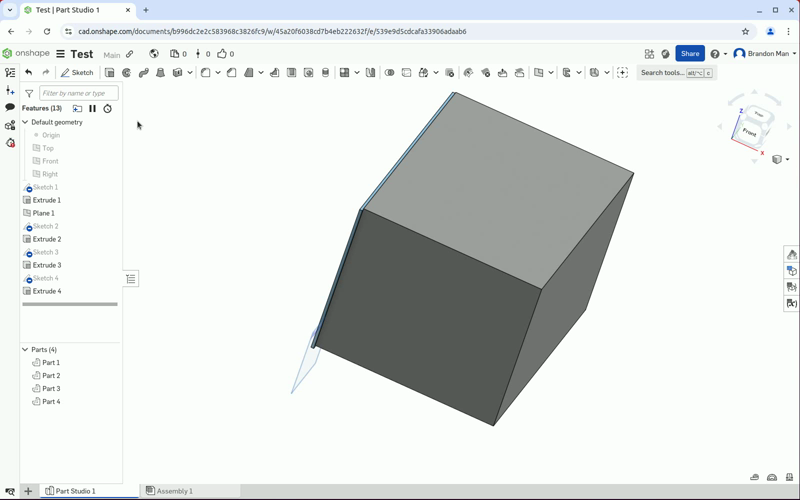
key(down, 2)
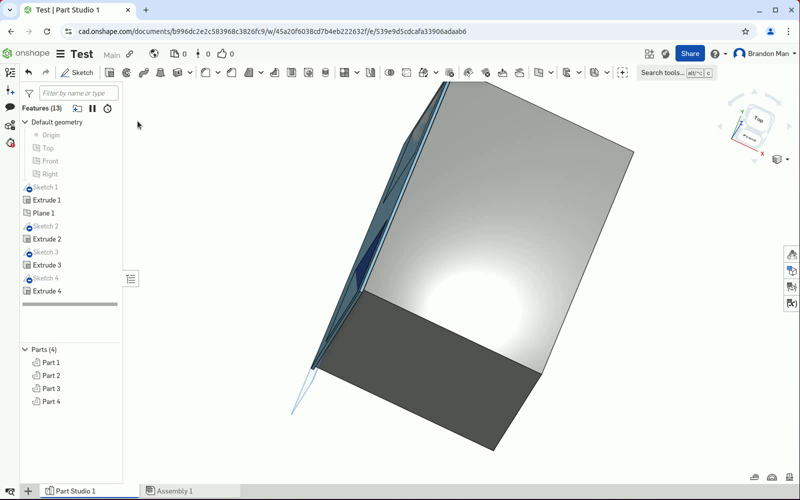
key(up, 2)
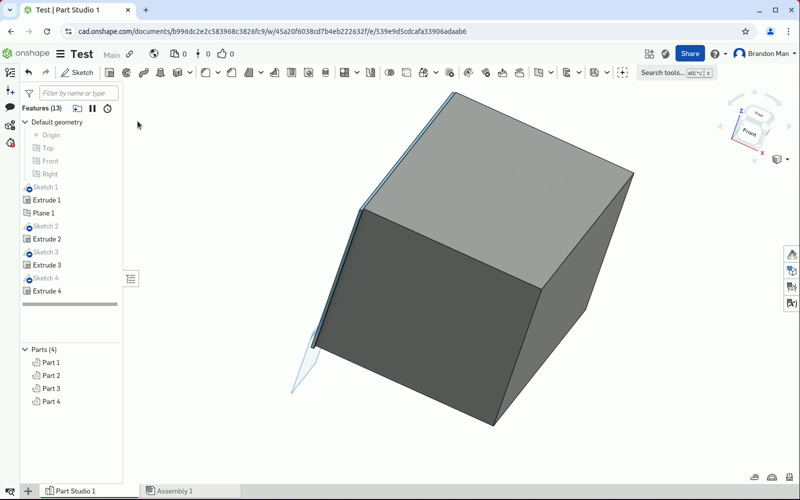
key(left, 2)
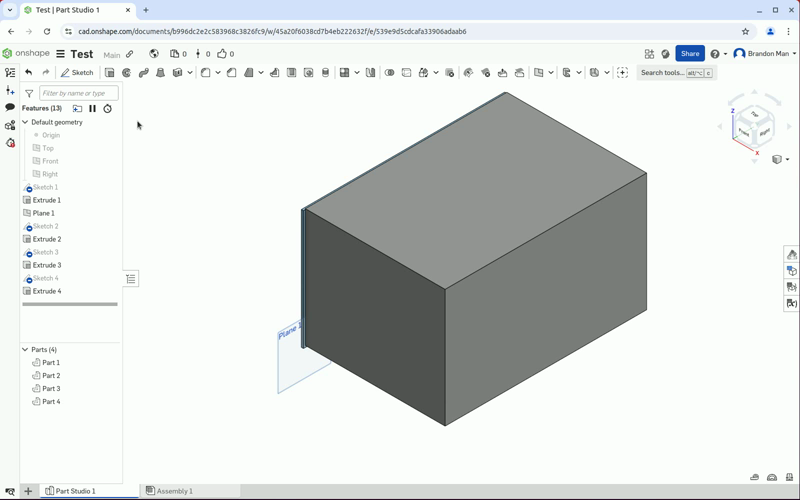
mouse_move(73, 189)
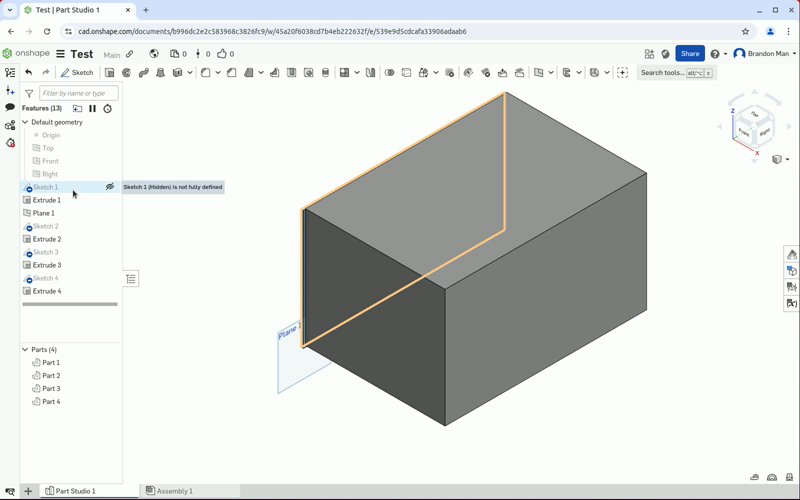
click(73, 189)